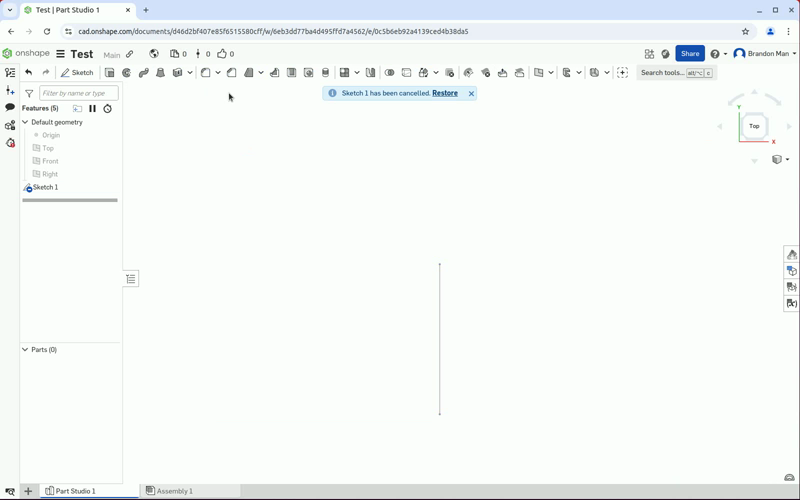
key(shift+h)
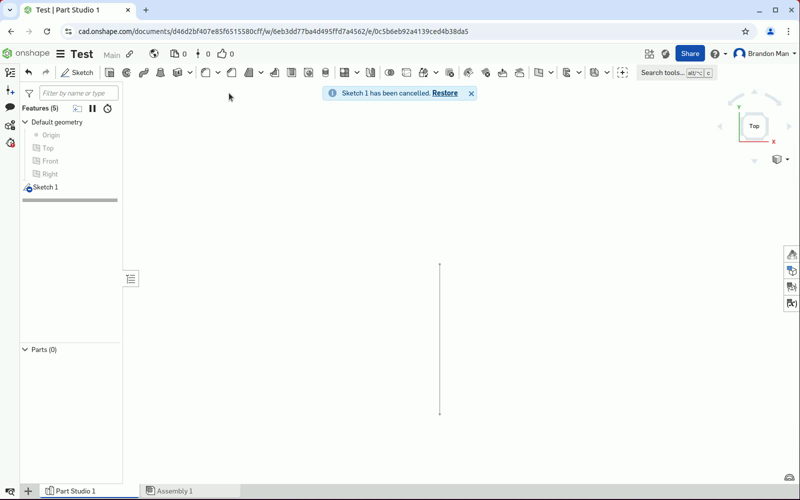
key(shift+s)
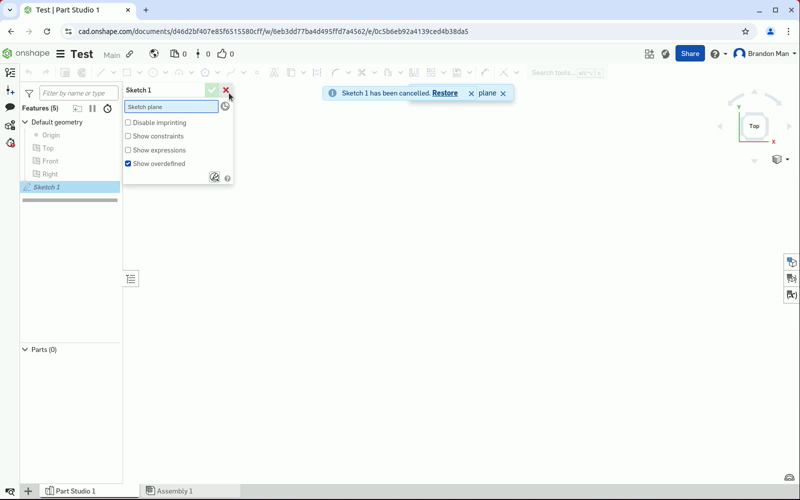
mouse_move(73, 150)
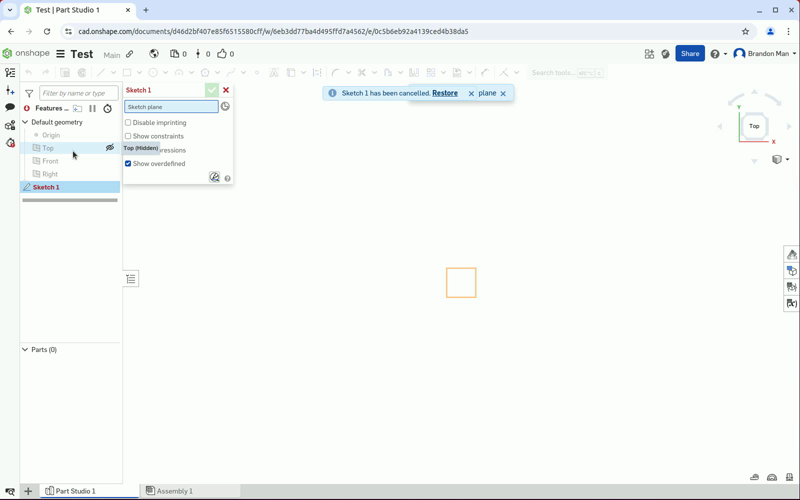
click(73, 150)
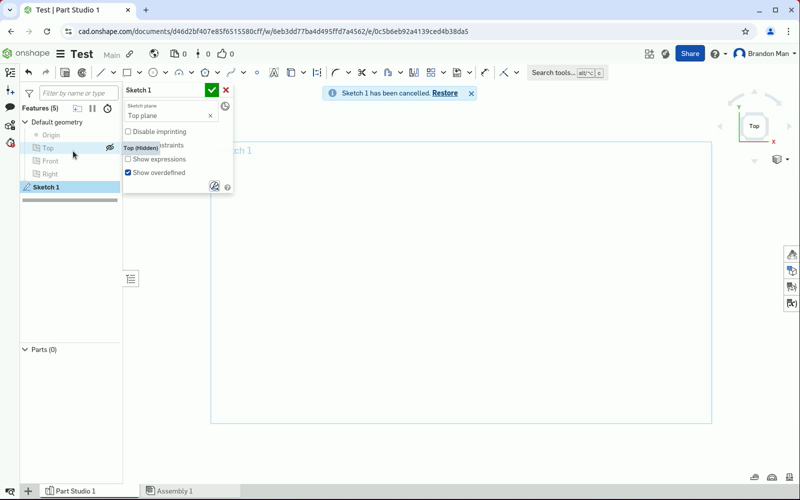
mouse_move(73, 352)
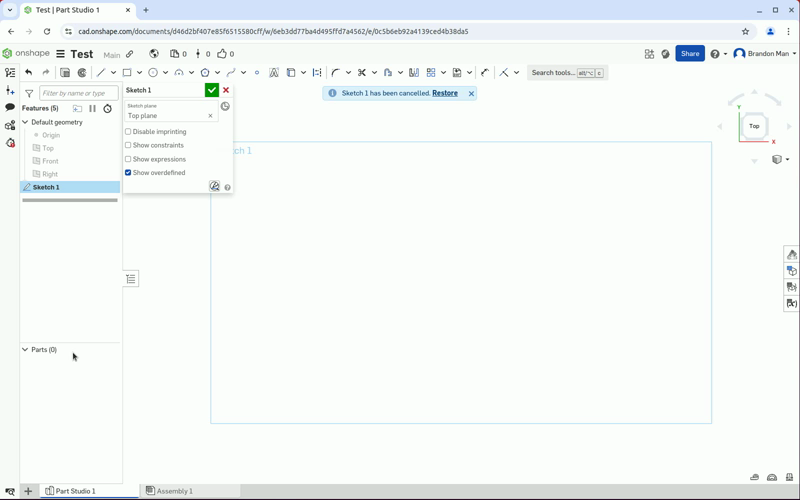
key(y)
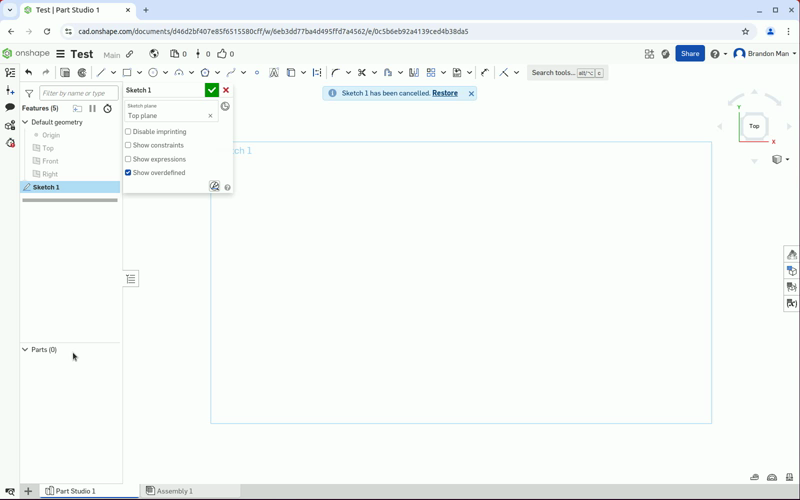
key(l)
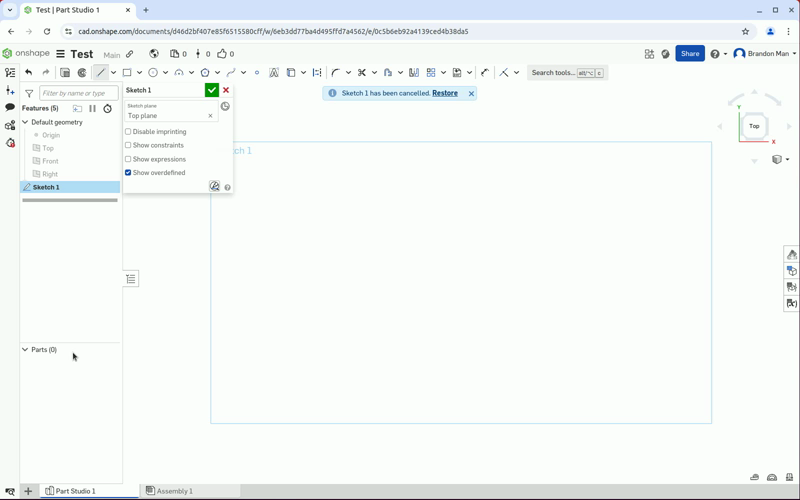
key_down(shift)
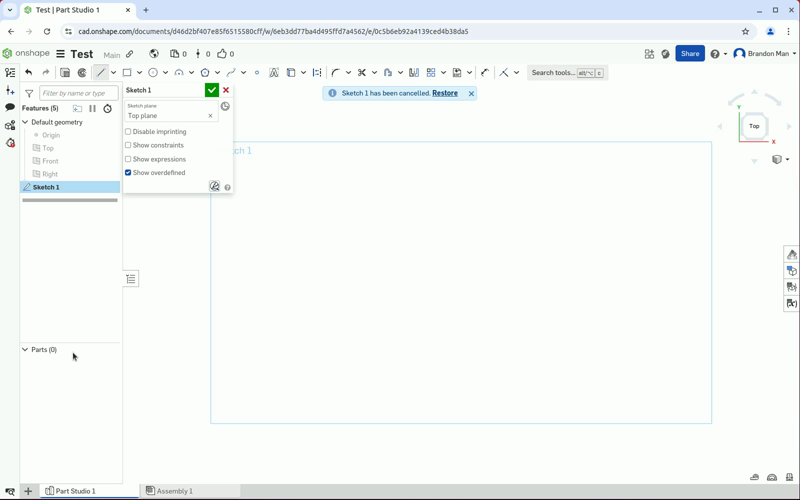
mouse_move(398, 333)
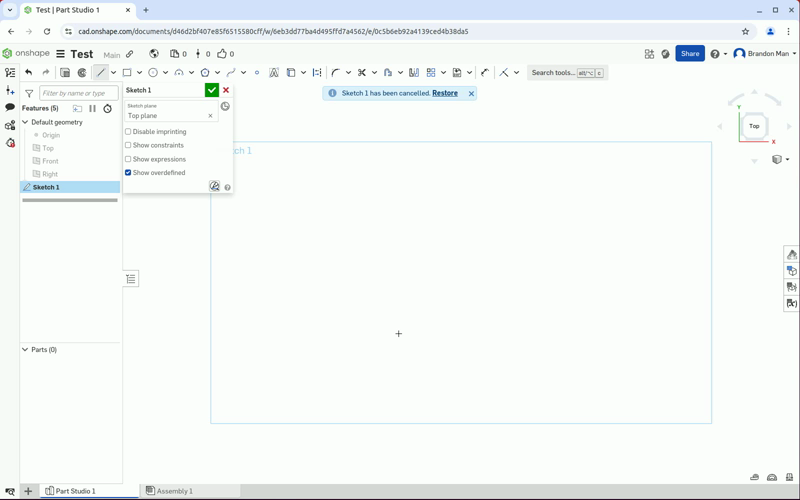
click(398, 333)
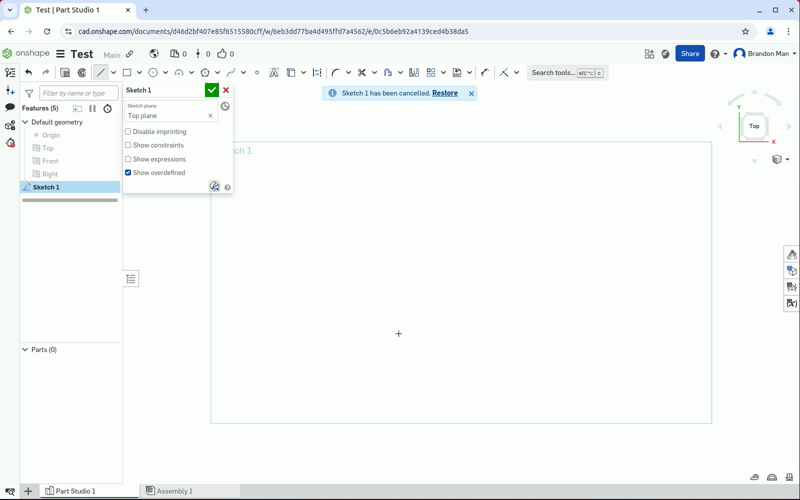
key_up(shift)
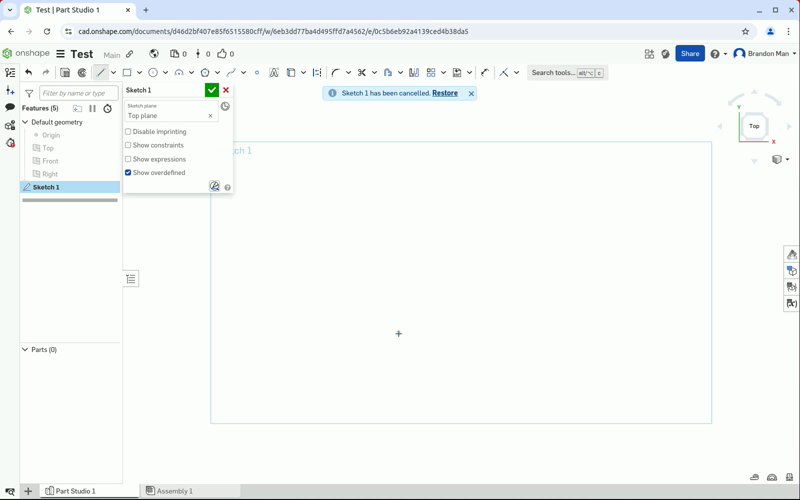
key_down(shift)
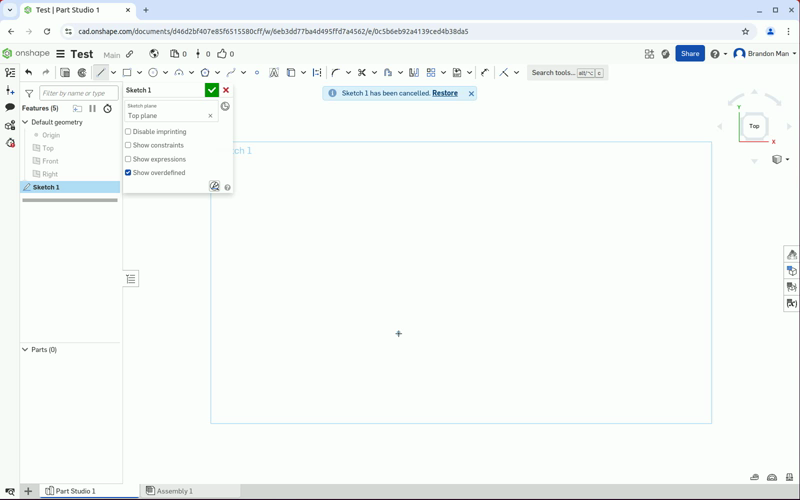
mouse_move(428, 333)
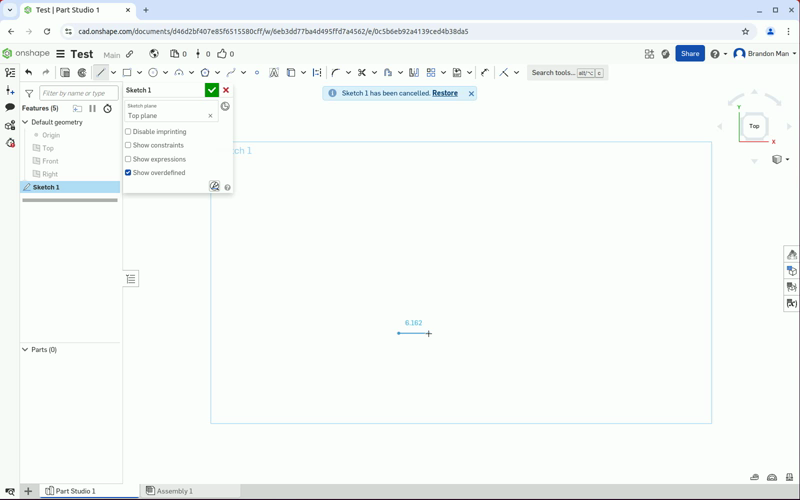
mouse_move(429, 333)
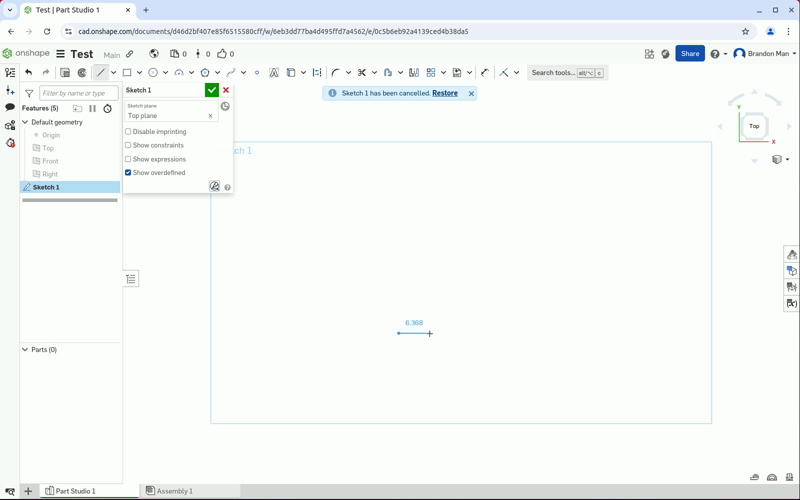
click(429, 333)
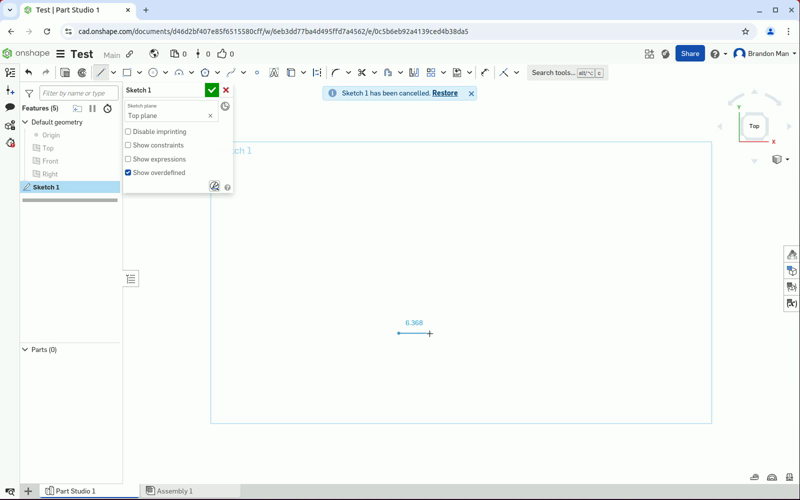
key_up(shift)
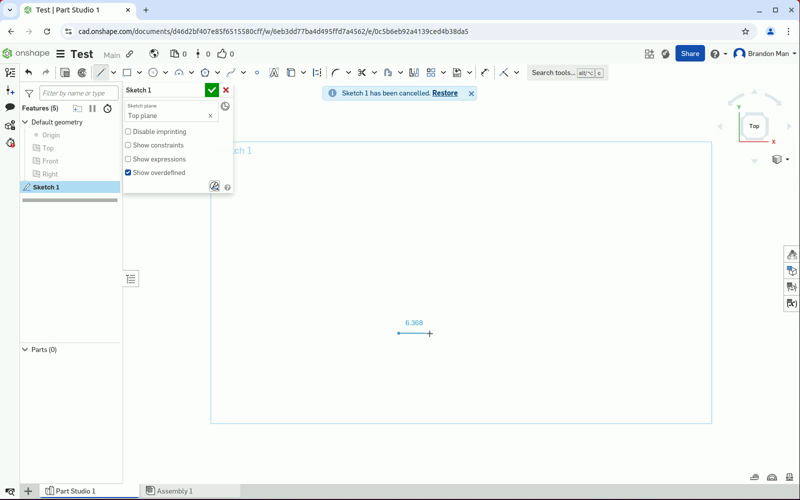
key_down(shift)
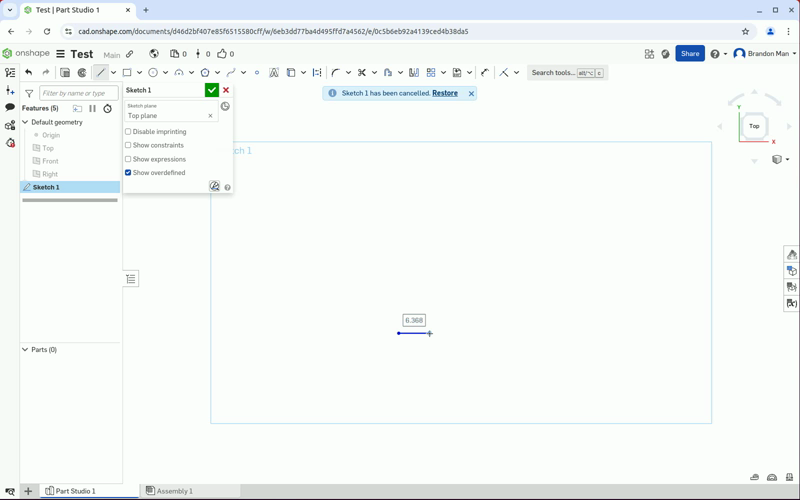
mouse_move(459, 333)
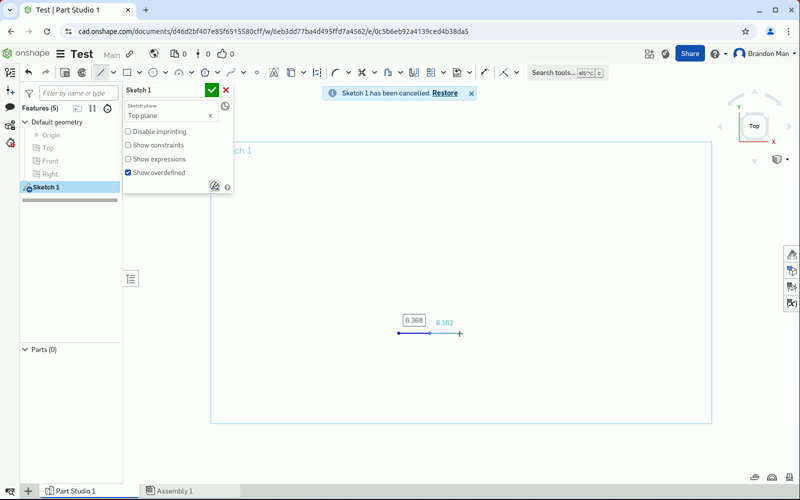
mouse_move(429, 307)
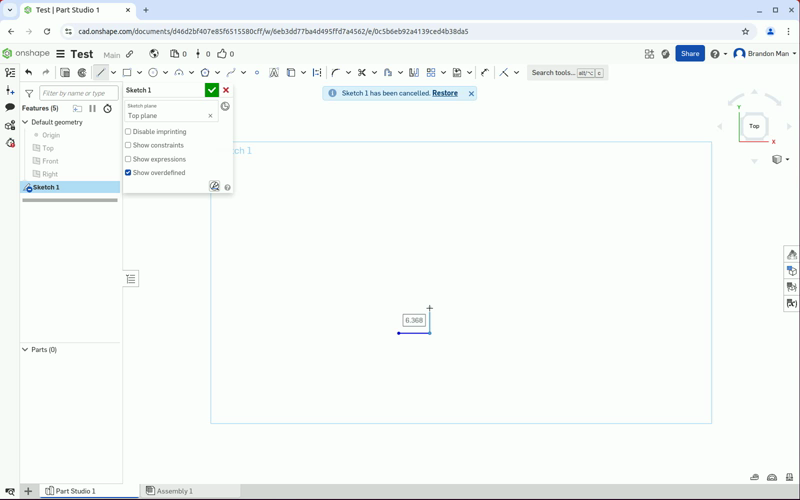
click(429, 307)
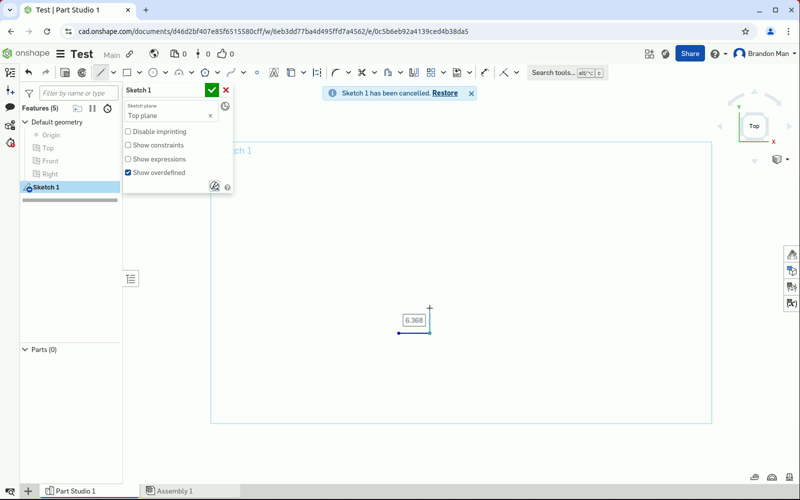
key_up(shift)
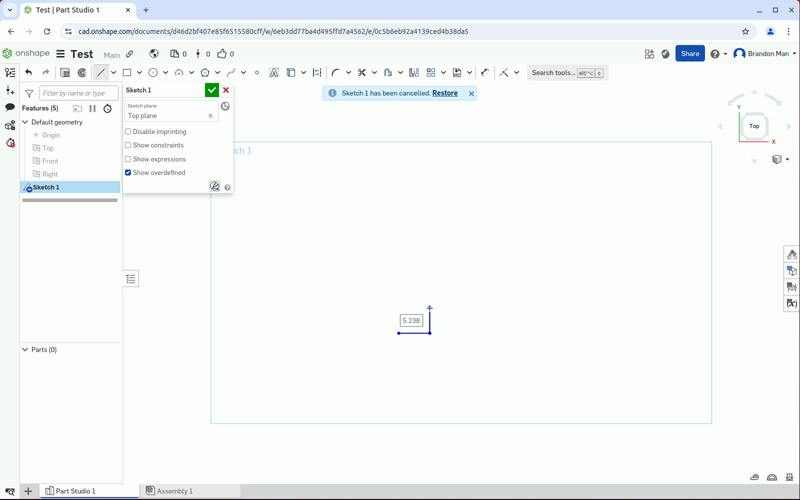
key_down(shift)
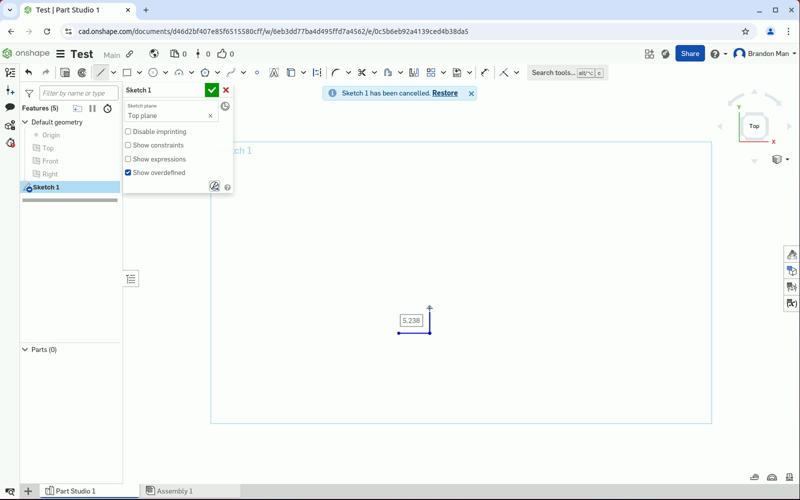
mouse_move(459, 307)
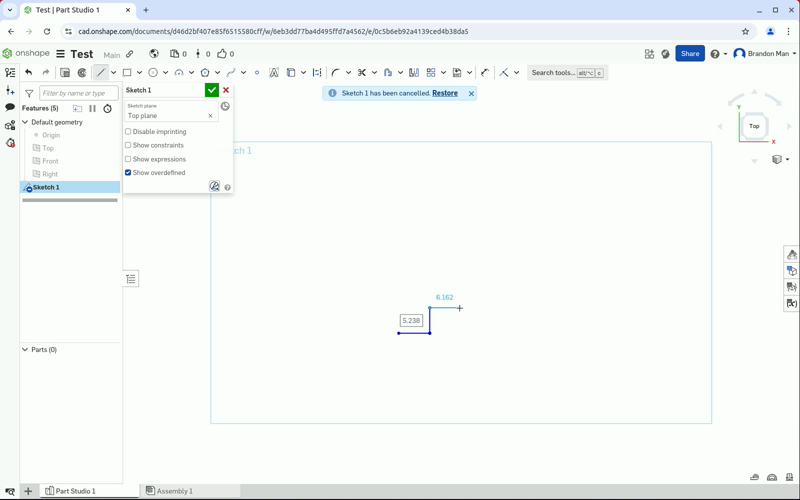
mouse_move(398, 307)
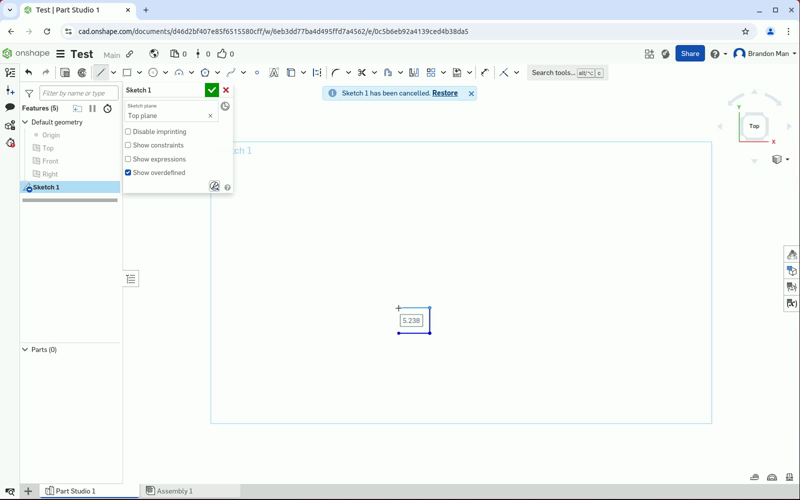
click(398, 307)
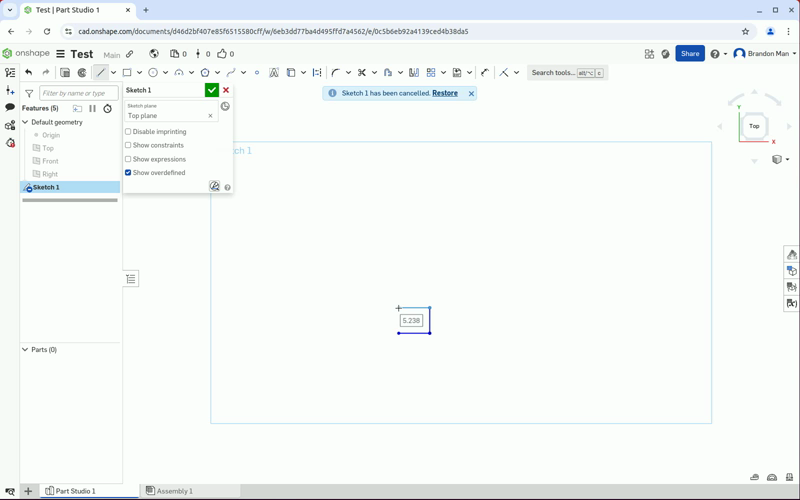
key_up(shift)
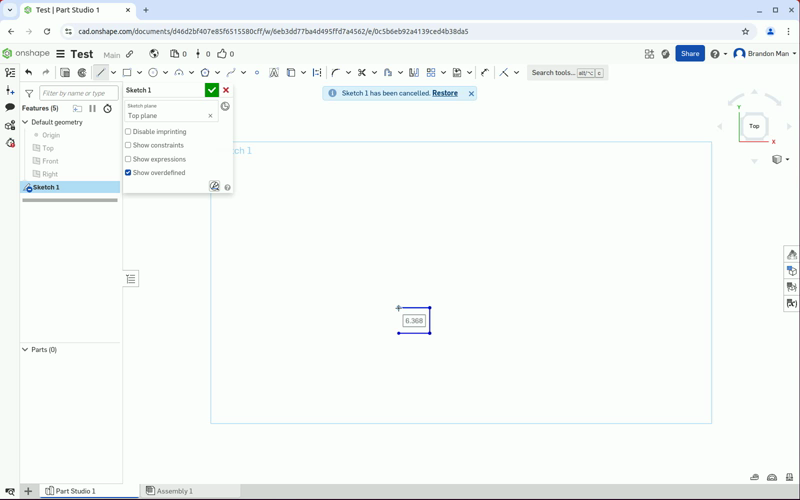
key(esc)
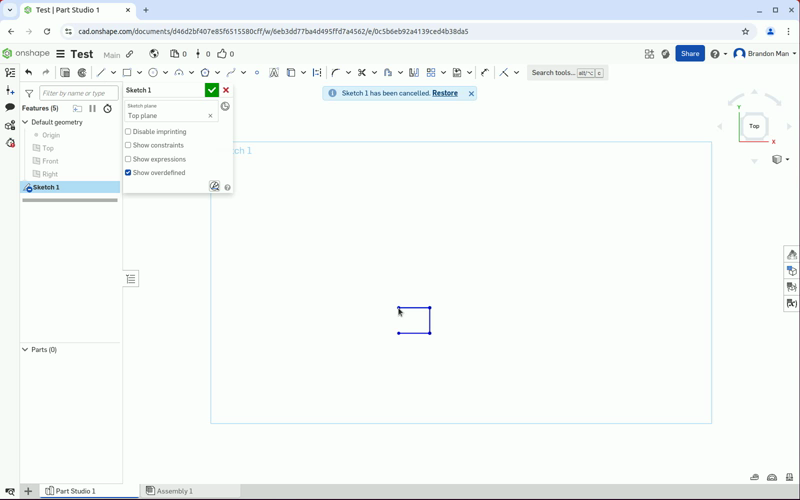
key(a)
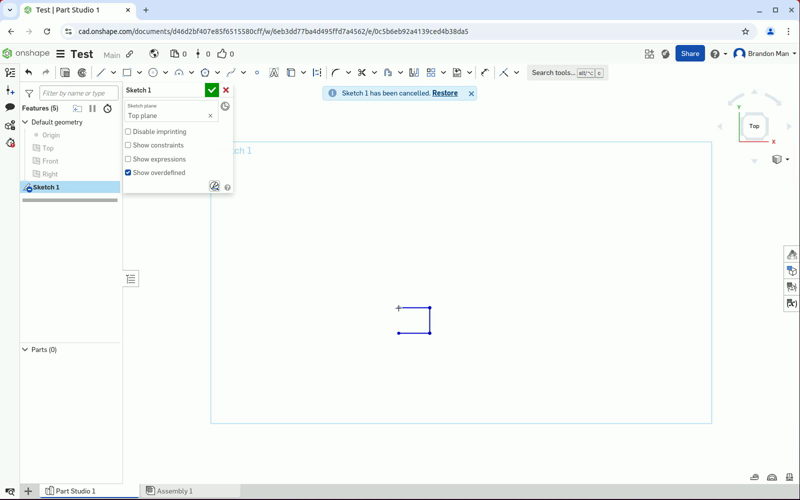
mouse_move(398, 307)
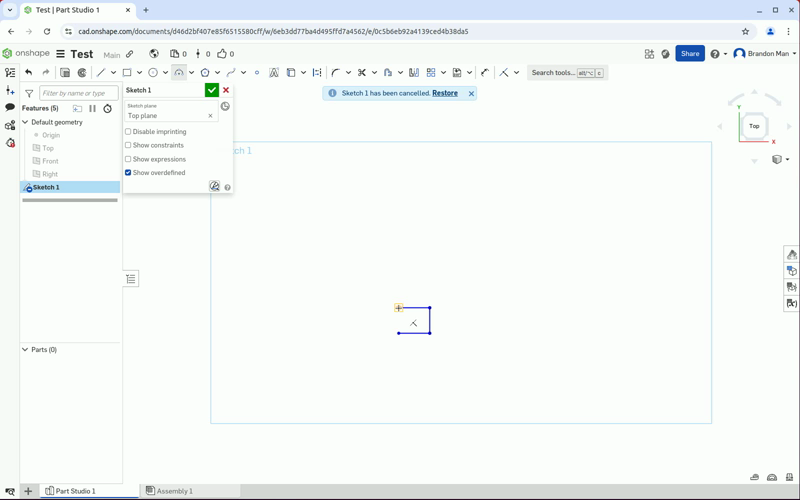
click(398, 307)
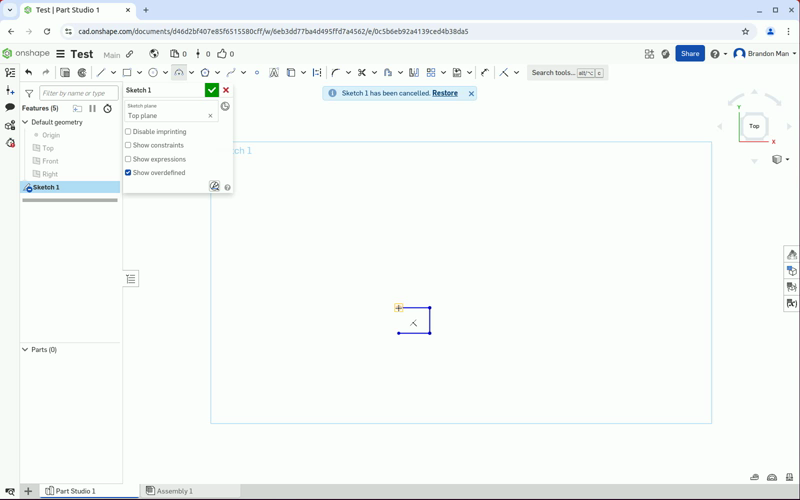
key_down(shift)
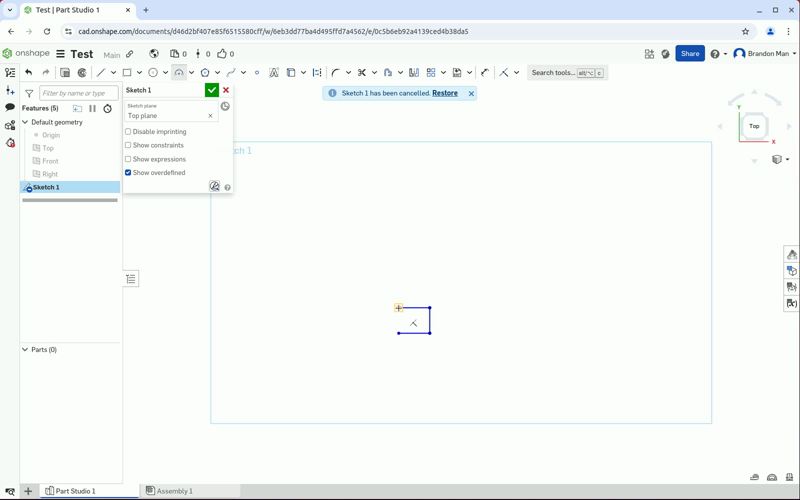
mouse_move(398, 258)
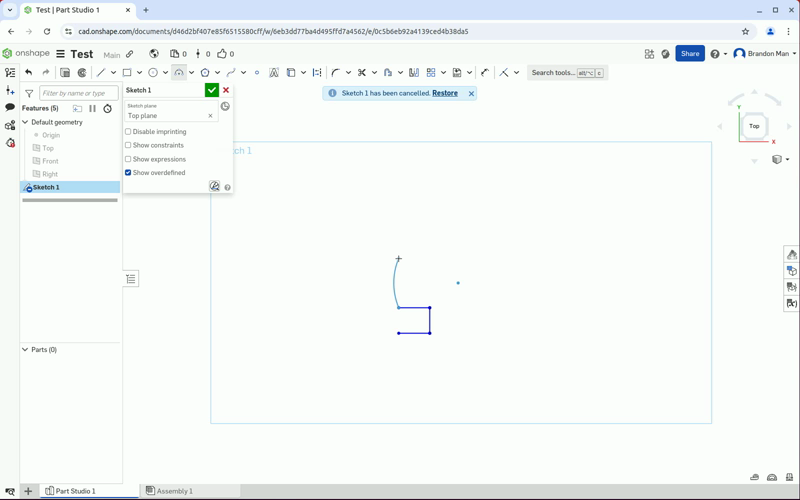
click(398, 258)
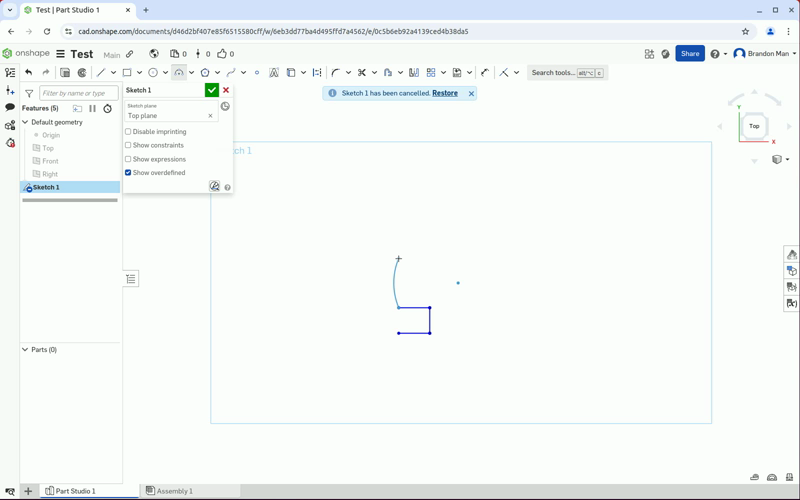
mouse_move(374, 282)
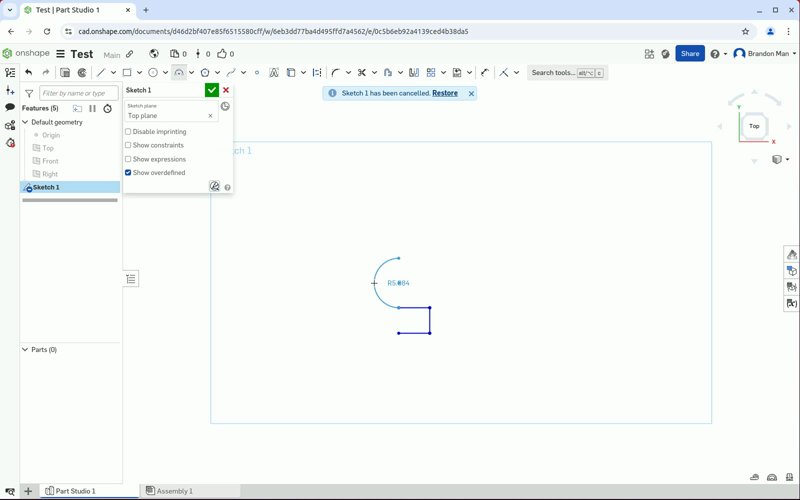
click(374, 282)
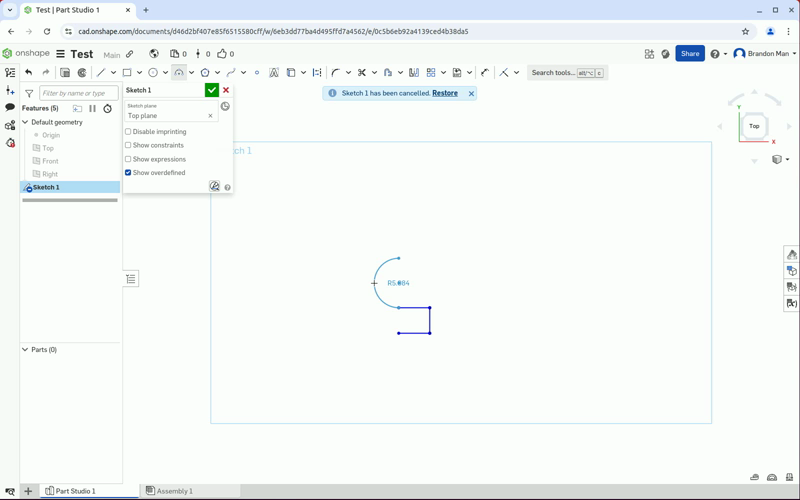
key_up(shift)
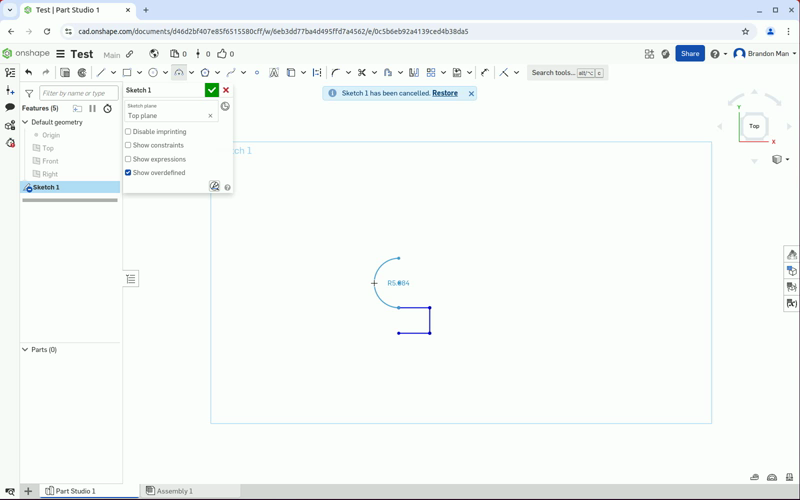
key(esc)
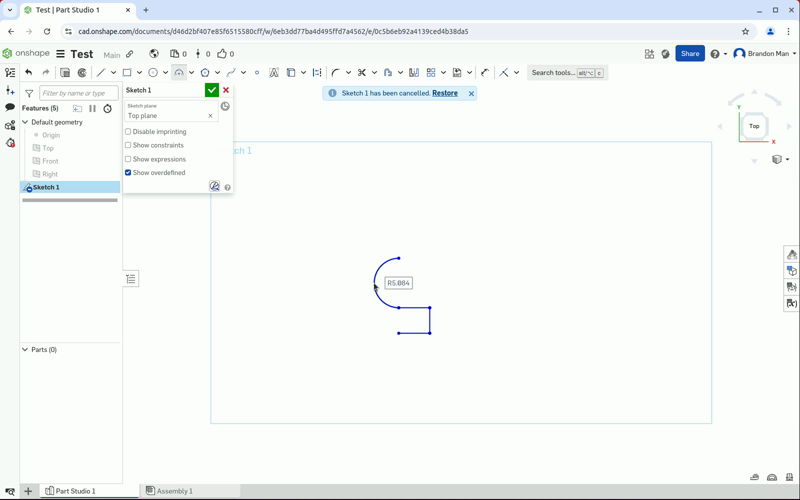
key(l)
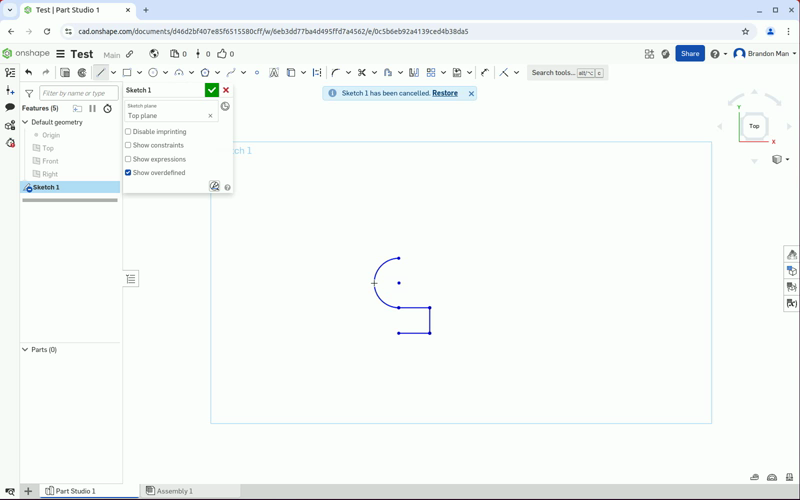
mouse_move(398, 258)
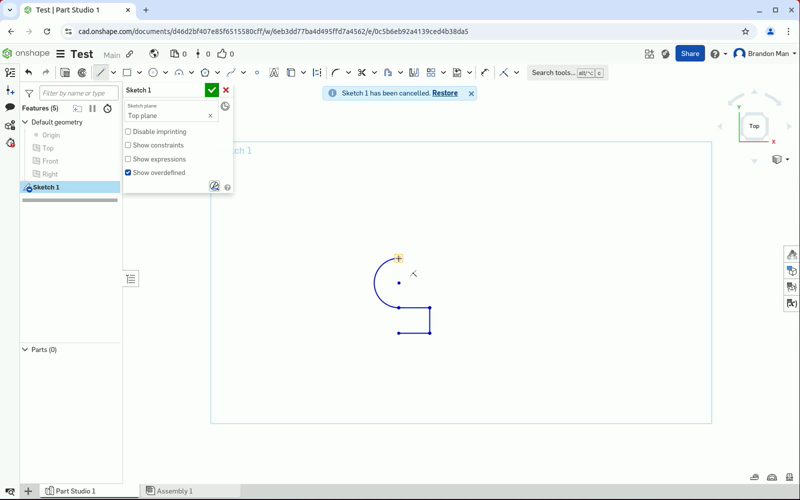
click(398, 258)
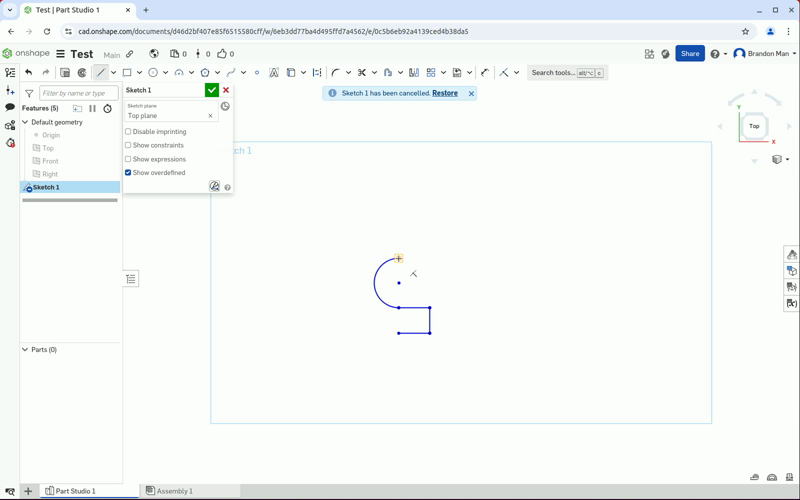
key_down(shift)
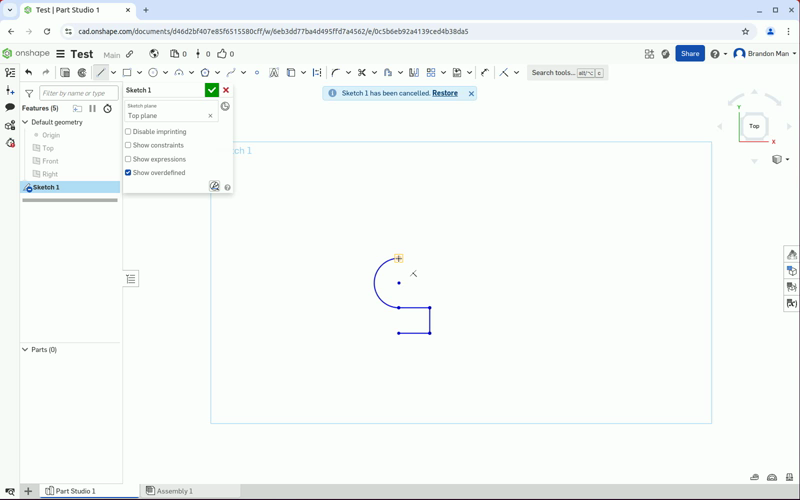
mouse_move(461, 258)
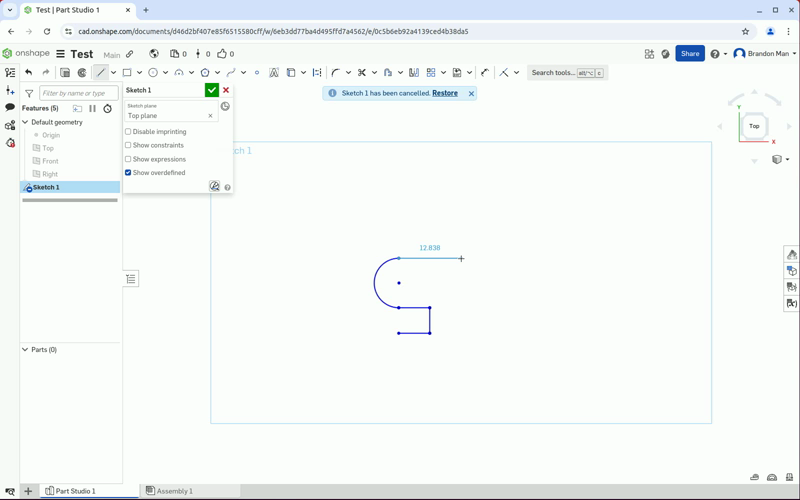
click(461, 258)
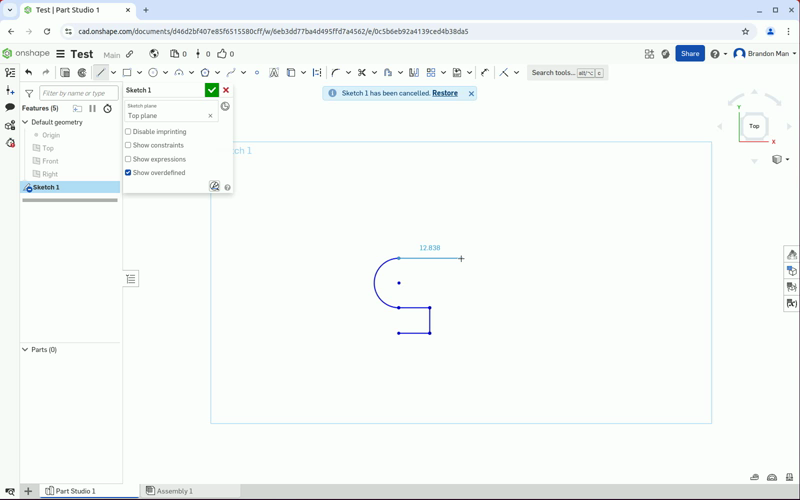
key_up(shift)
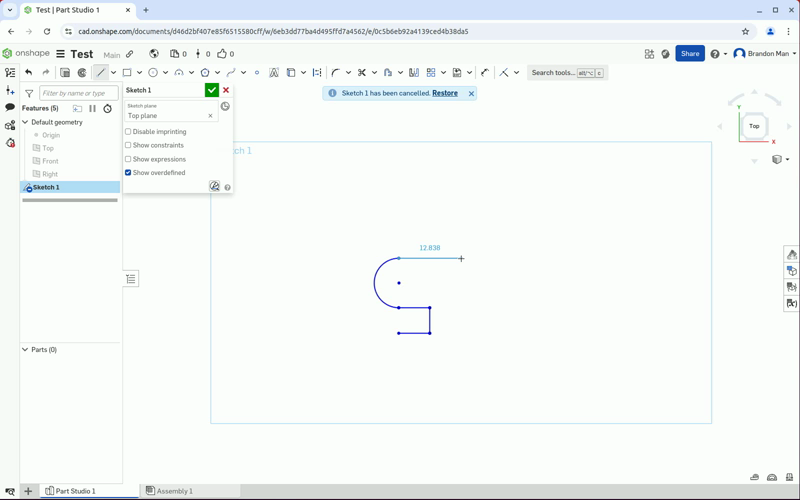
key_down(shift)
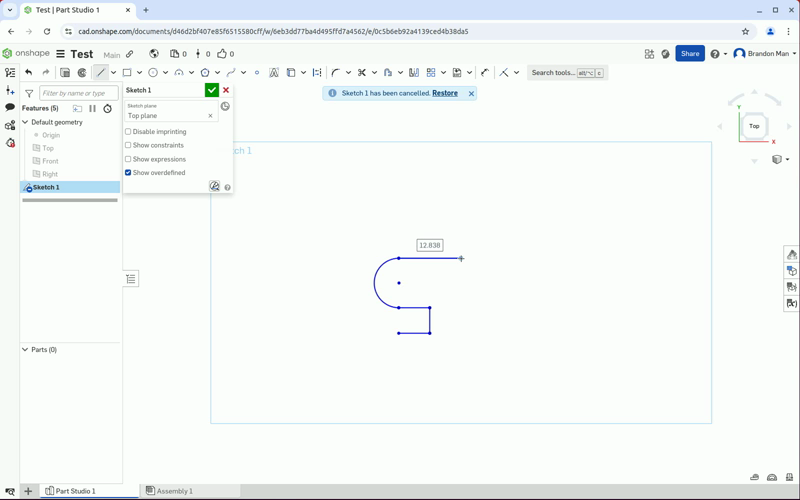
mouse_move(523, 258)
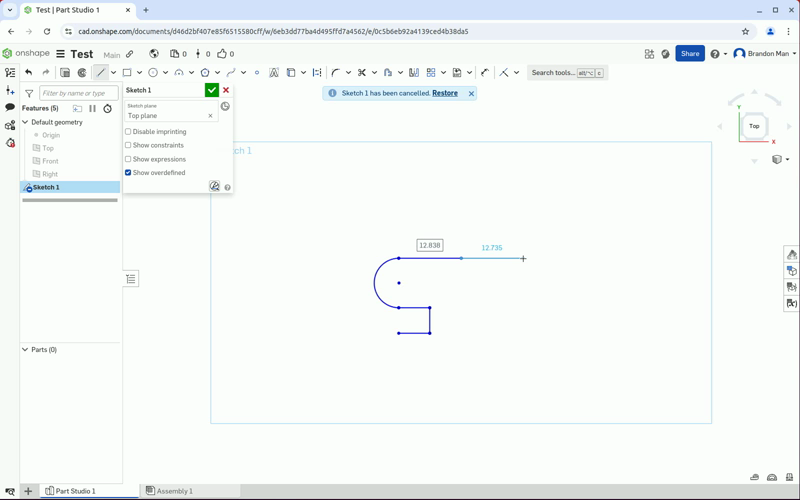
click(523, 258)
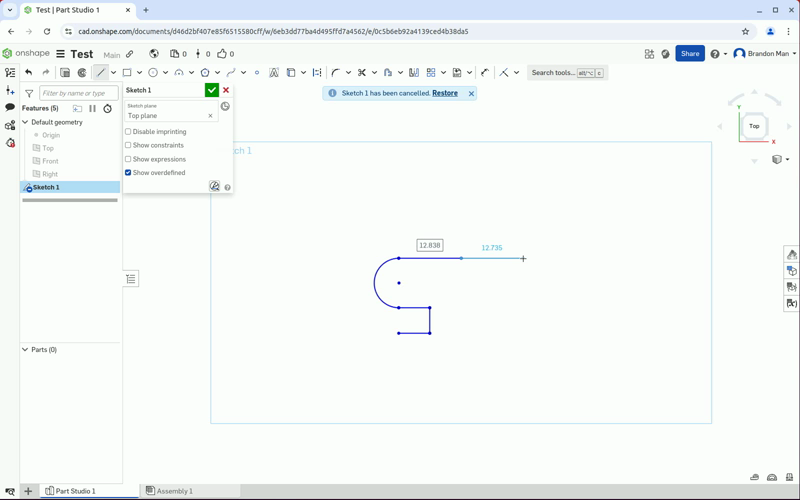
key_up(shift)
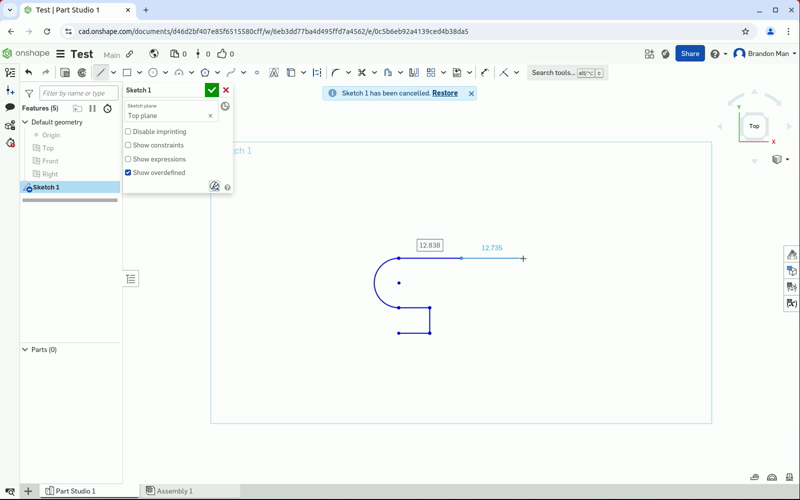
key(esc)
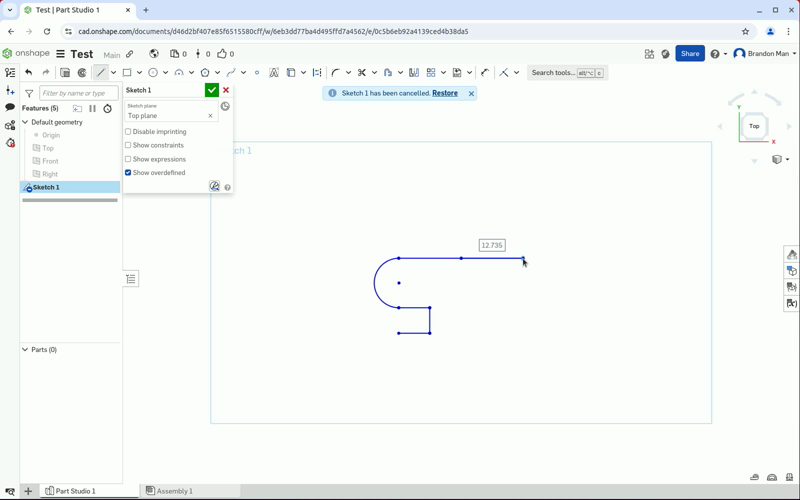
key(a)
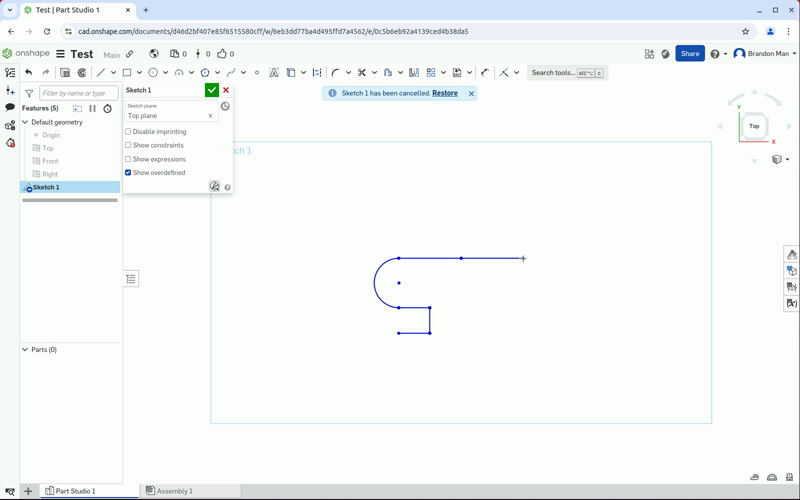
mouse_move(523, 258)
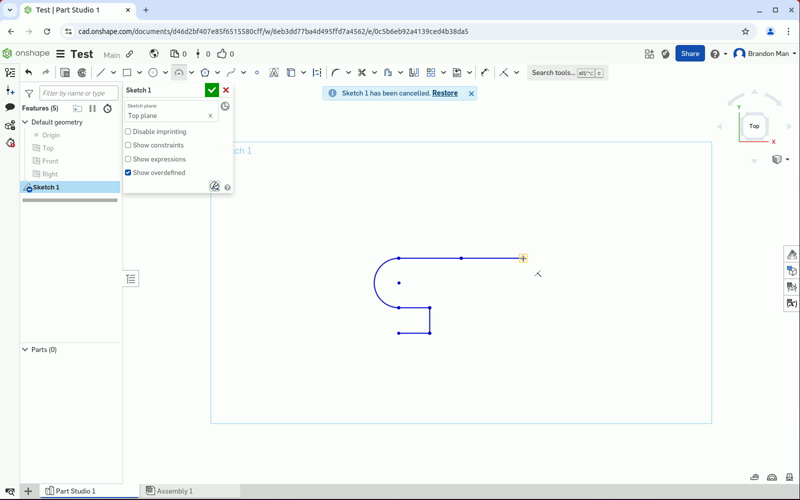
click(523, 258)
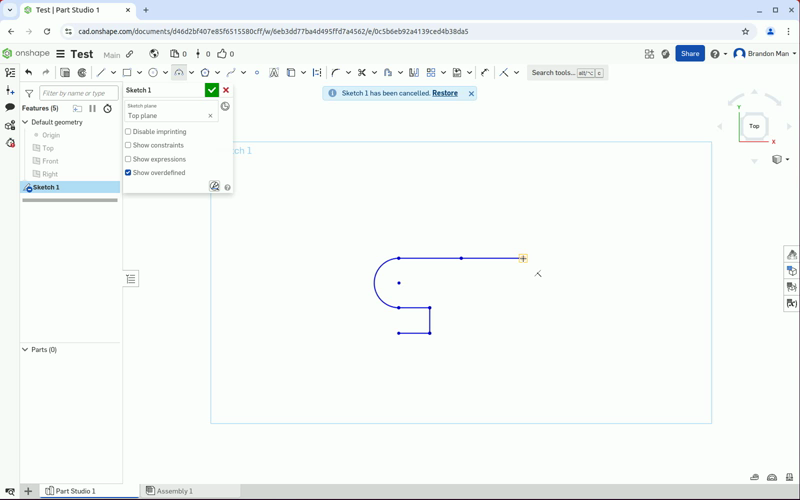
key_down(shift)
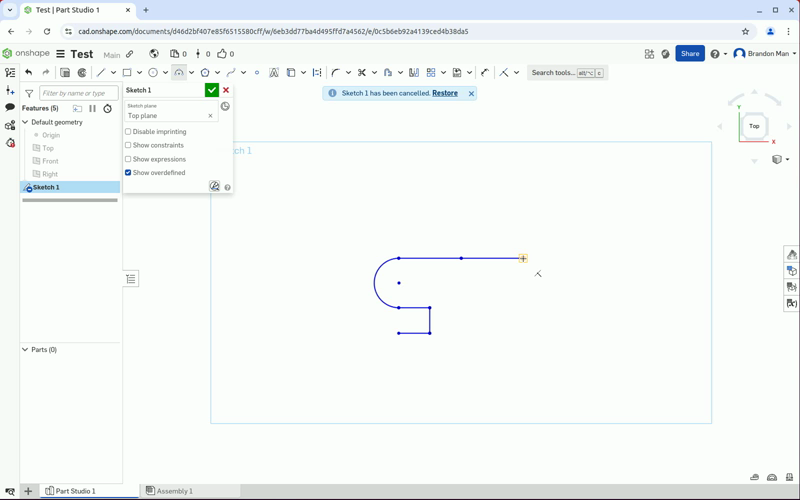
mouse_move(523, 307)
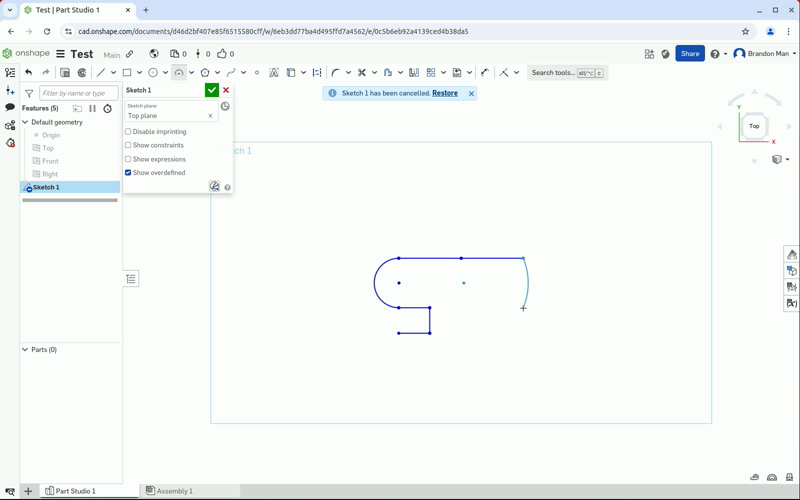
click(523, 307)
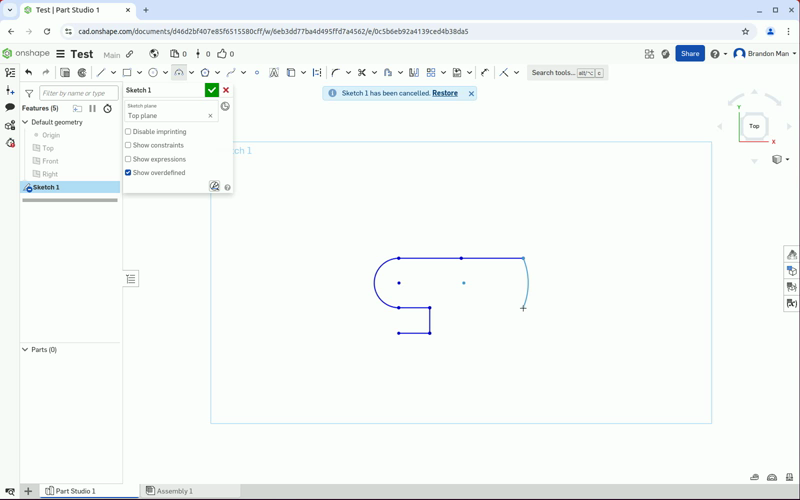
mouse_move(547, 282)
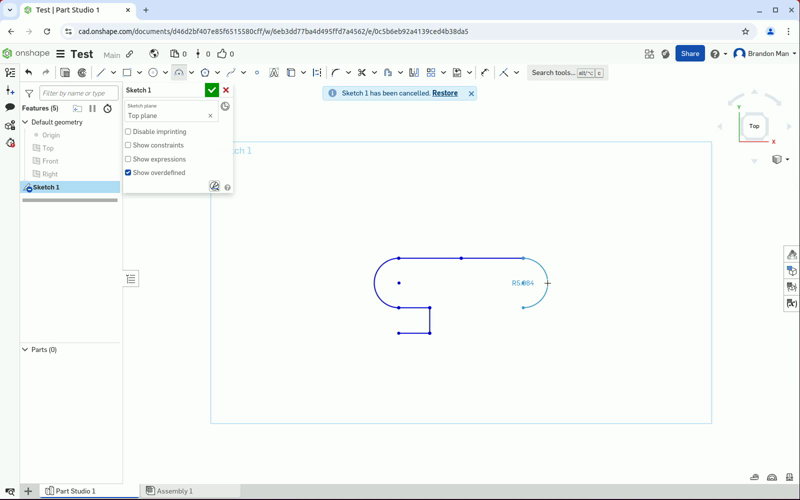
click(547, 282)
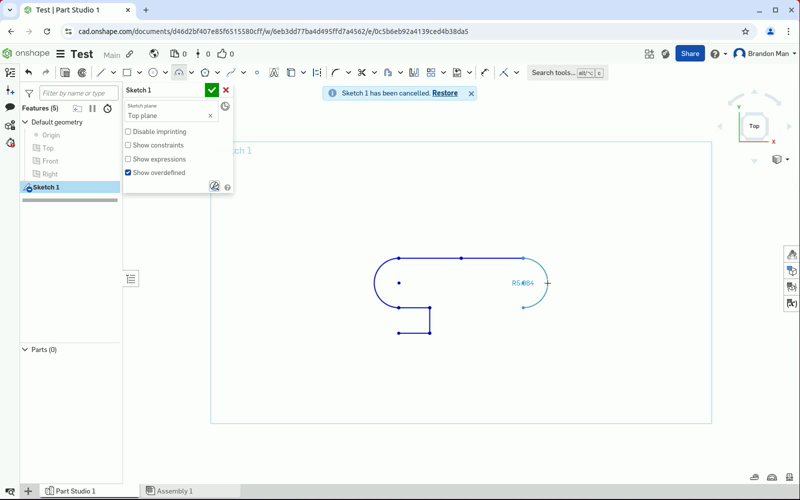
key_up(shift)
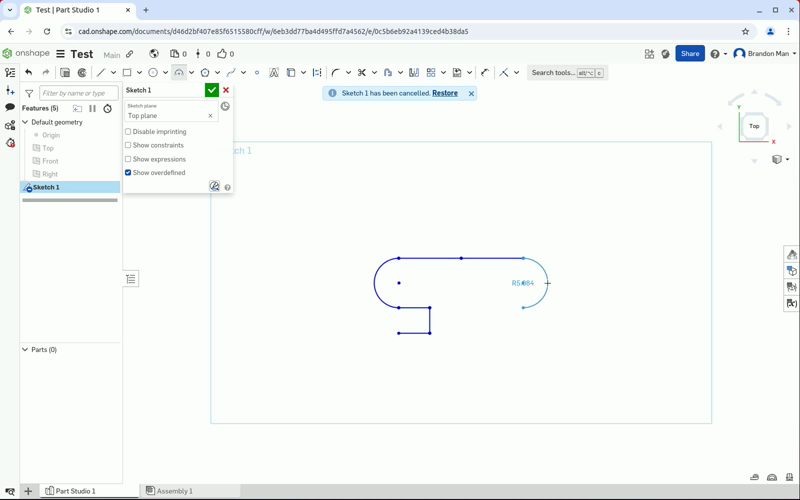
key(esc)
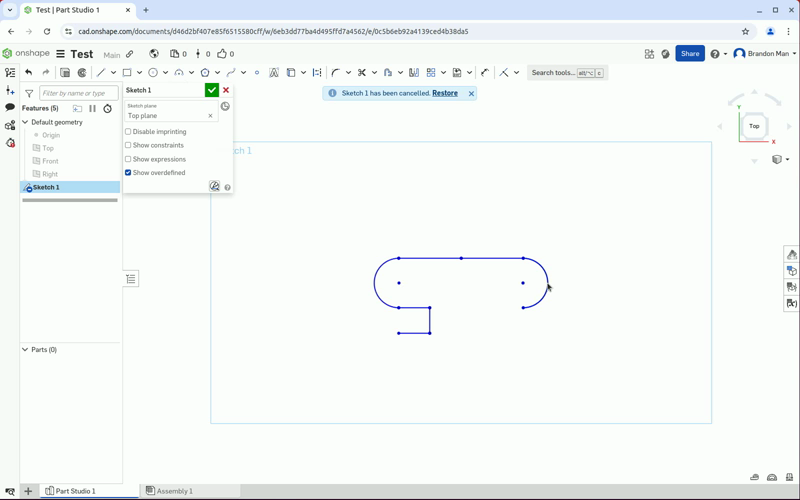
key(l)
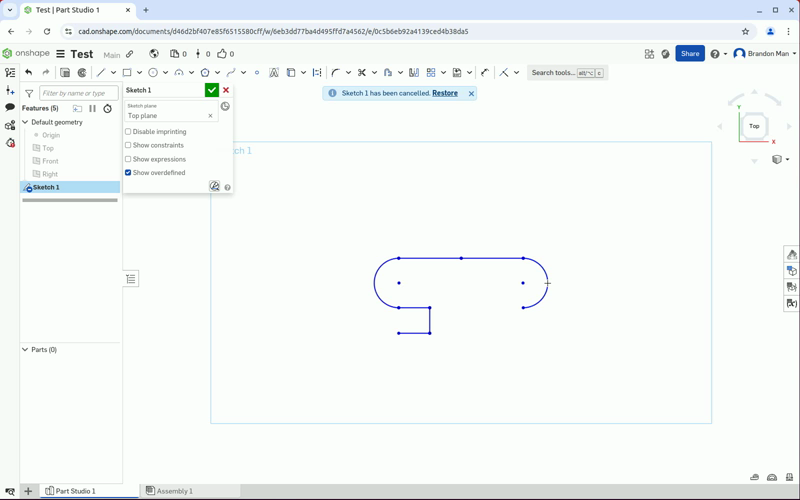
mouse_move(523, 307)
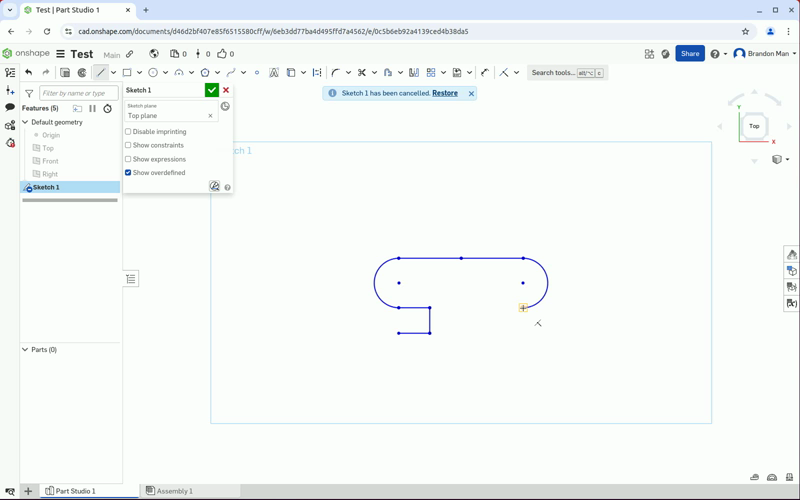
click(523, 307)
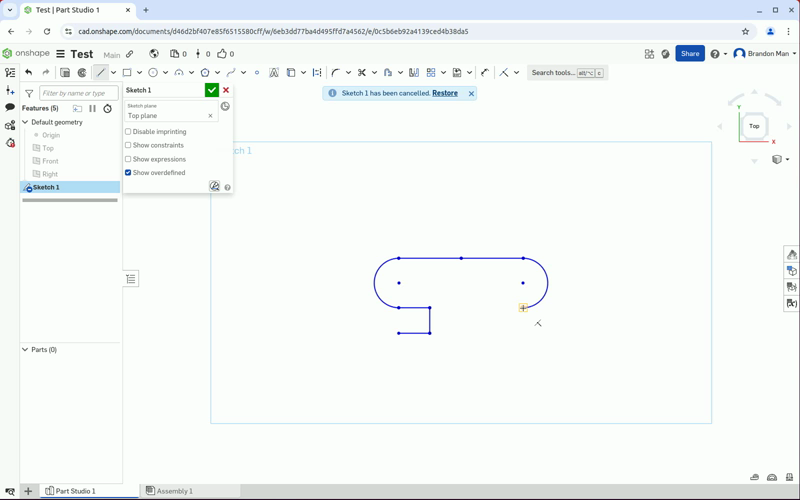
key_down(shift)
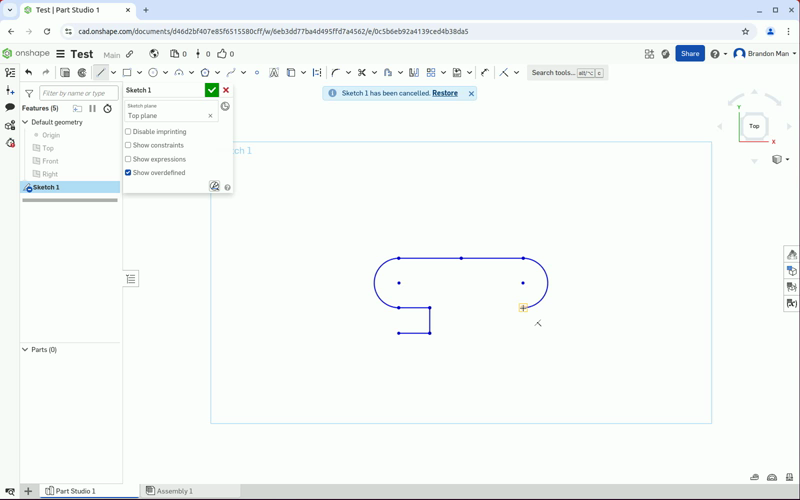
mouse_move(553, 307)
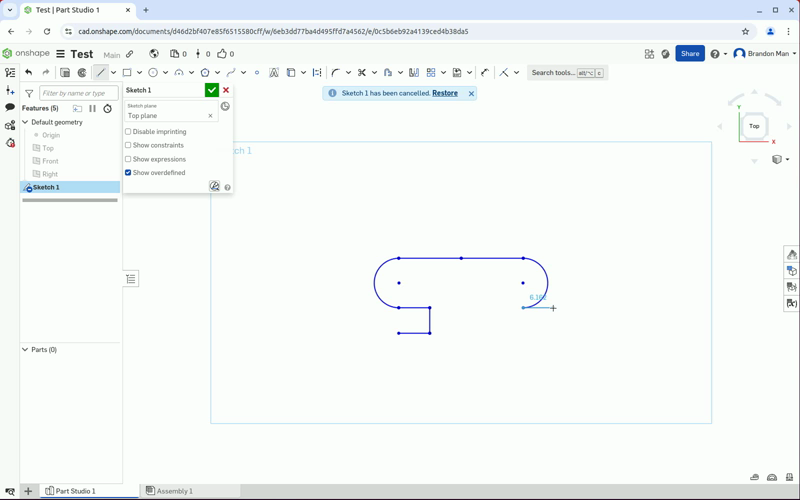
mouse_move(492, 307)
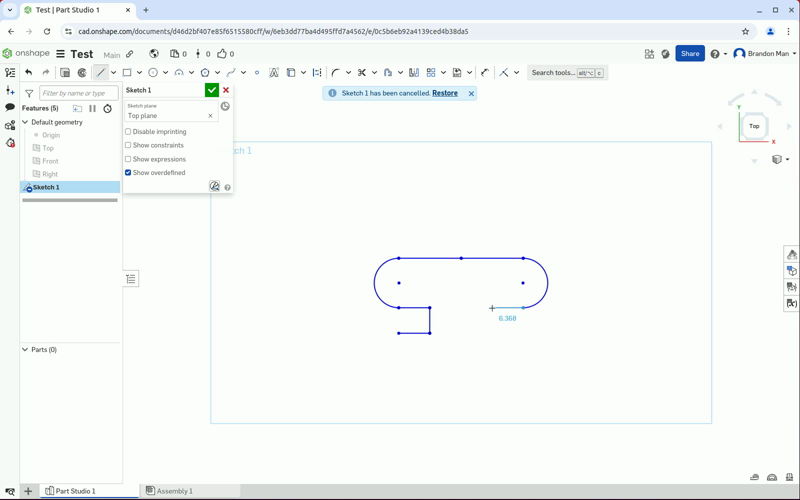
click(492, 307)
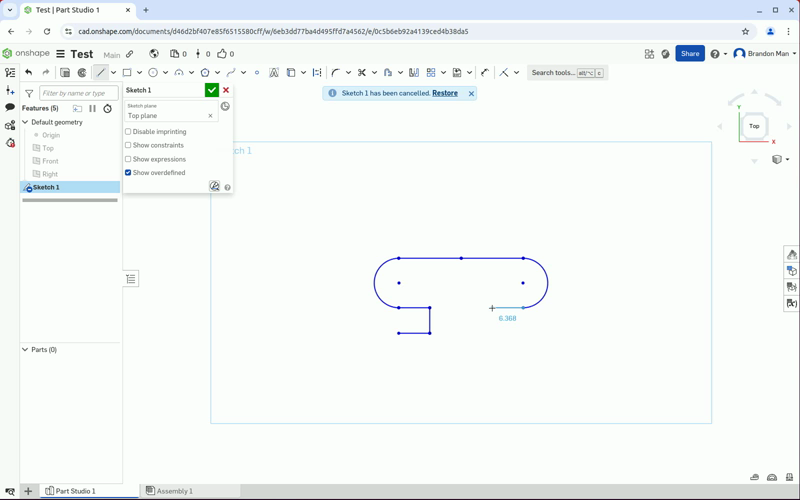
key_up(shift)
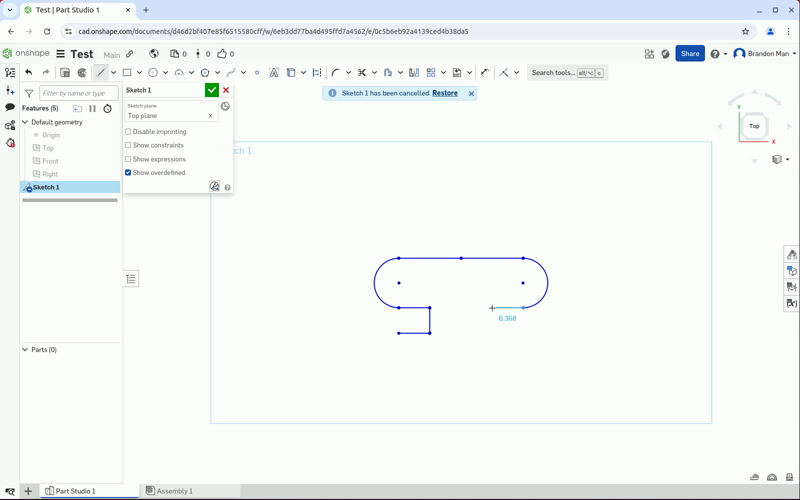
key_down(shift)
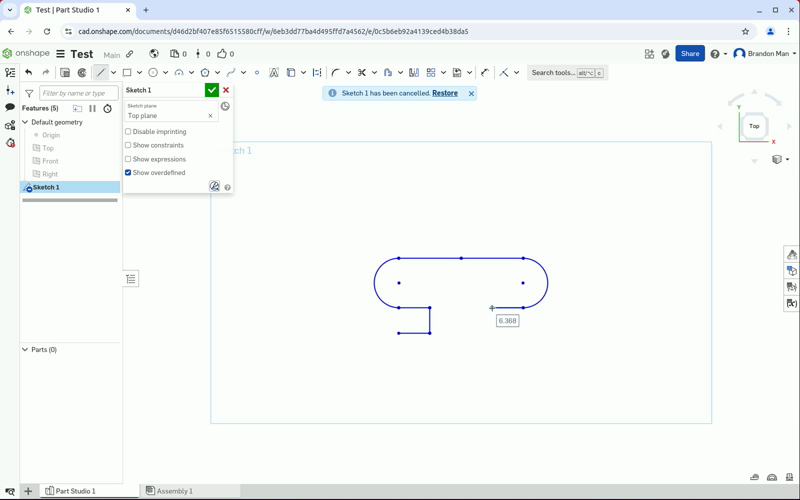
mouse_move(522, 307)
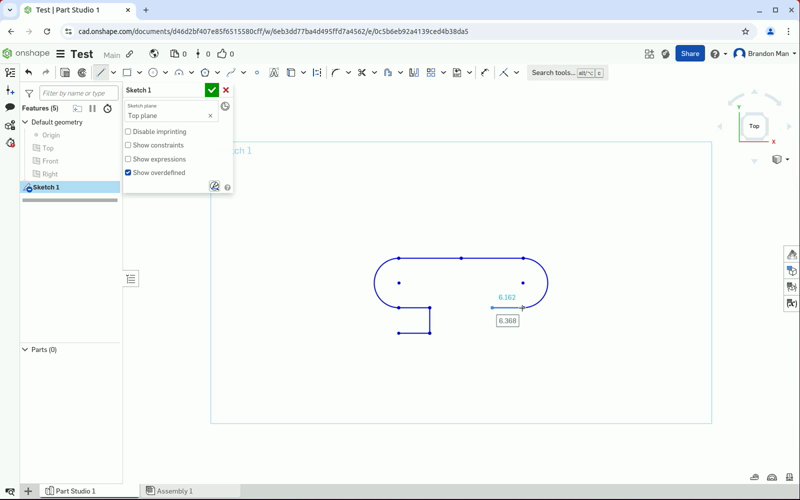
mouse_move(492, 333)
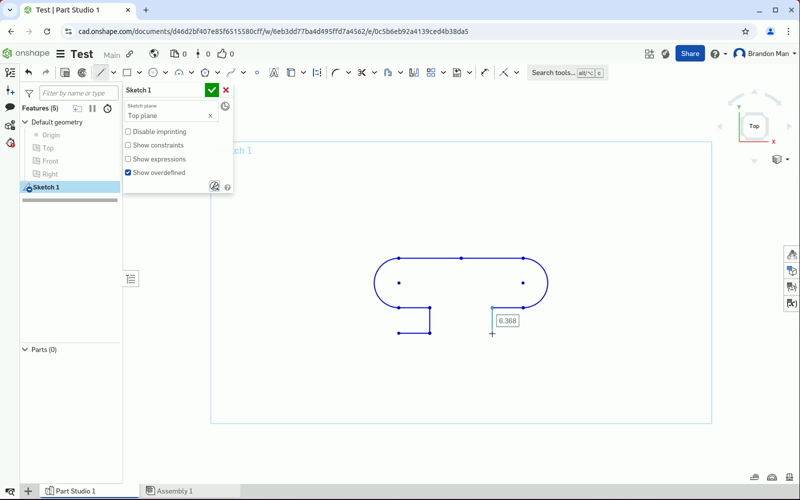
click(492, 333)
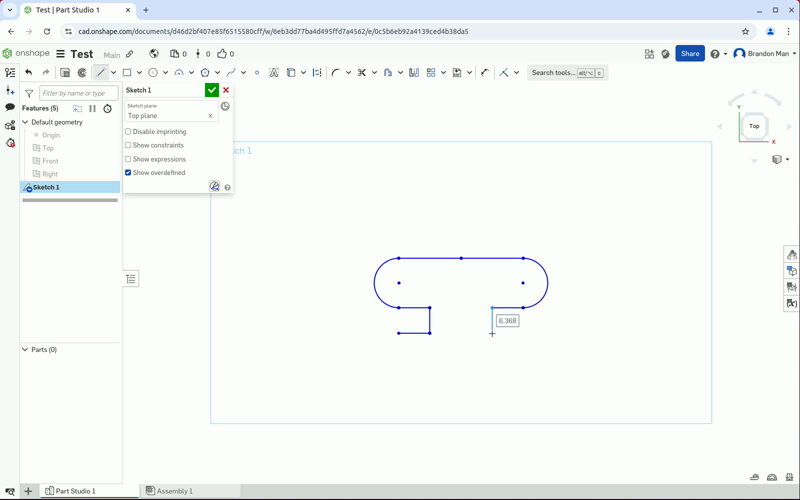
key_up(shift)
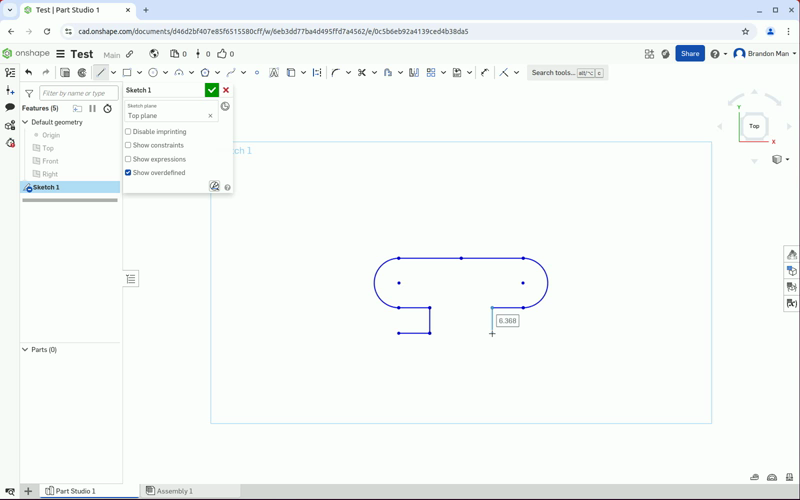
key_down(shift)
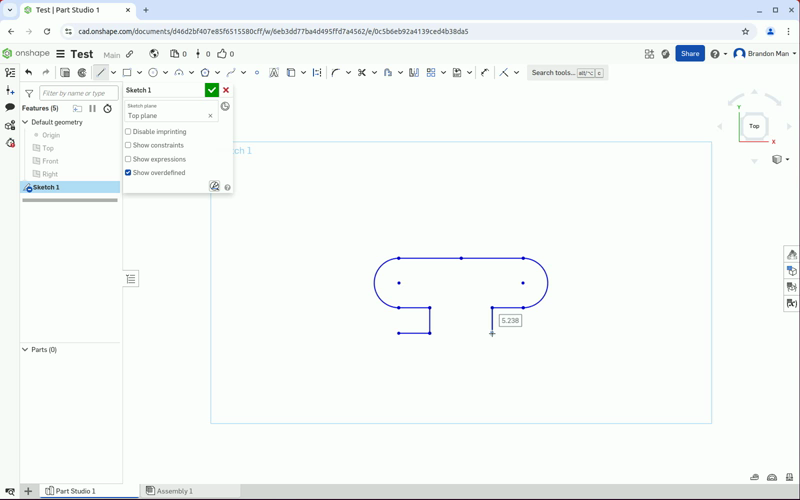
mouse_move(522, 333)
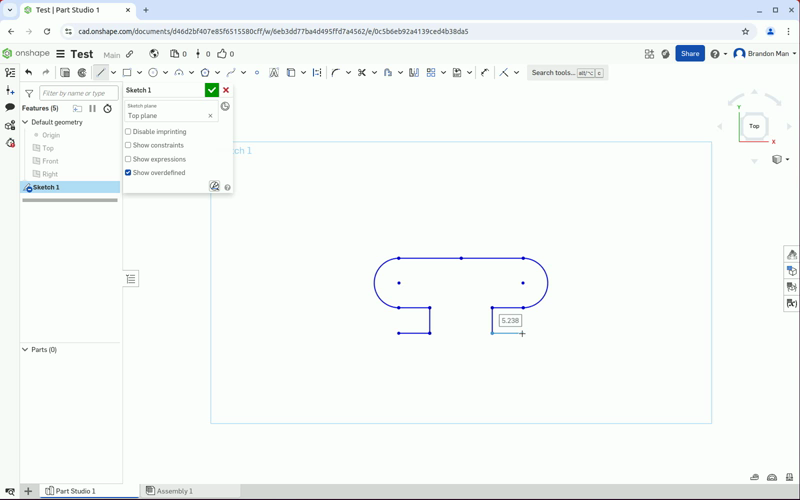
mouse_move(523, 333)
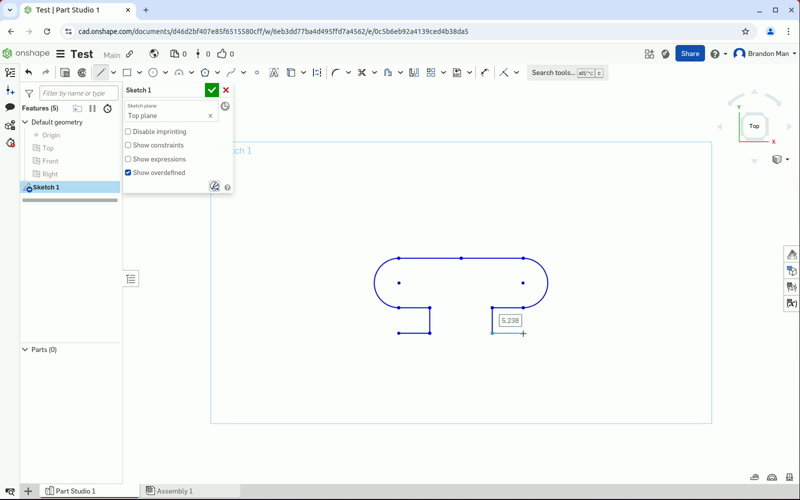
click(523, 333)
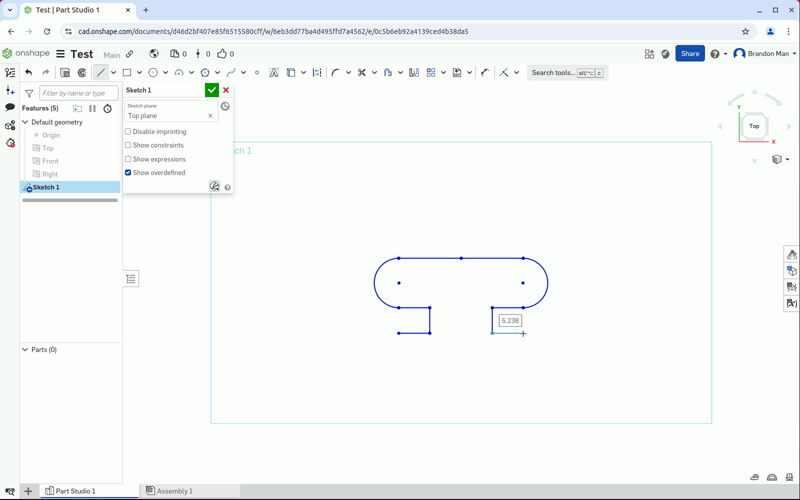
key_up(shift)
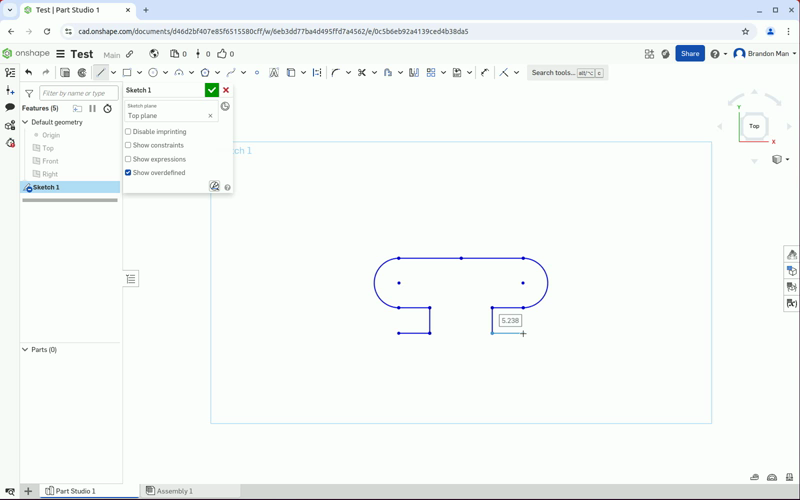
key(esc)
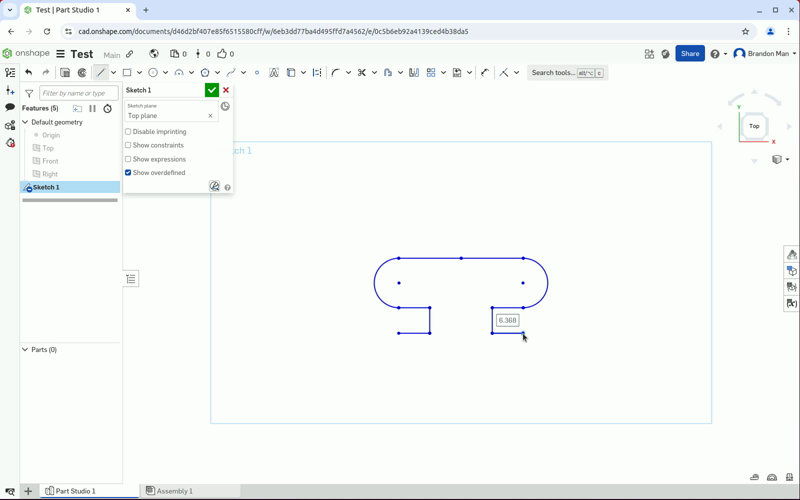
key(a)
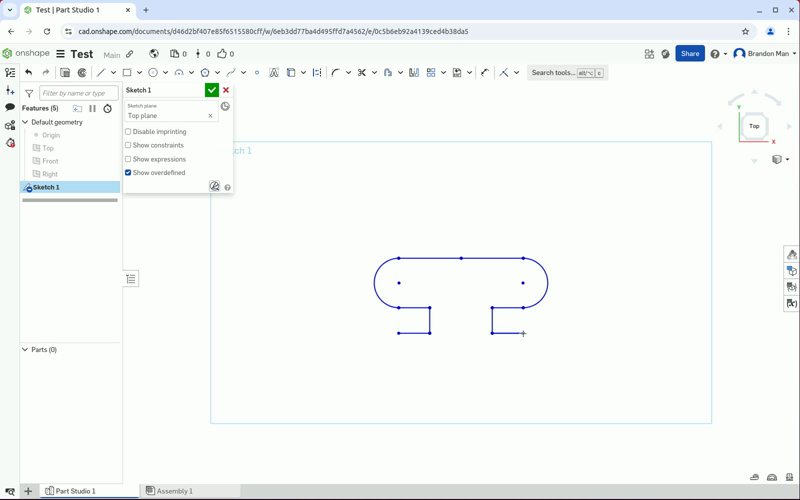
mouse_move(523, 333)
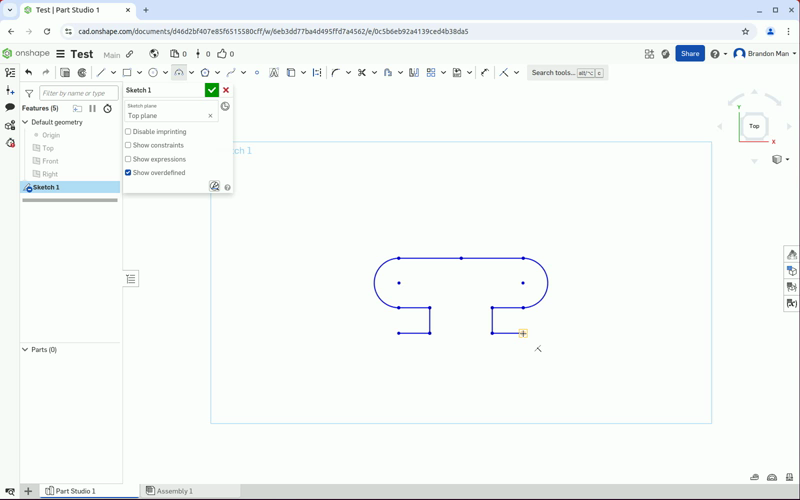
click(523, 333)
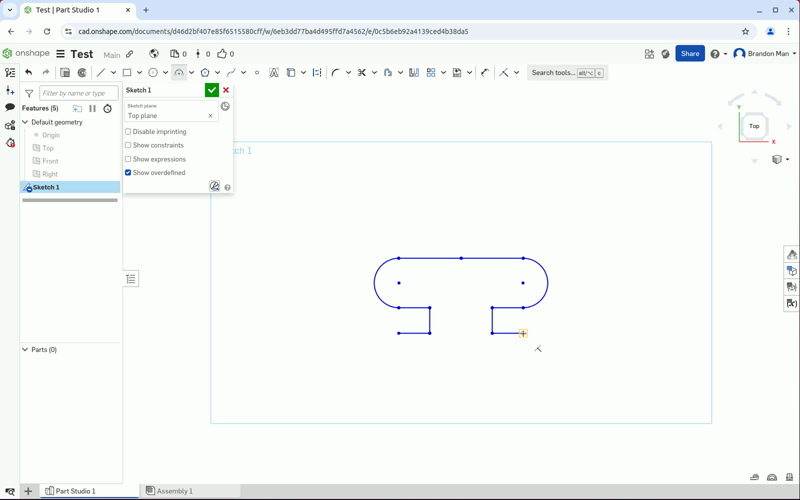
key_down(shift)
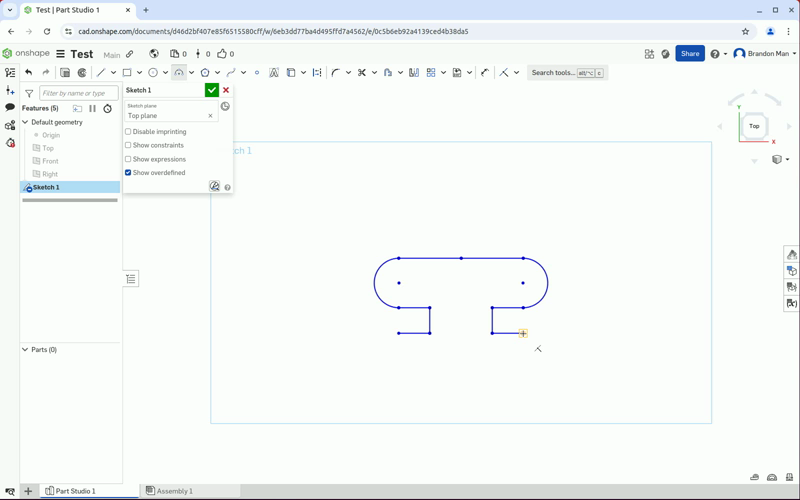
mouse_move(523, 234)
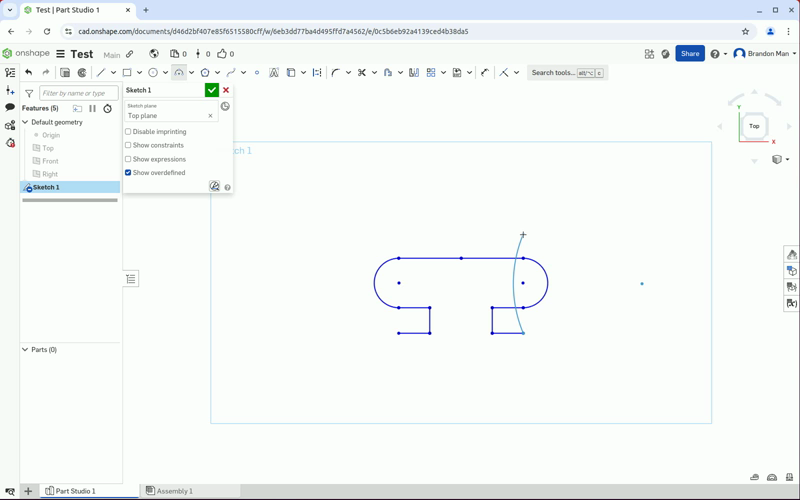
click(523, 234)
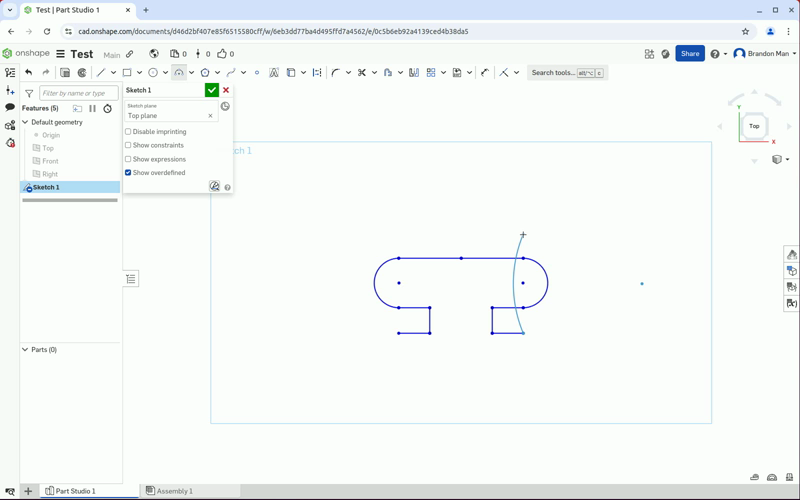
mouse_move(572, 283)
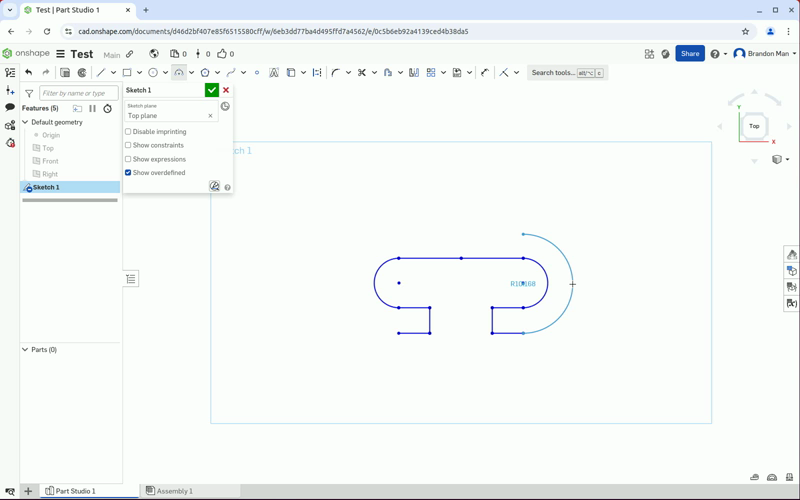
click(572, 283)
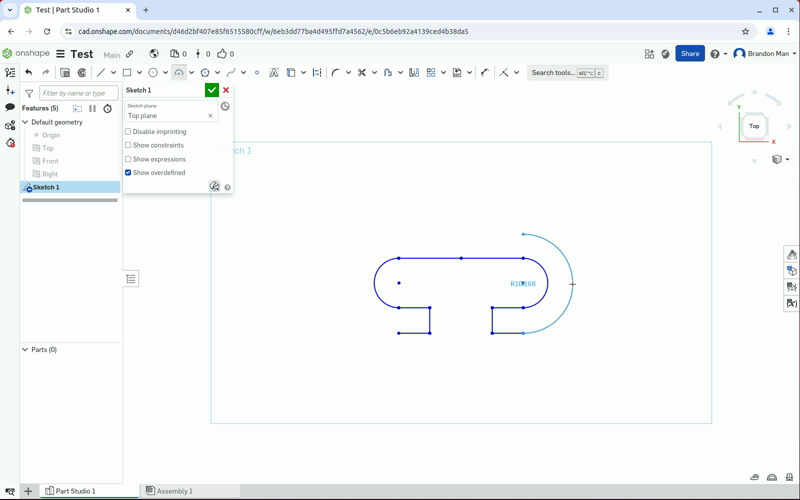
key_up(shift)
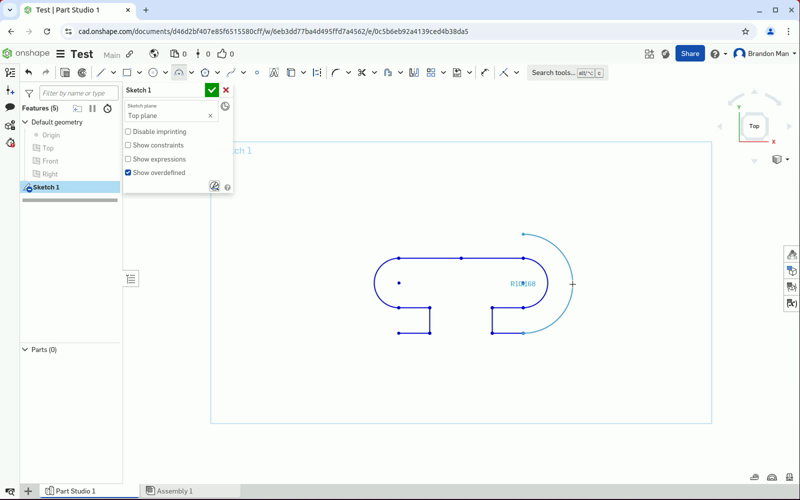
key(esc)
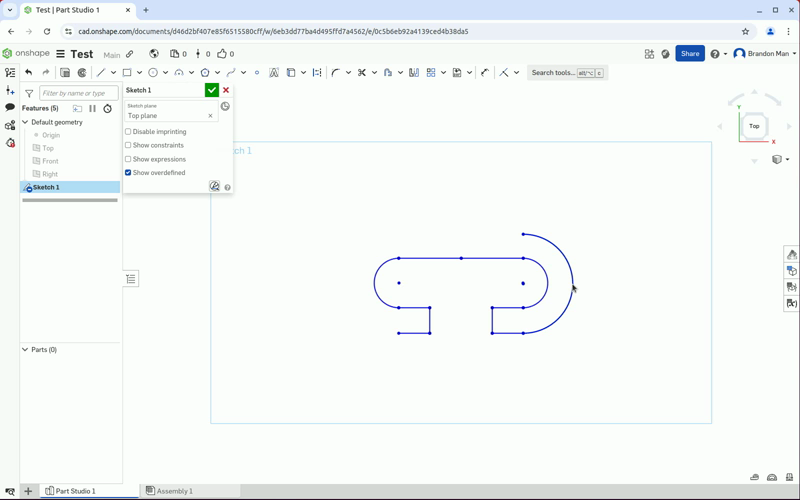
key(l)
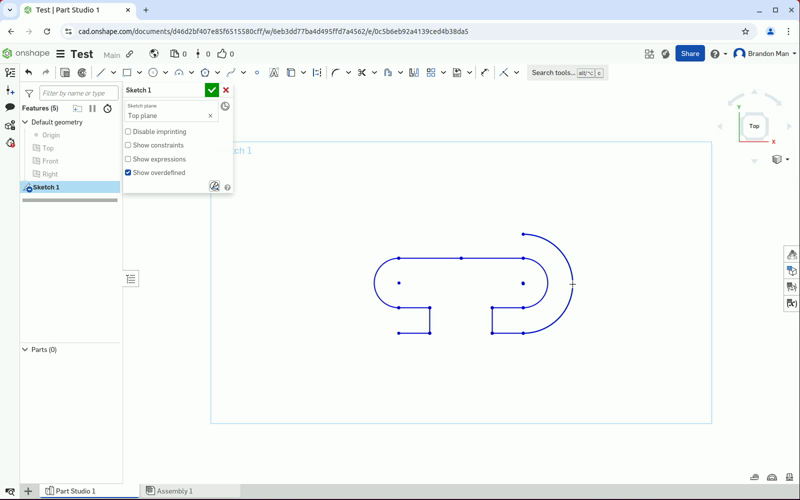
mouse_move(523, 234)
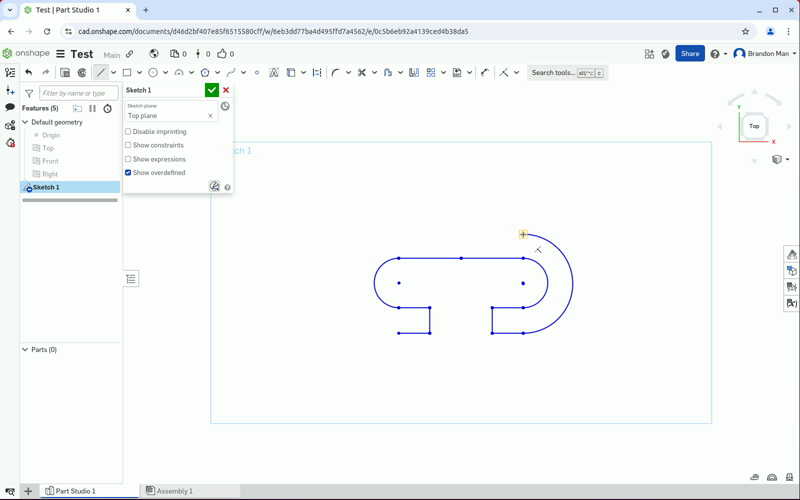
click(523, 234)
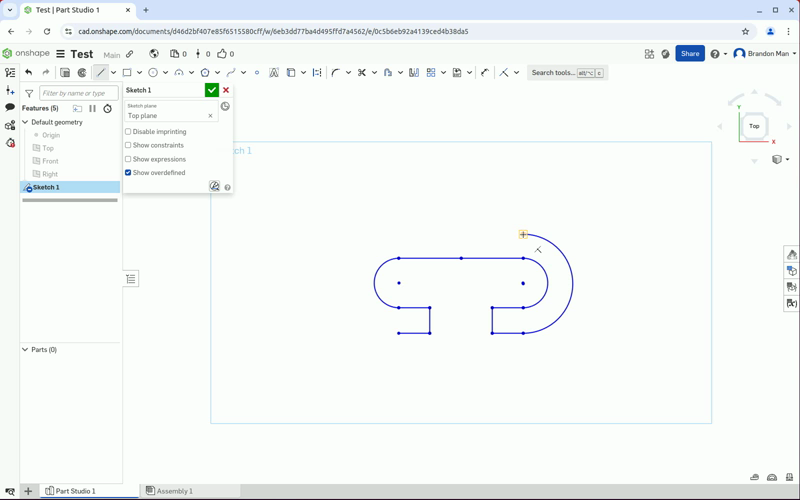
key_down(shift)
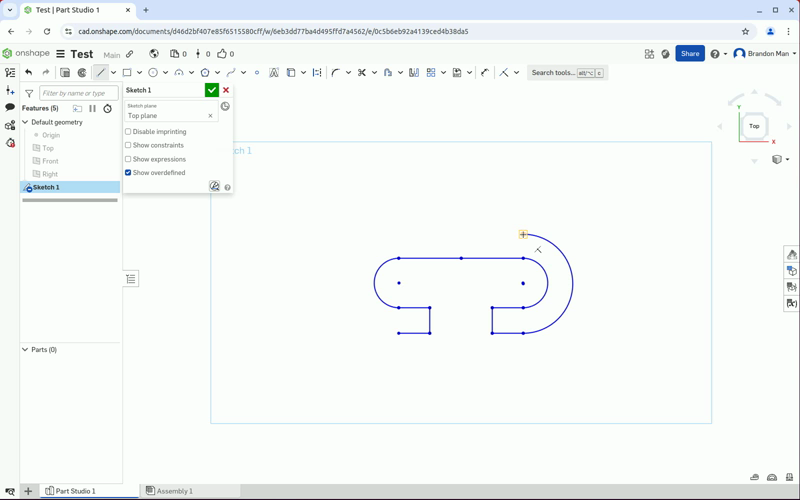
mouse_move(461, 234)
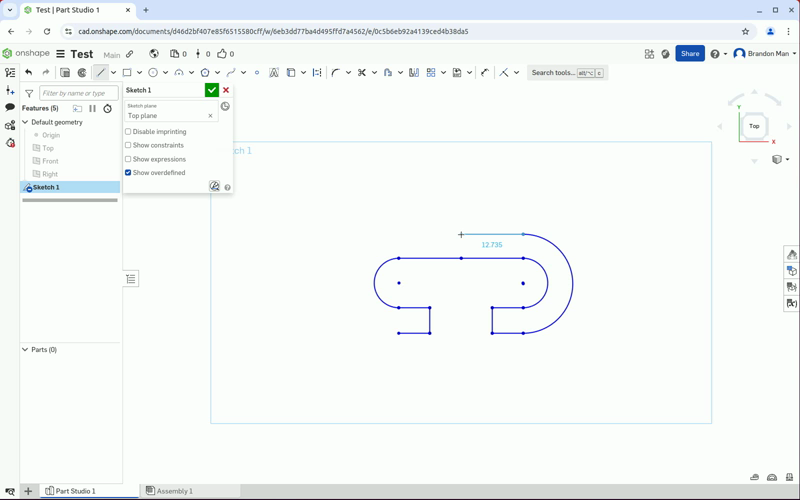
click(461, 234)
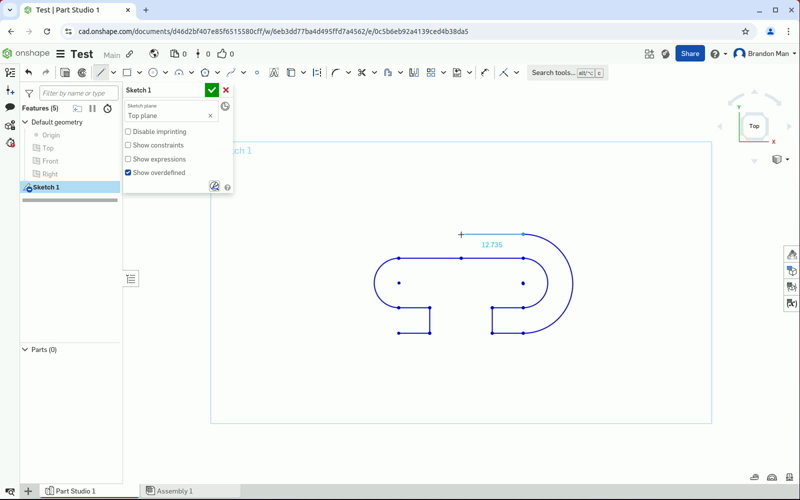
key_up(shift)
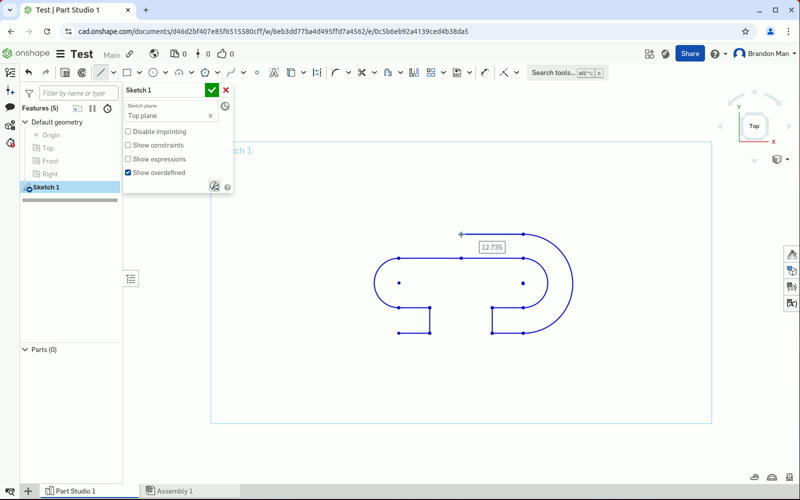
key_down(shift)
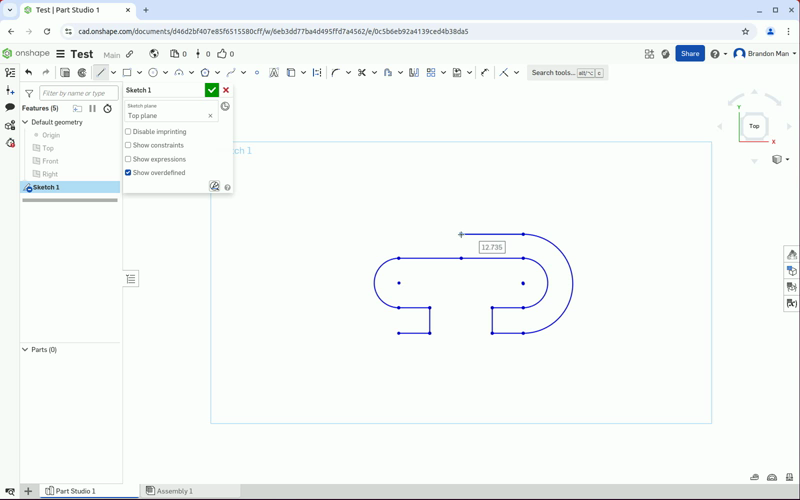
mouse_move(398, 234)
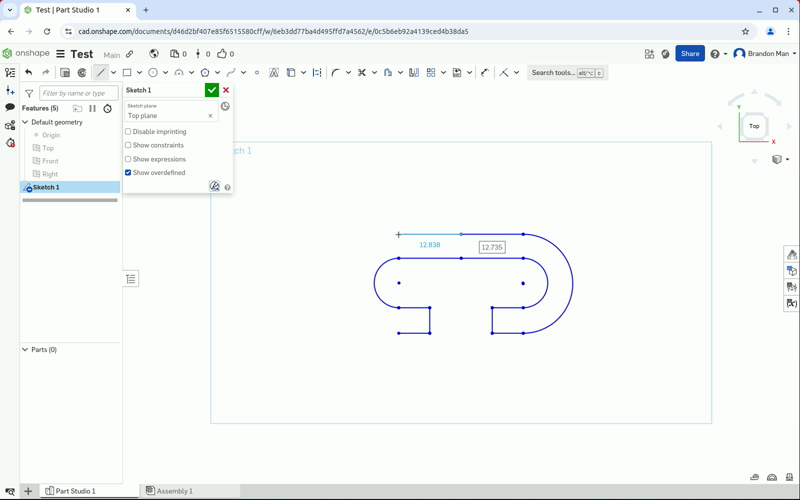
click(398, 234)
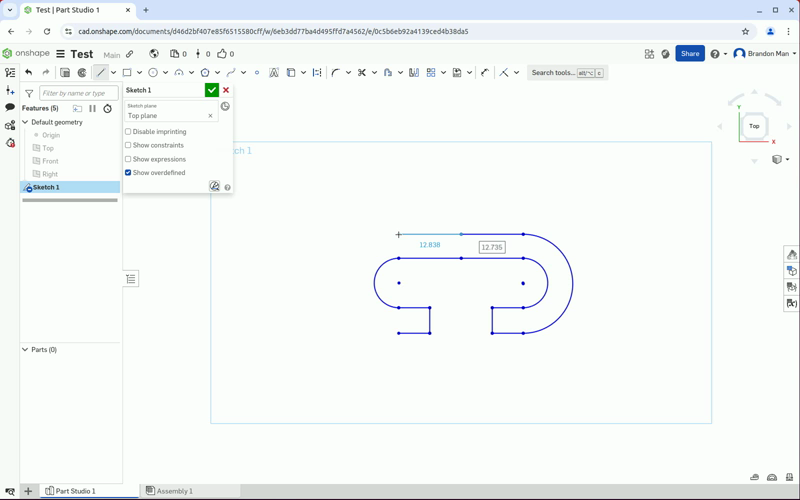
key_up(shift)
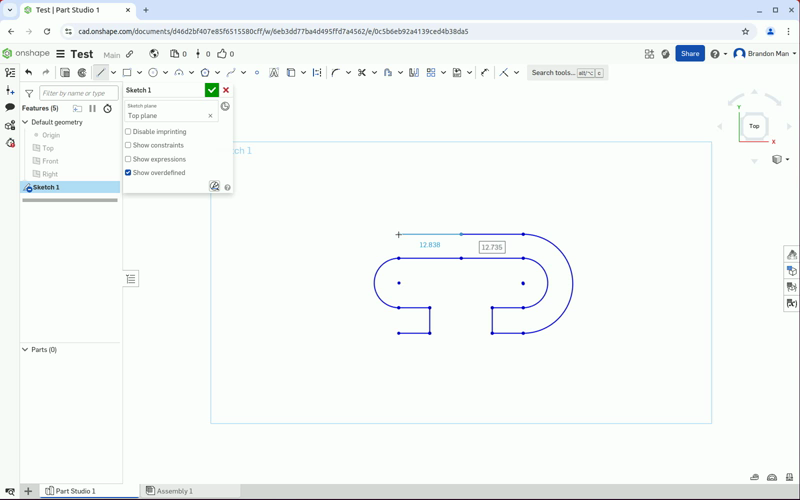
key(esc)
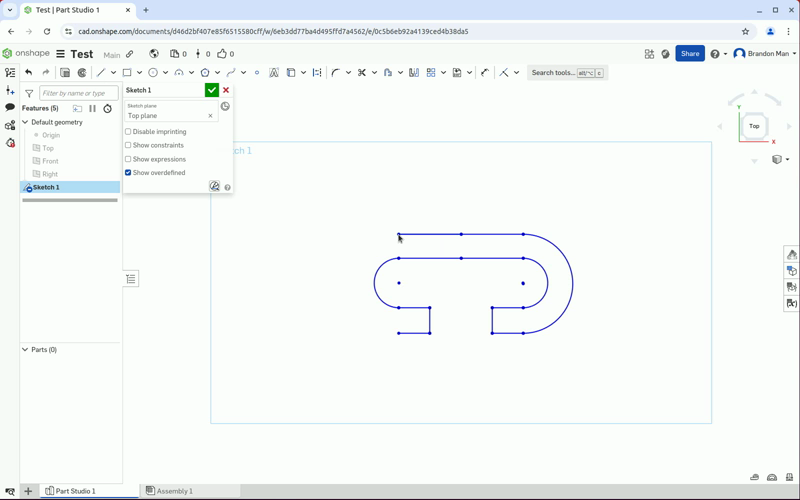
key(a)
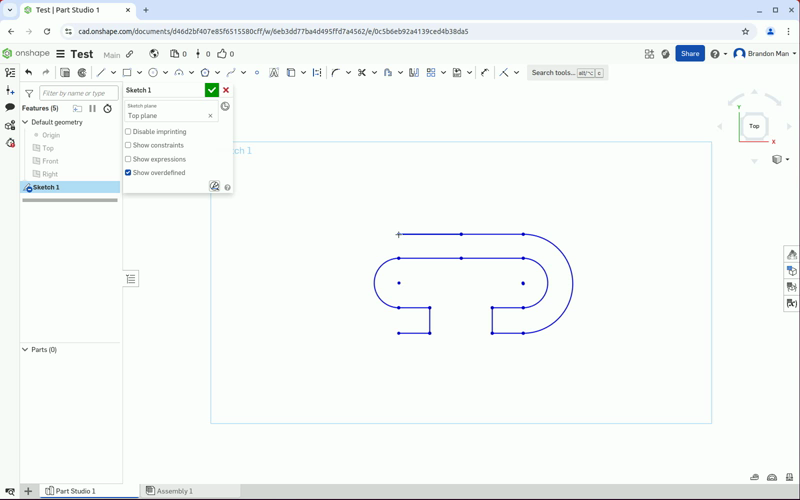
mouse_move(398, 234)
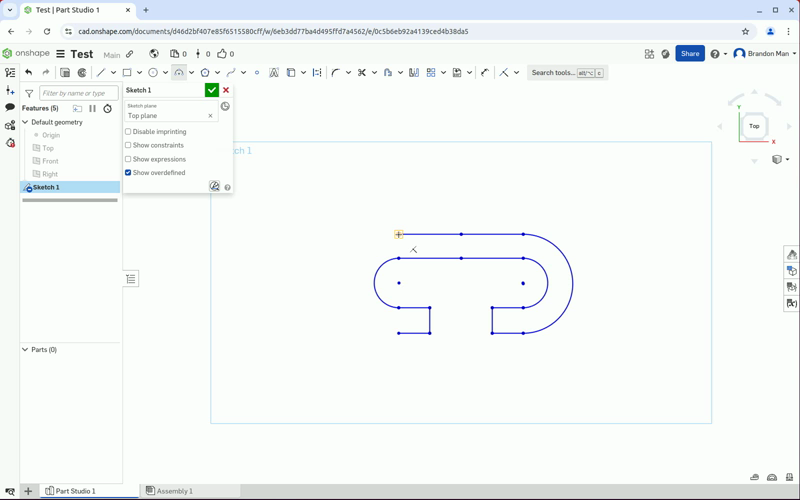
click(398, 234)
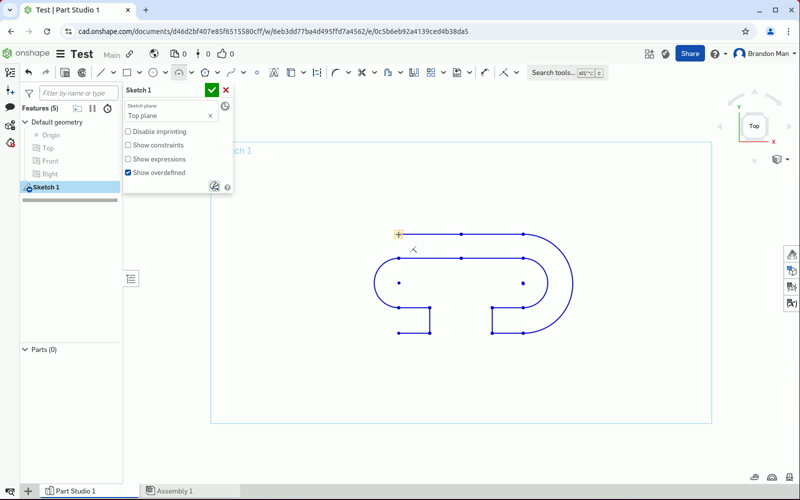
mouse_move(398, 333)
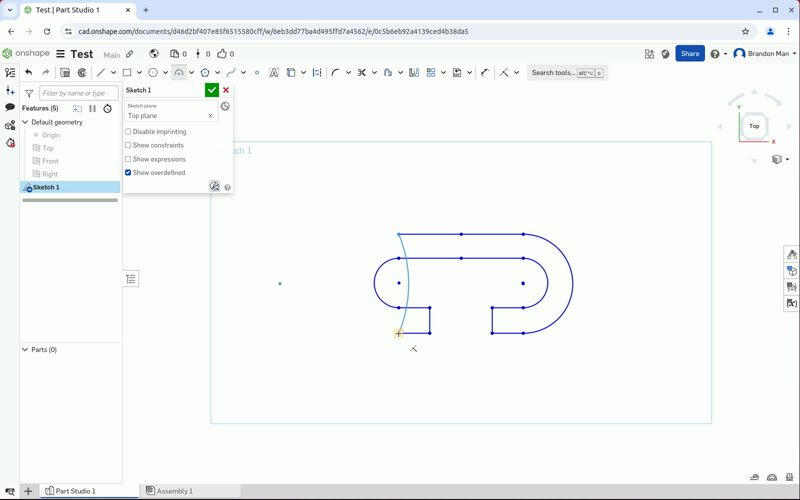
click(398, 333)
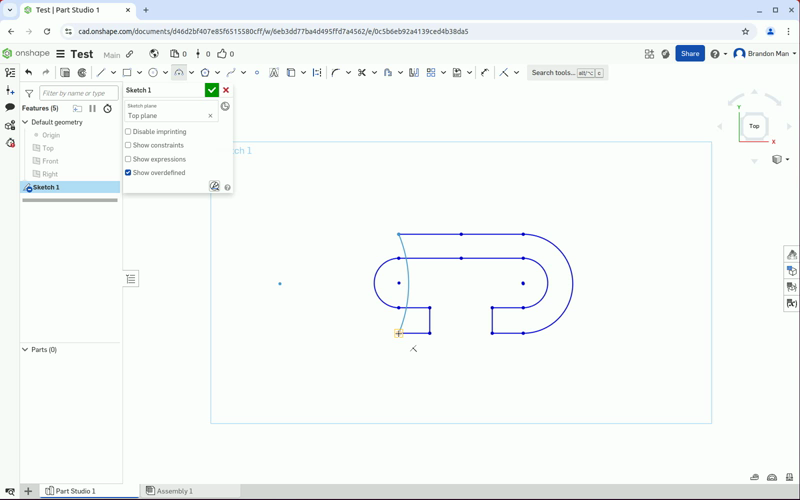
key_down(shift)
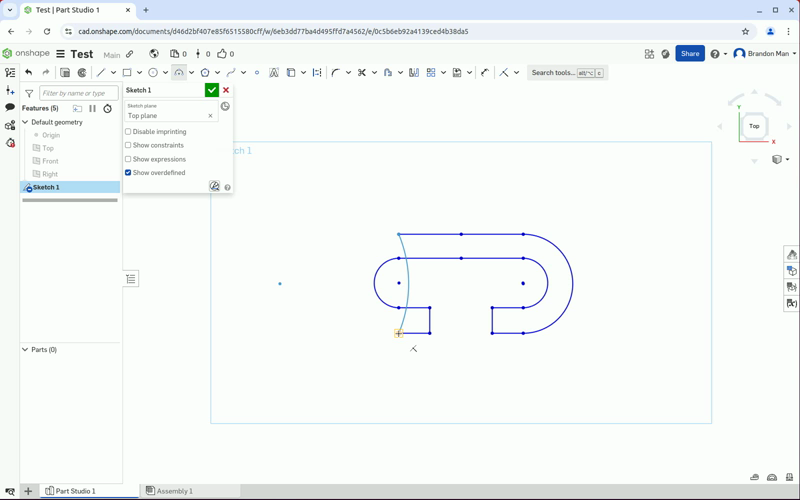
mouse_move(349, 283)
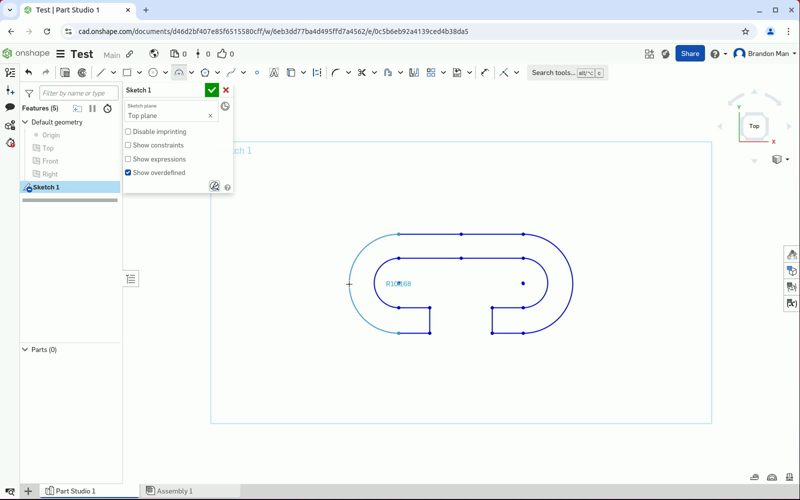
click(349, 283)
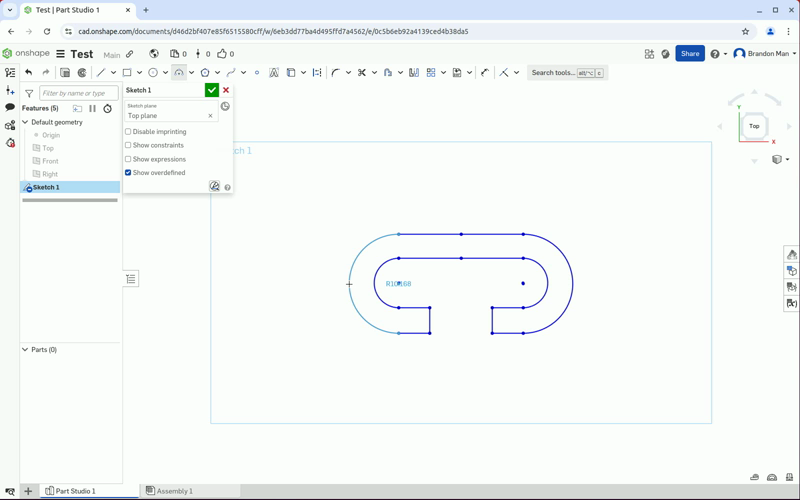
key_up(shift)
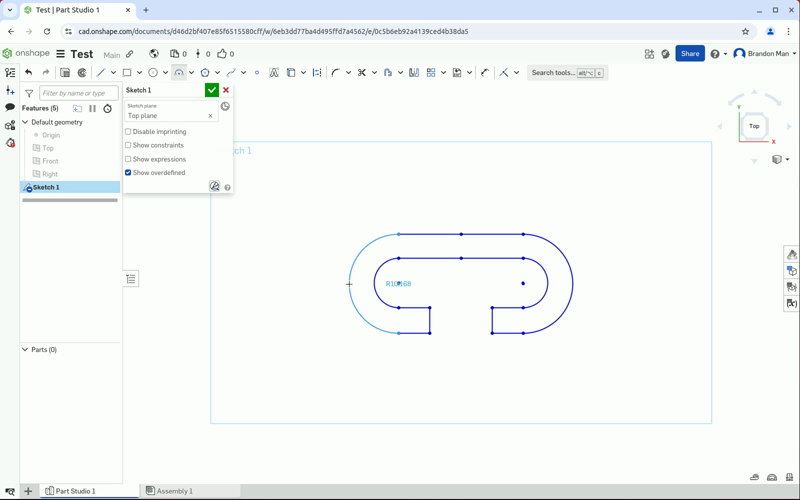
key(esc)
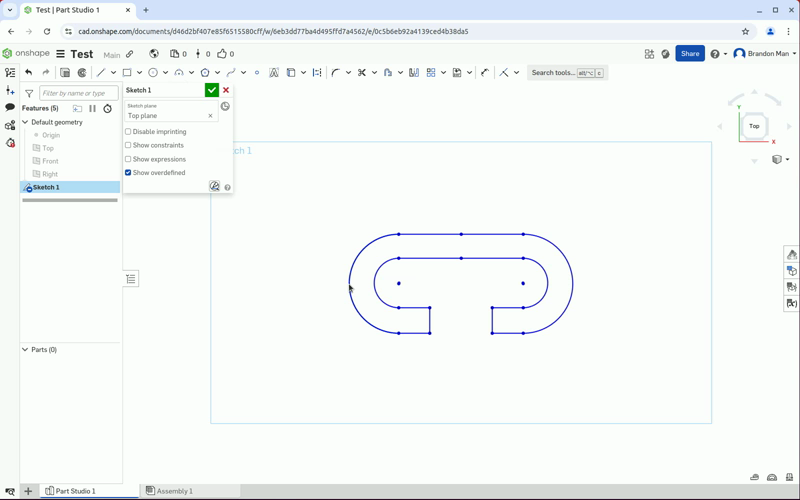
mouse_move(363, 277)
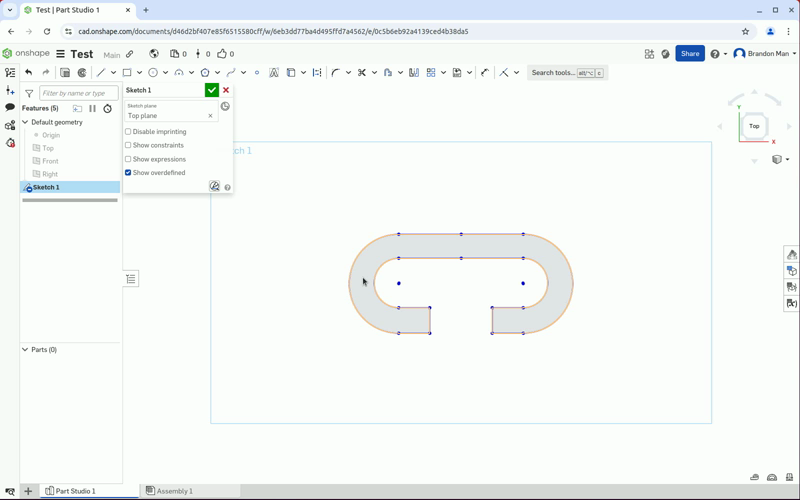
scroll(6)
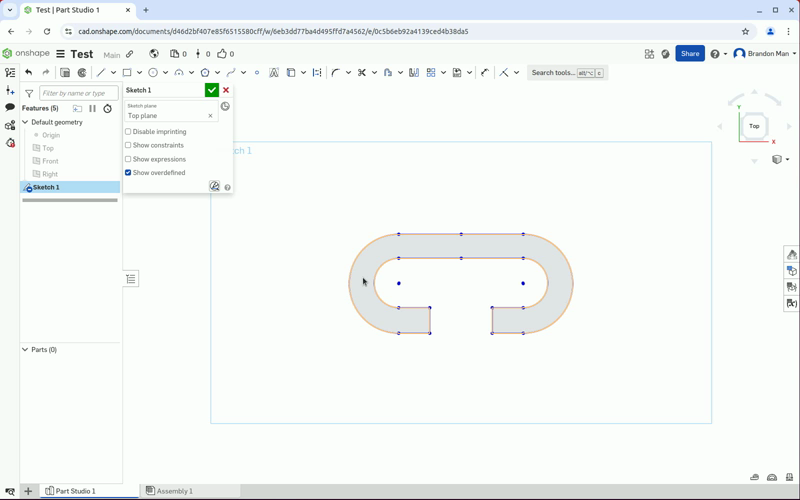
scroll(6)
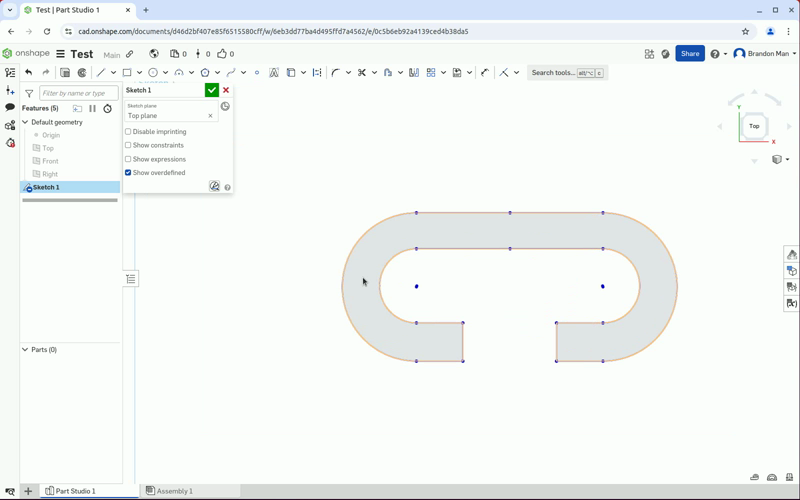
scroll(6)
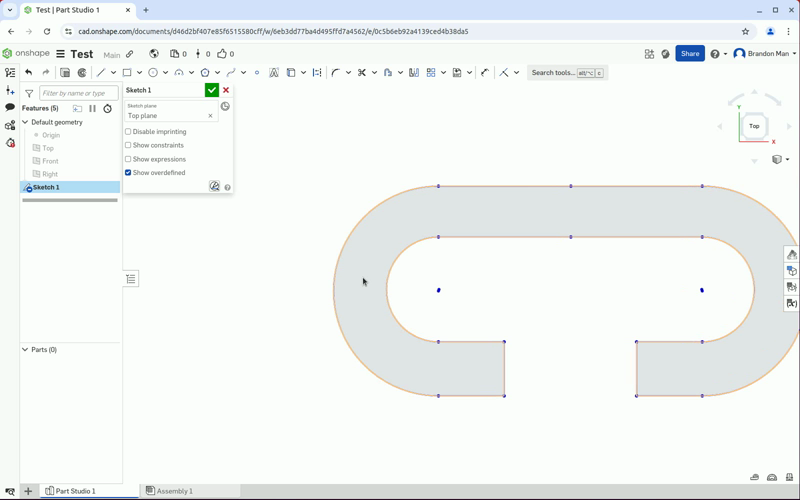
scroll(6)
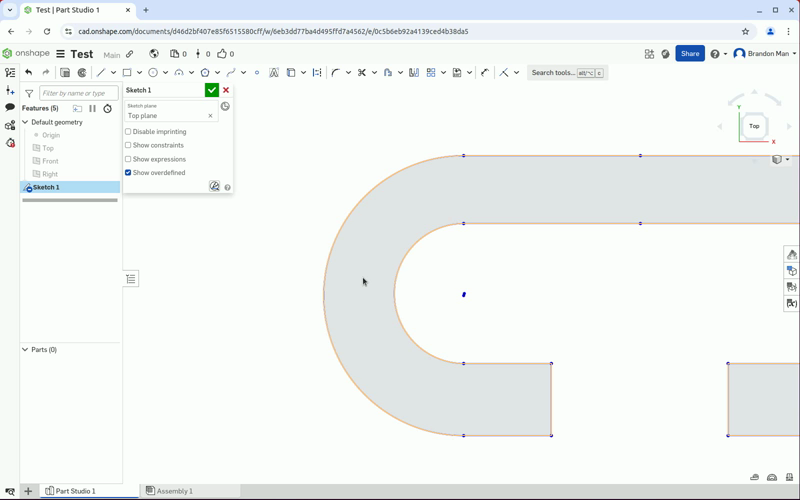
scroll(6)
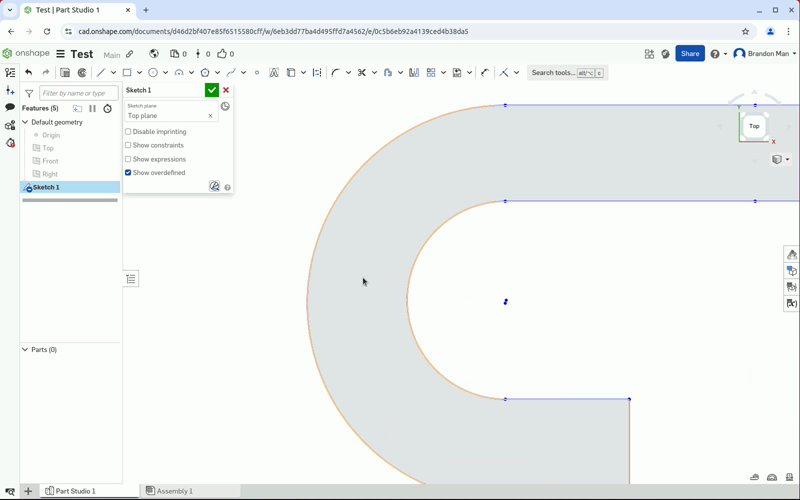
scroll(6)
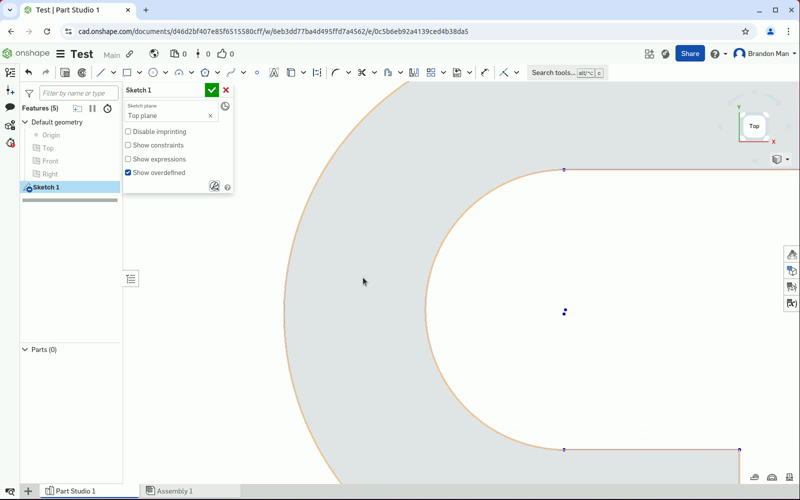
scroll(6)
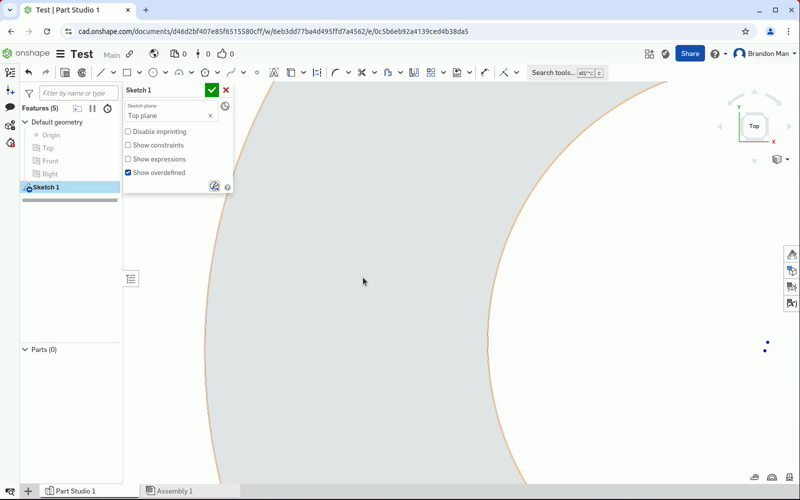
click(363, 277)
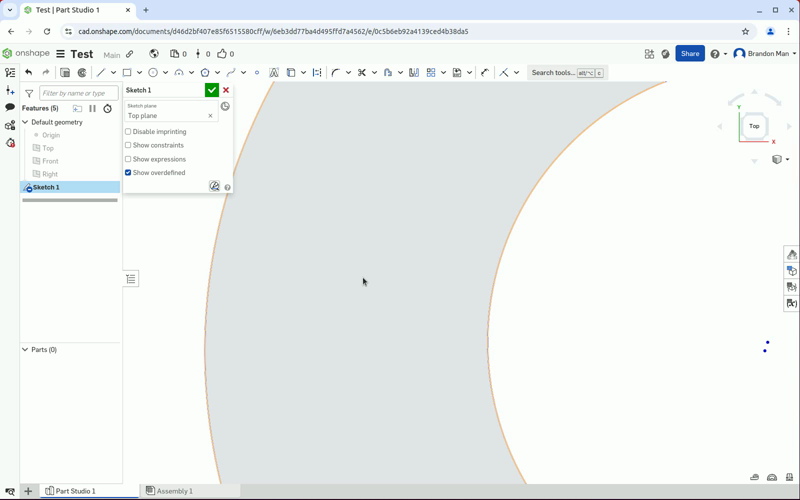
scroll(-6)
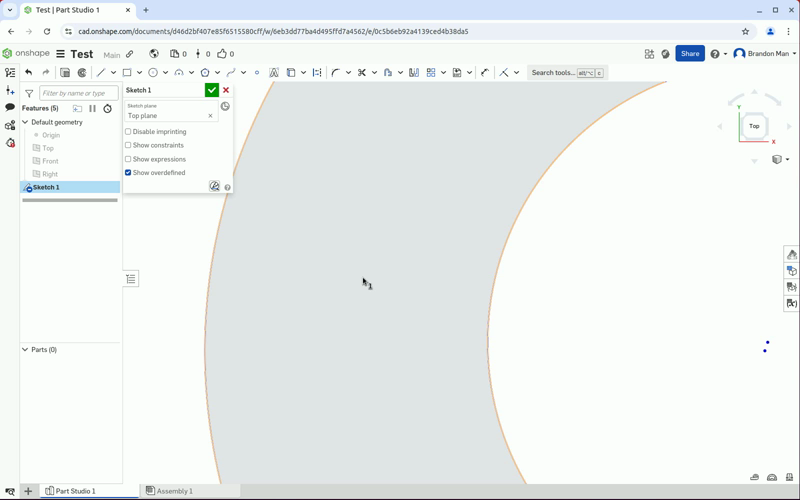
scroll(-6)
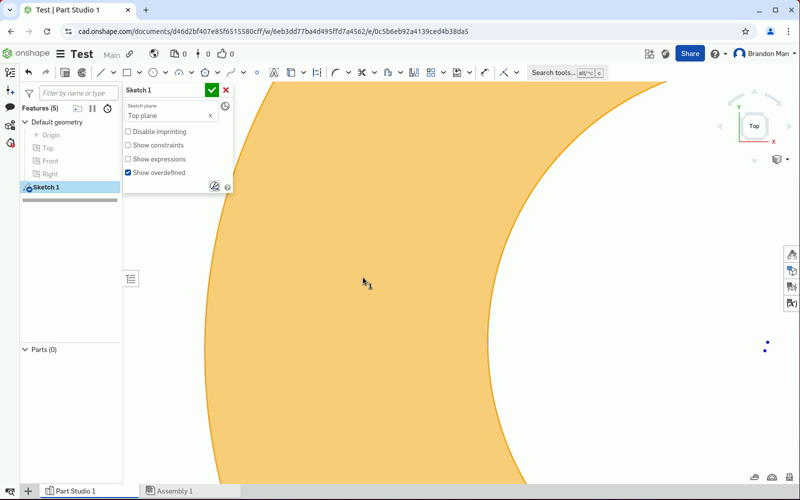
scroll(-6)
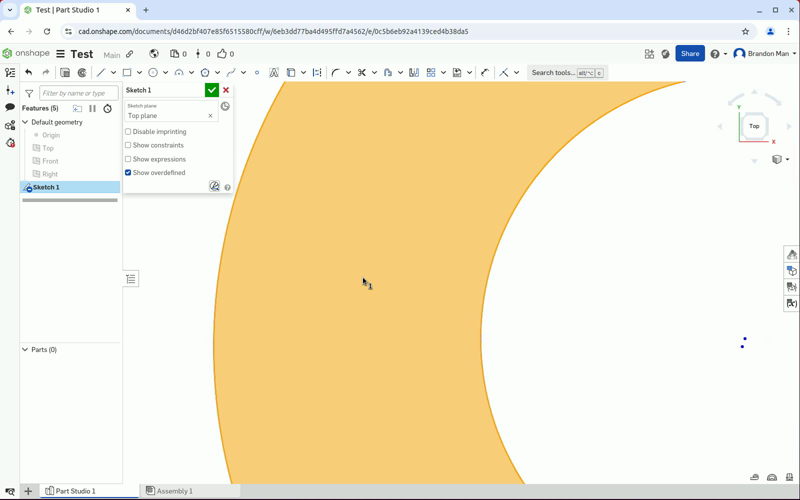
scroll(-6)
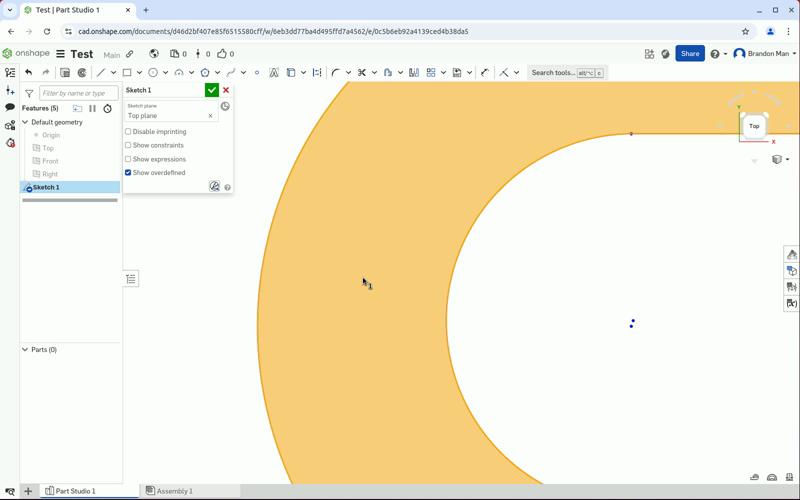
scroll(-6)
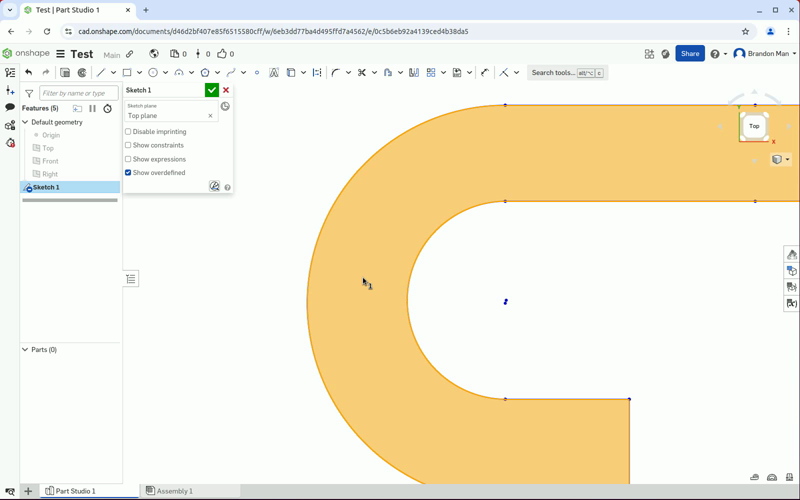
scroll(-6)
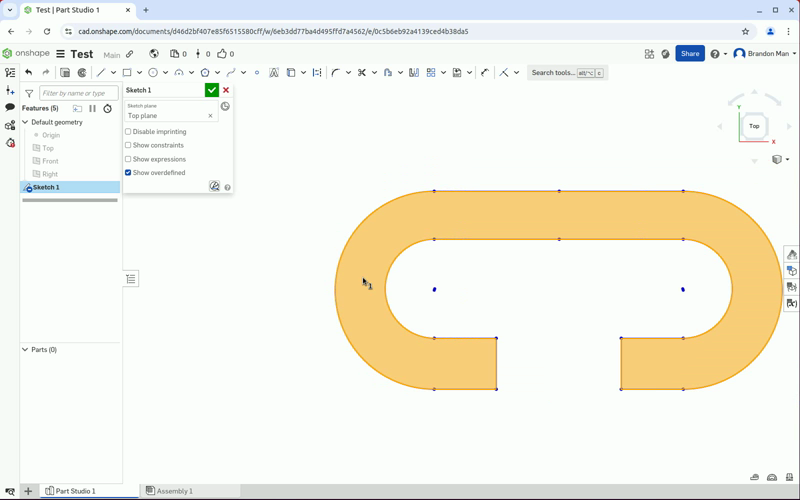
scroll(-6)
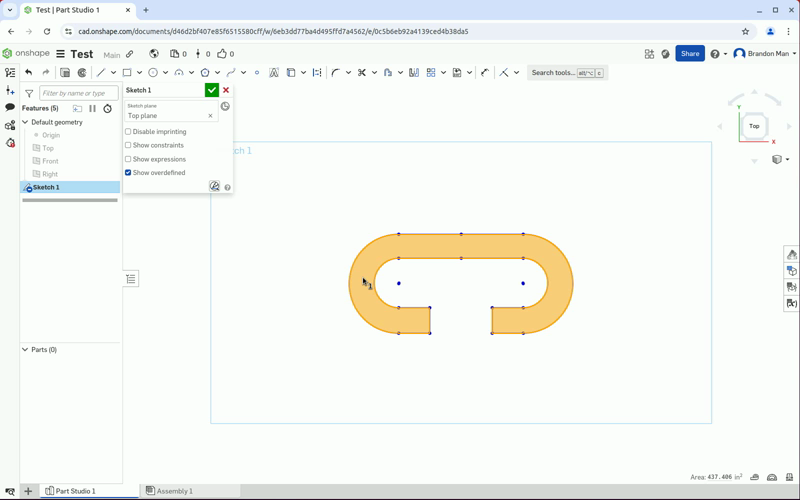
mouse_move(73, 352)
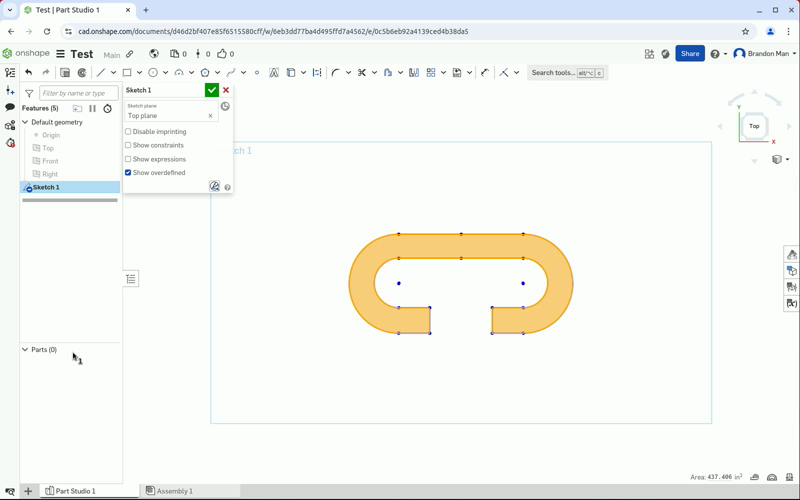
key(shift+y)
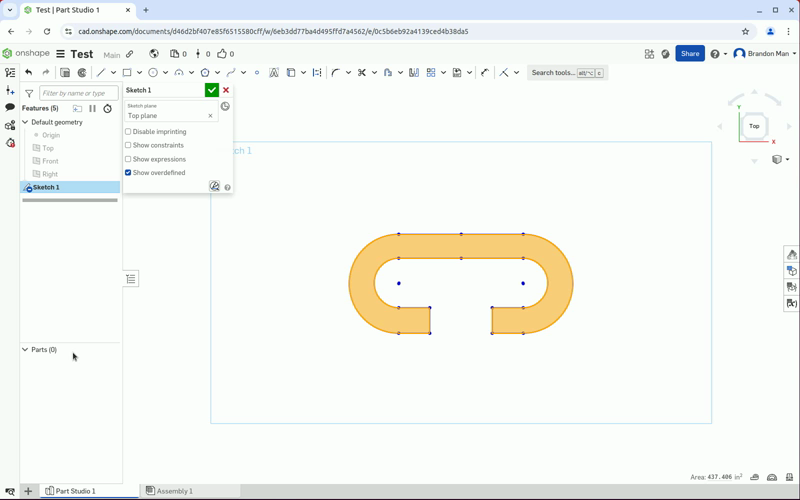
key(shift+e)
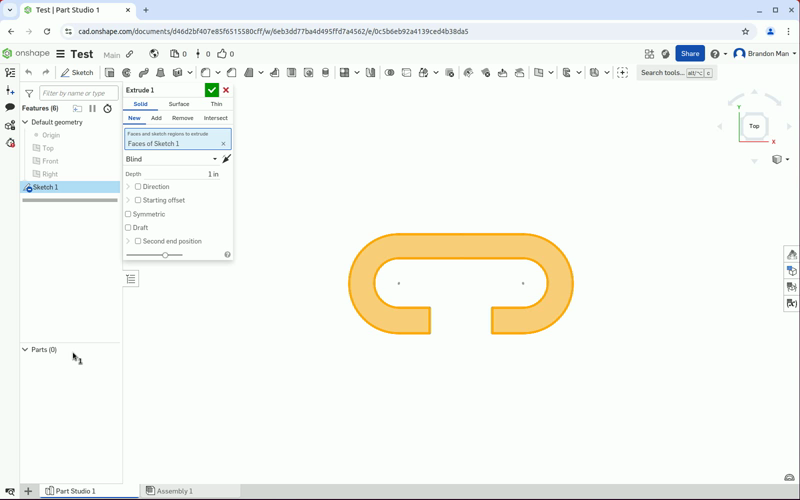
mouse_move(143, 106)
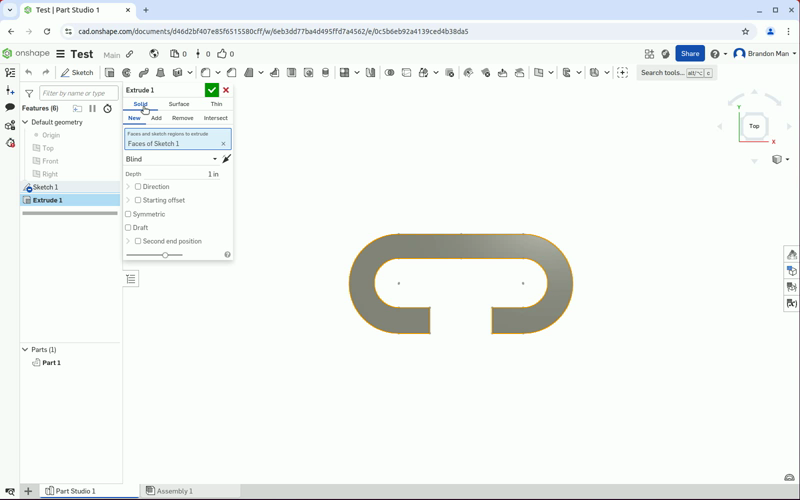
click(143, 106)
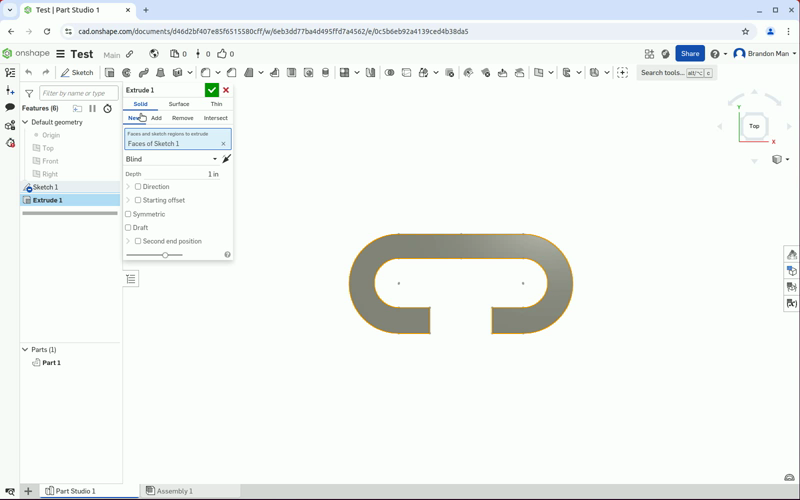
mouse_move(137, 120)
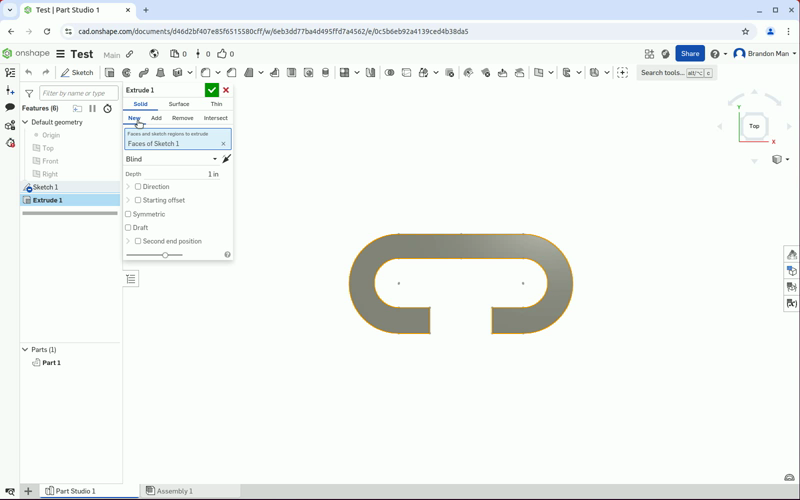
click(137, 120)
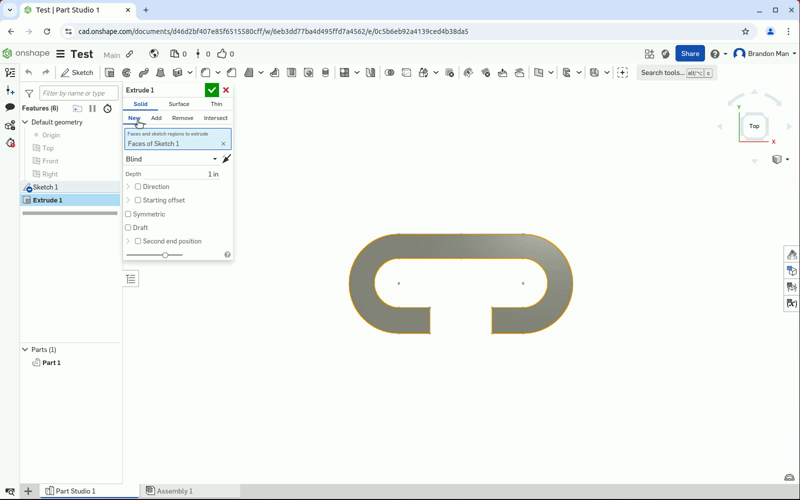
key(tab, 4)
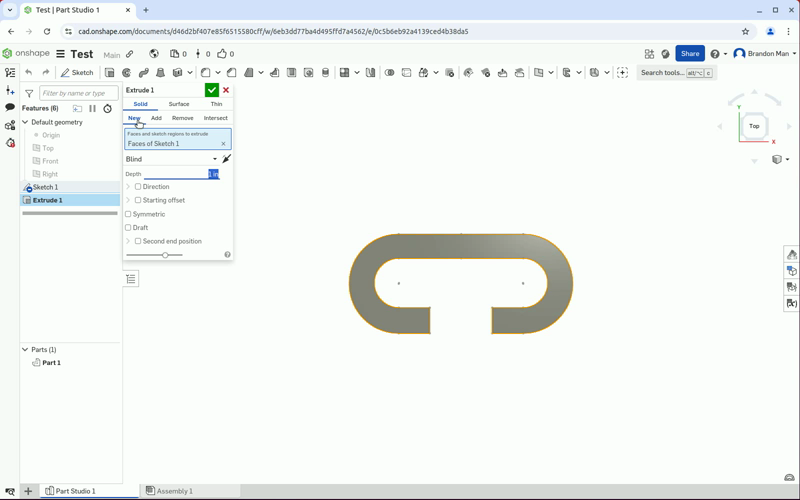
text(5.055)
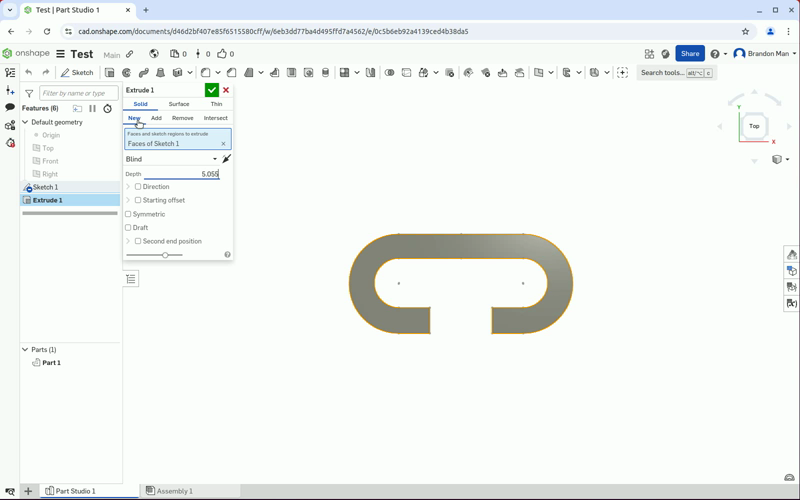
key(enter)
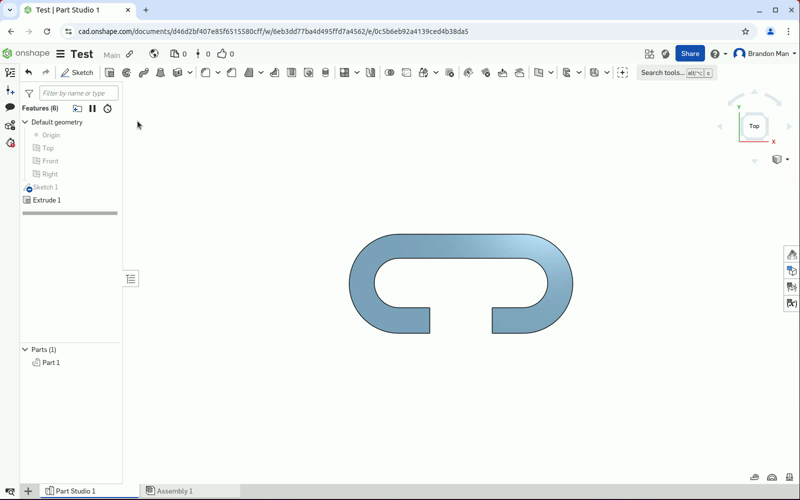
key(shift+h)
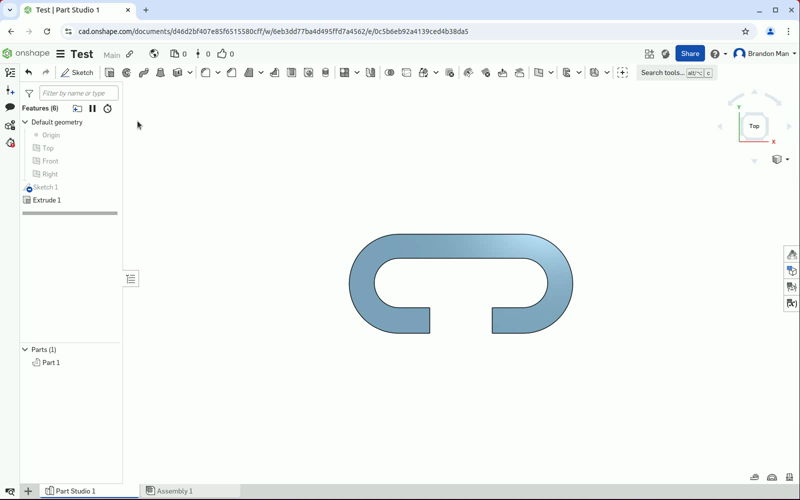
key(shift+h)
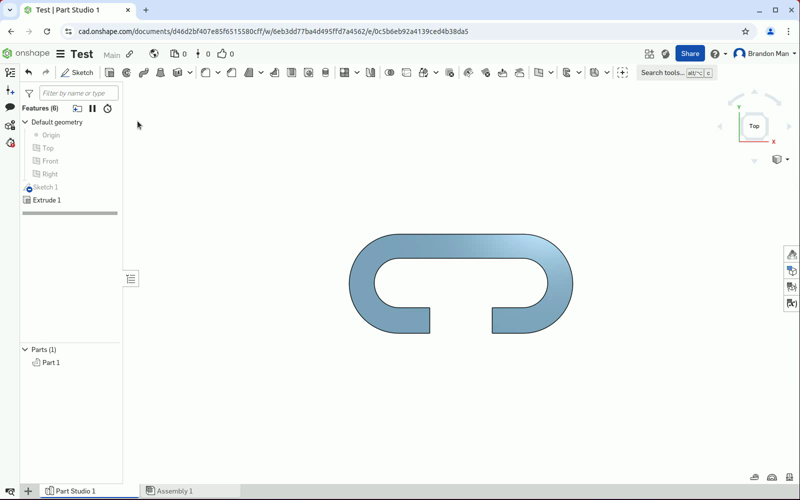
mouse_move(73, 189)
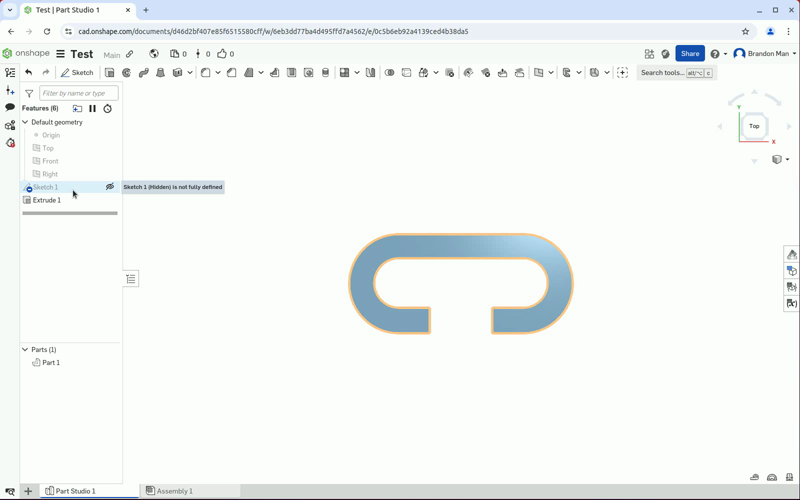
click(73, 189)
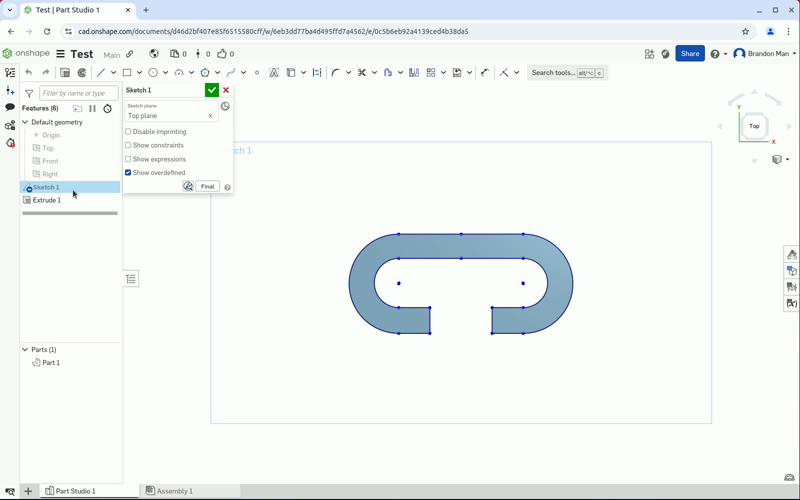
mouse_move(229, 92)
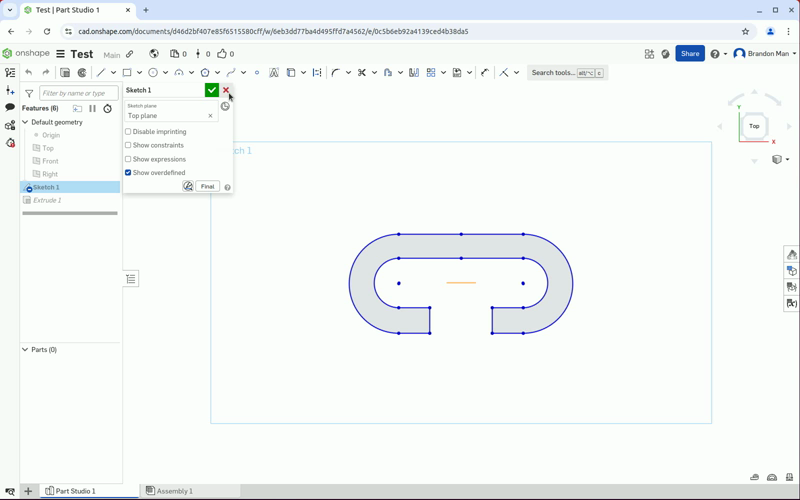
click(229, 92)
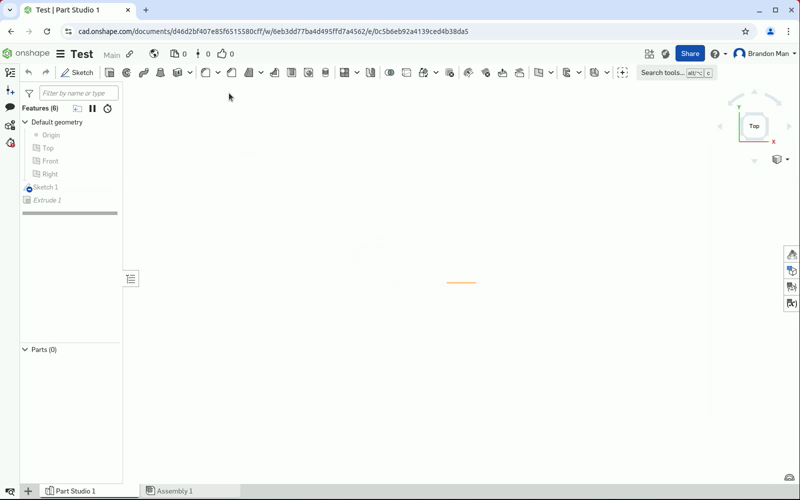
mouse_move(73, 352)
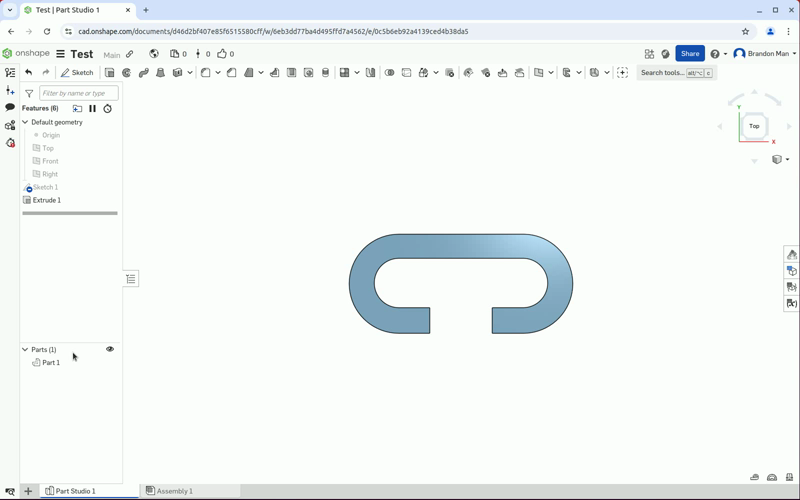
key(y)
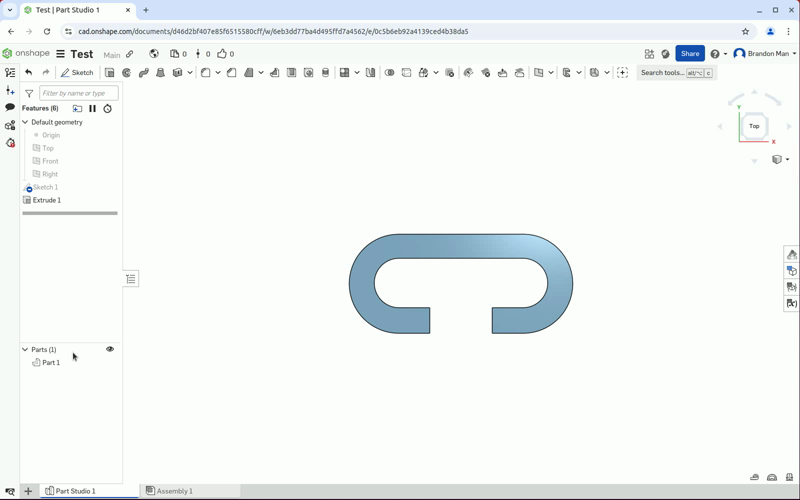
key(shift+p)
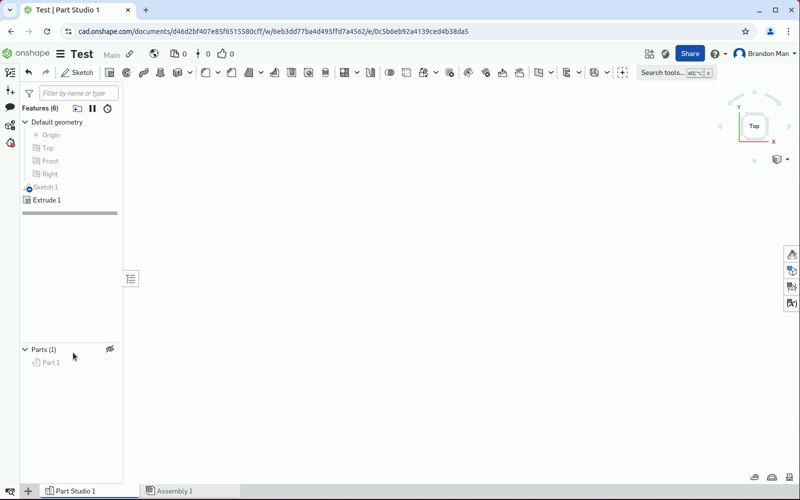
key(space)
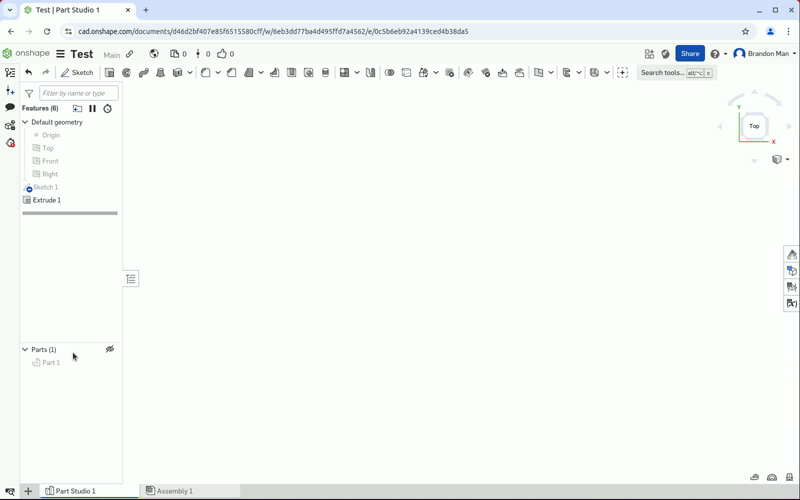
key_down(shift)
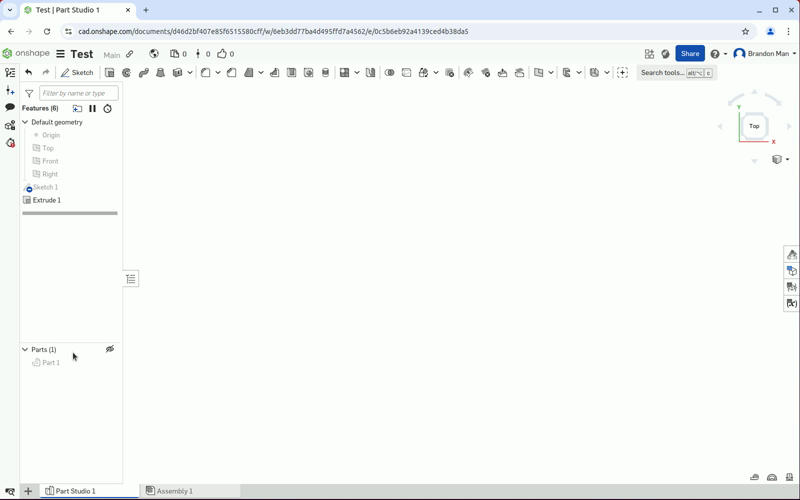
key(up)
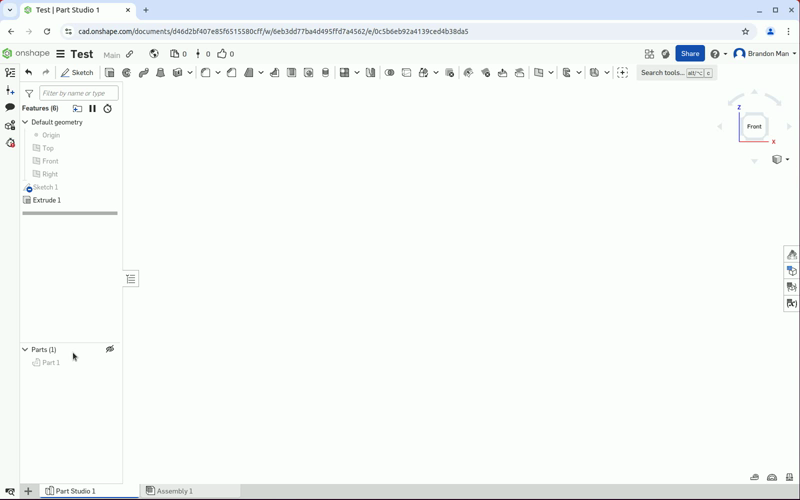
key_up(shift)
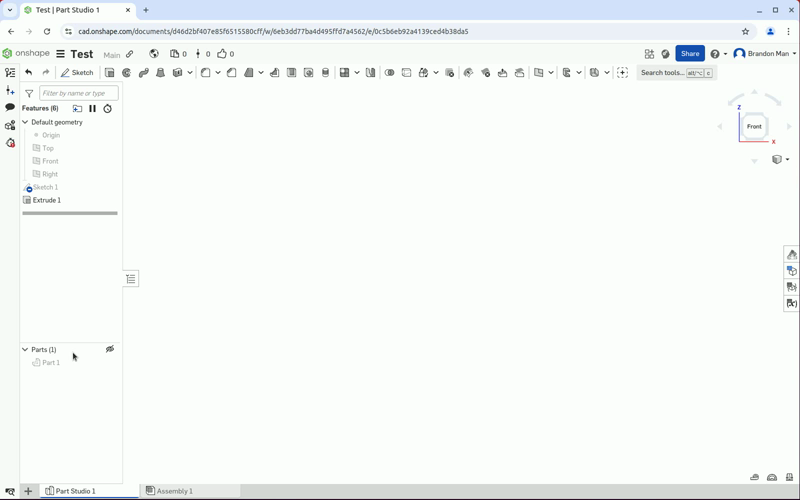
mouse_move(73, 352)
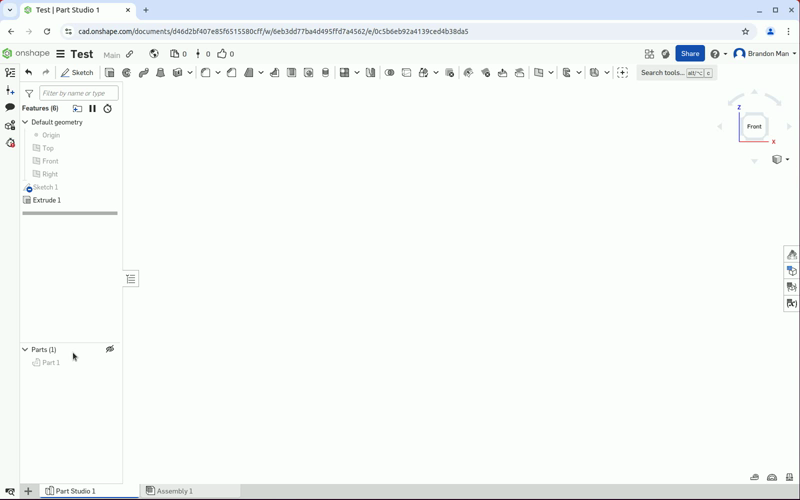
key(shift+y)
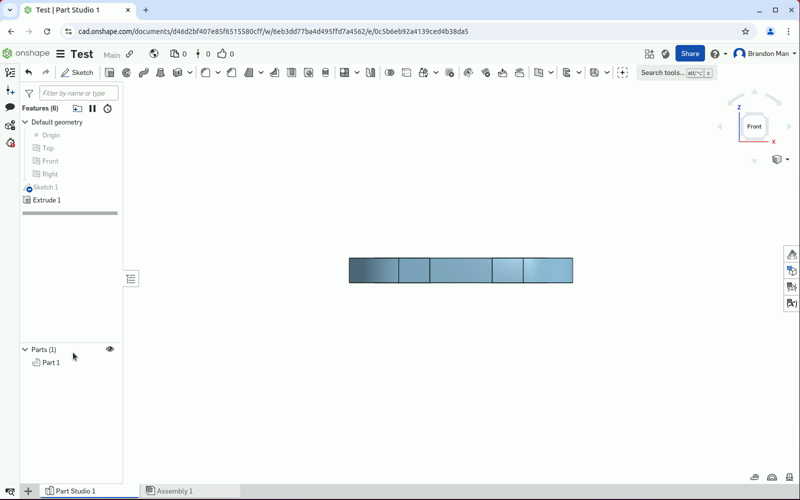
mouse_move(541, 75)
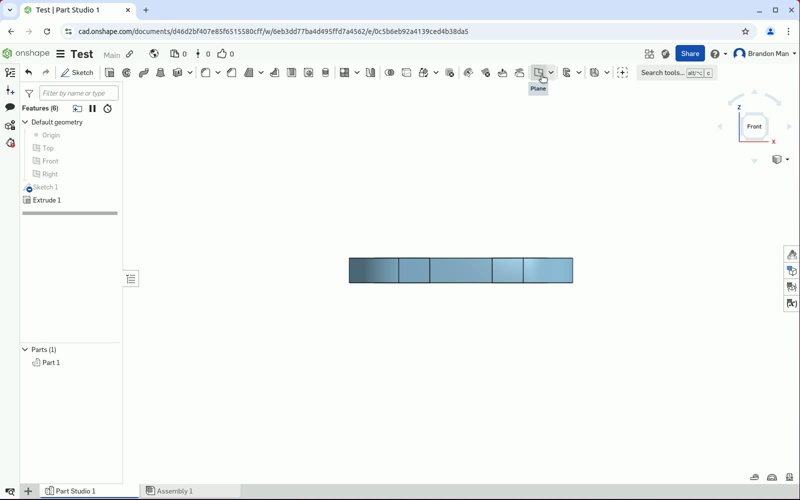
click(541, 75)
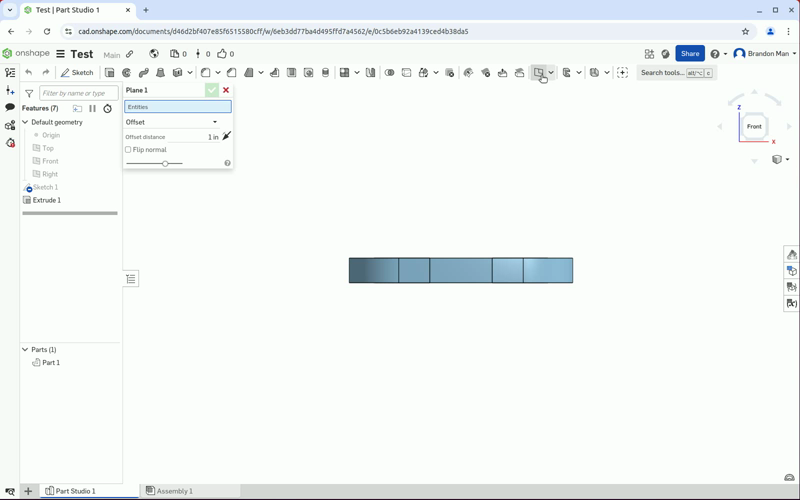
mouse_move(73, 163)
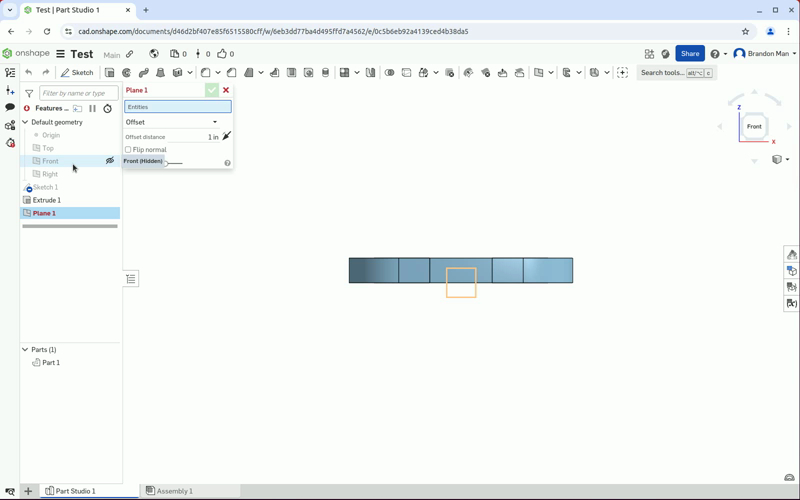
click(73, 163)
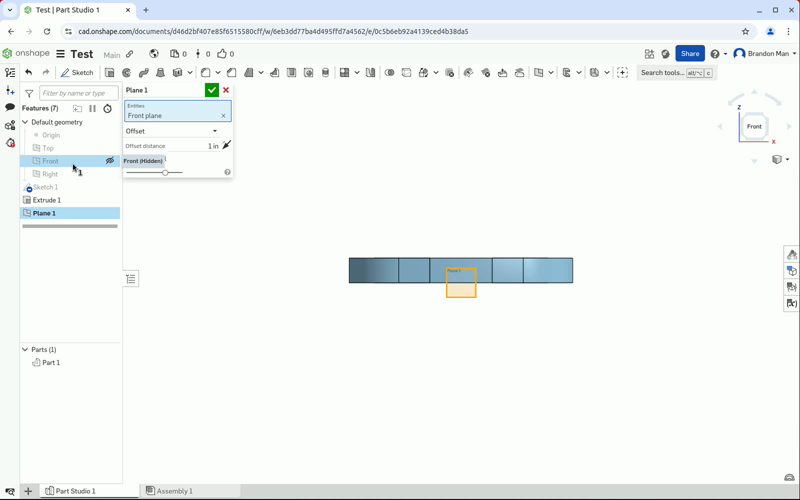
key(tab, 2)
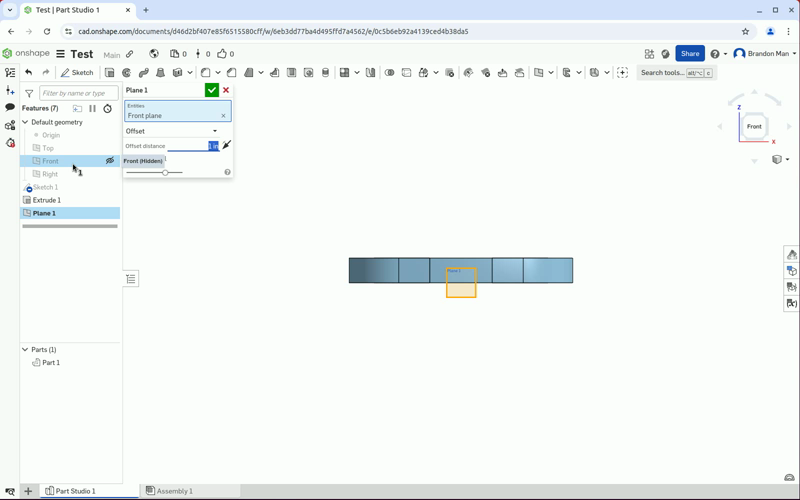
text(5.053)
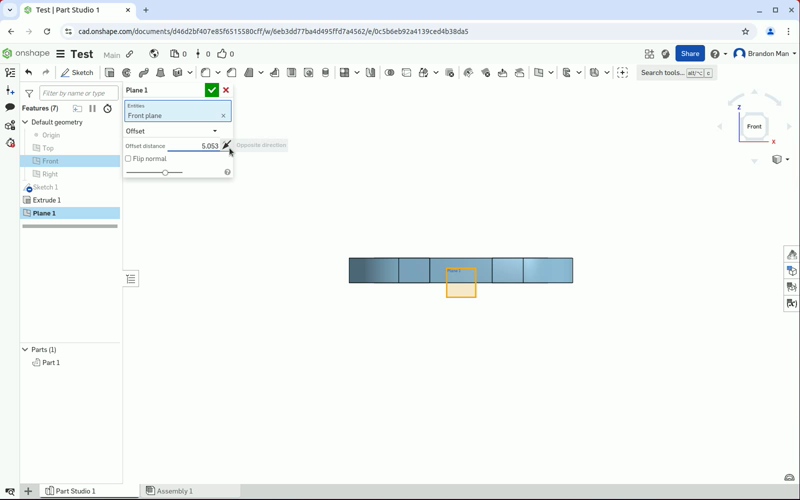
mouse_move(229, 147)
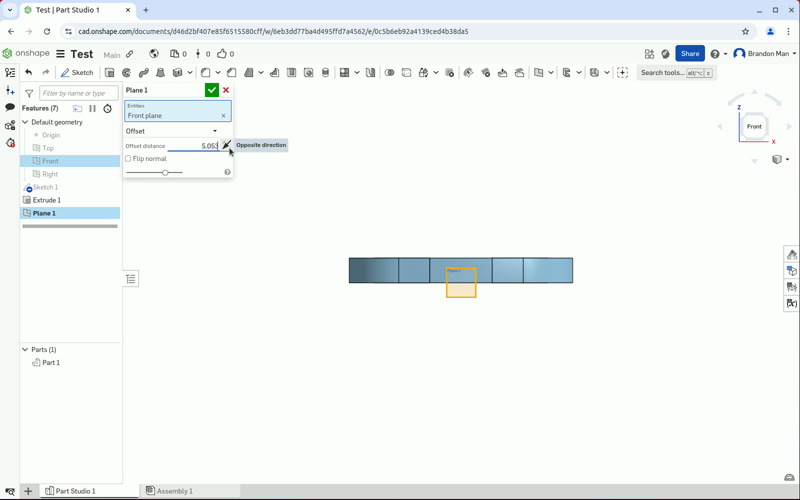
click(229, 147)
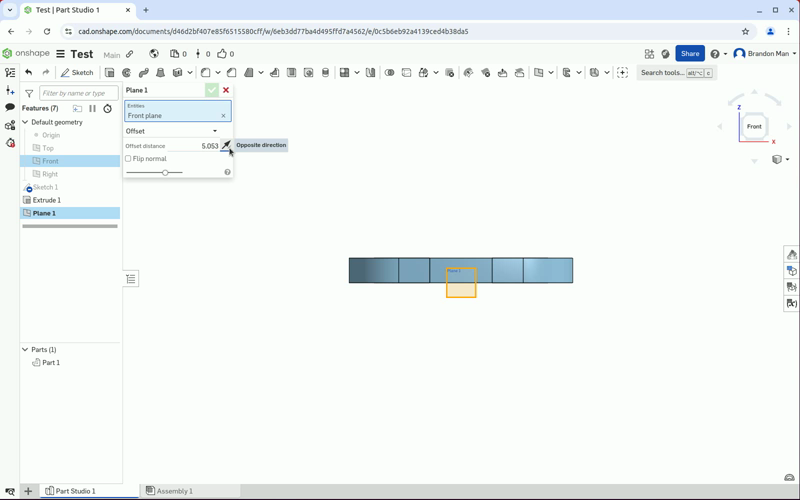
key(enter, 2)
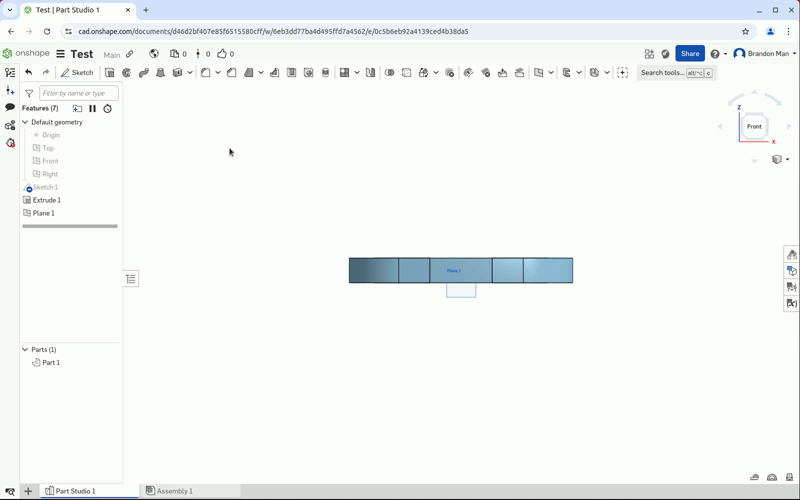
key(shift+s)
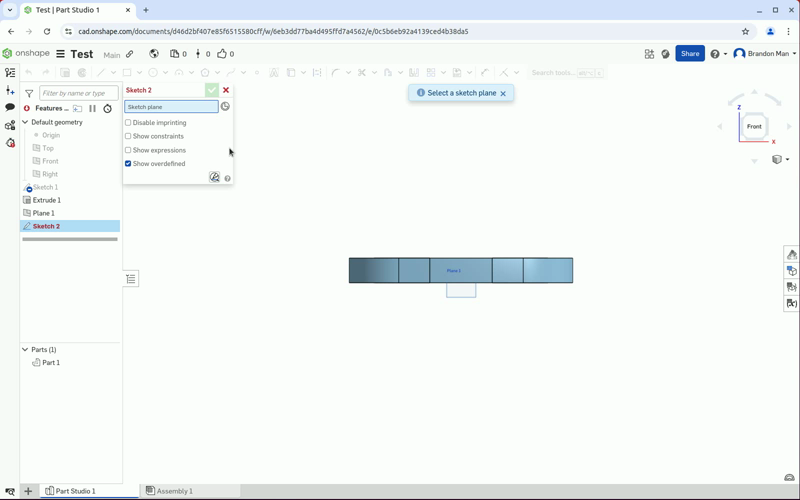
mouse_move(73, 215)
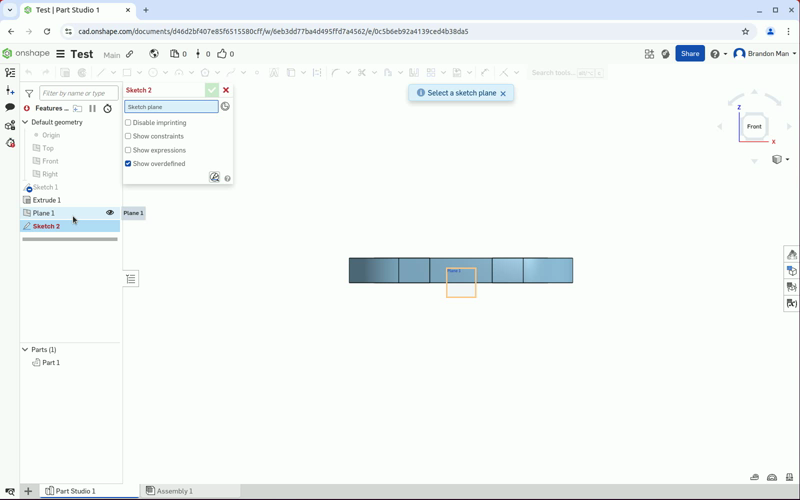
click(73, 215)
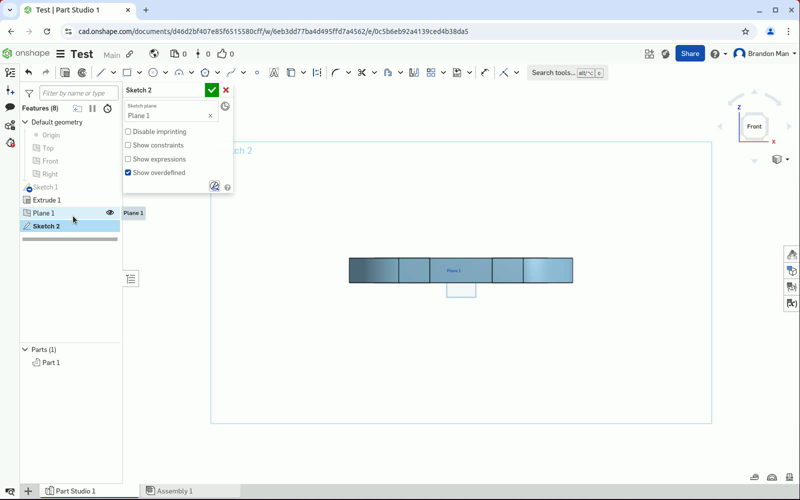
mouse_move(73, 352)
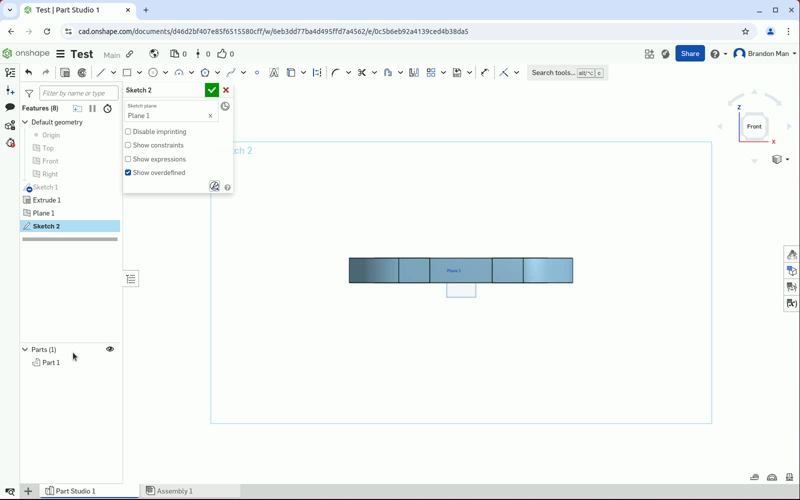
key(y)
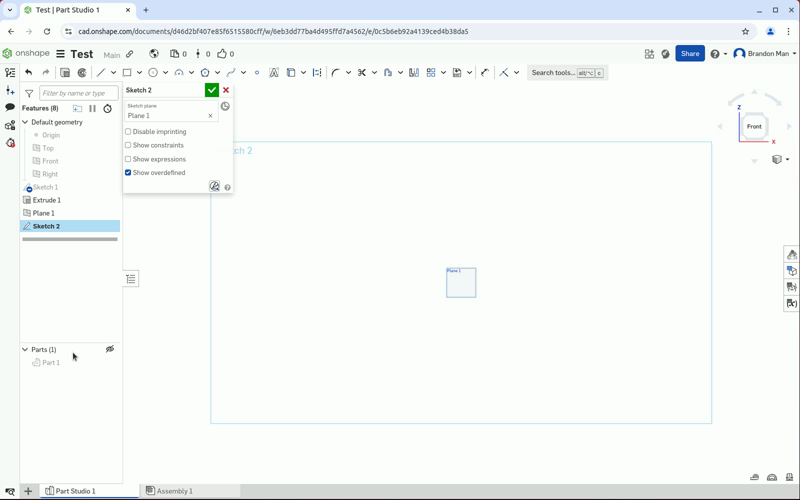
key(l)
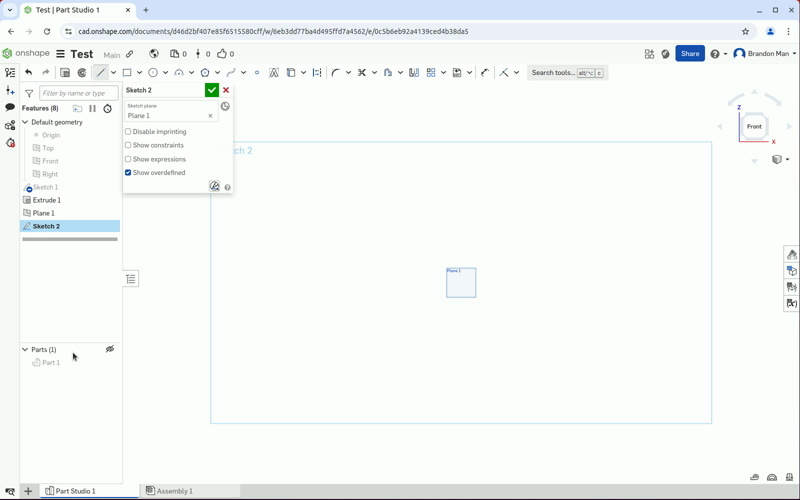
key_down(shift)
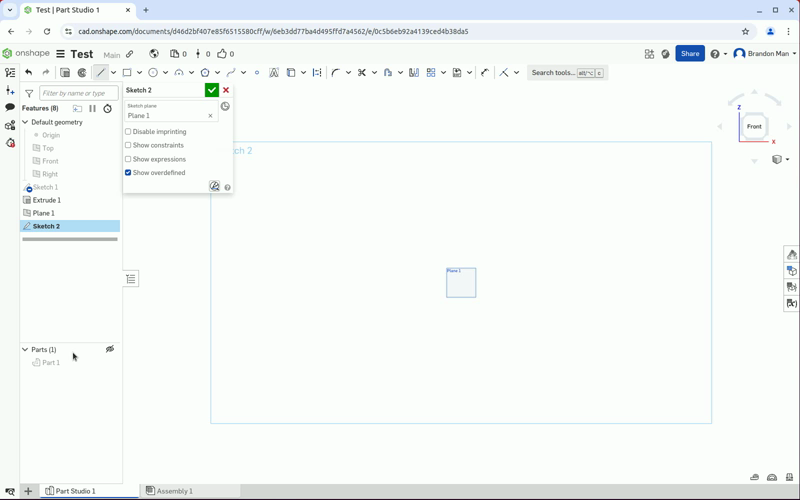
mouse_move(432, 258)
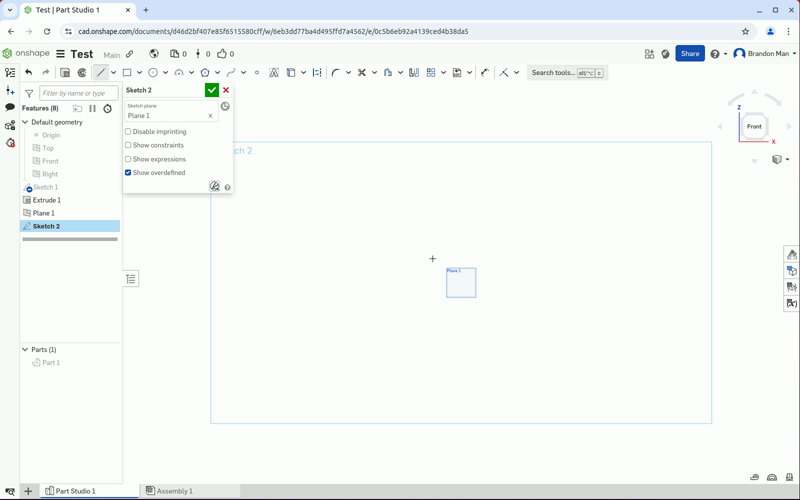
click(432, 258)
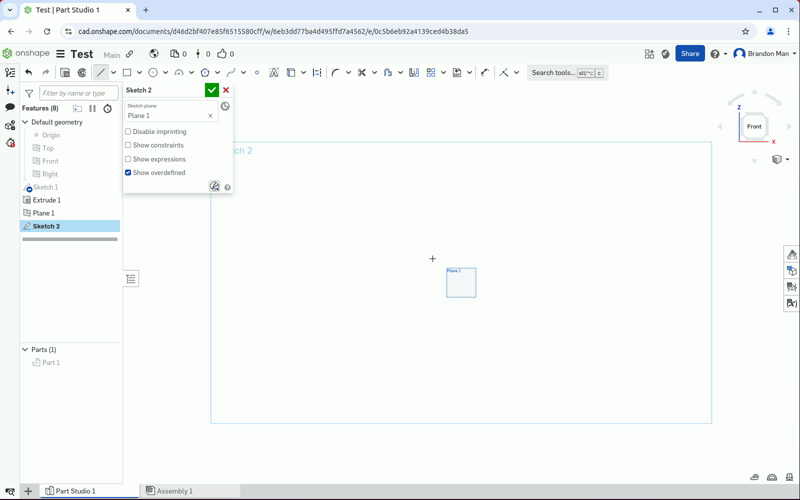
key_up(shift)
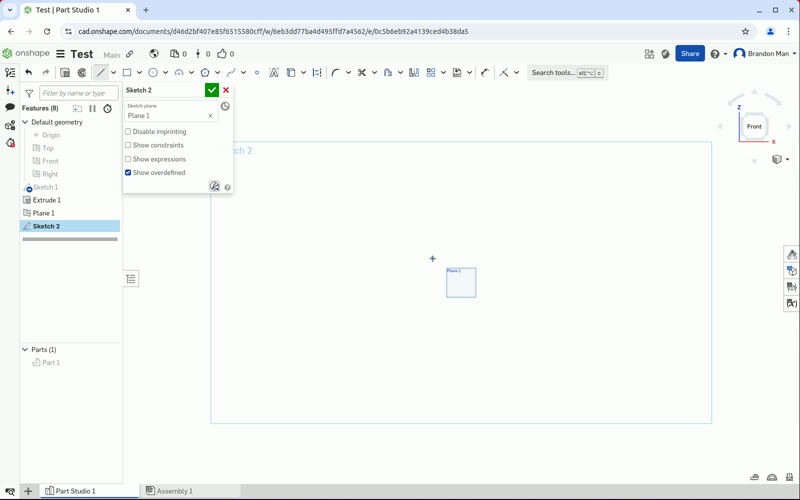
key_down(shift)
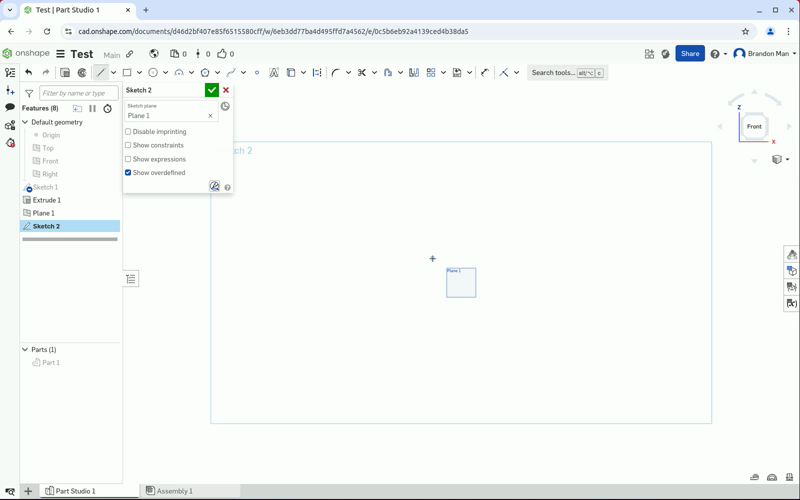
mouse_move(462, 258)
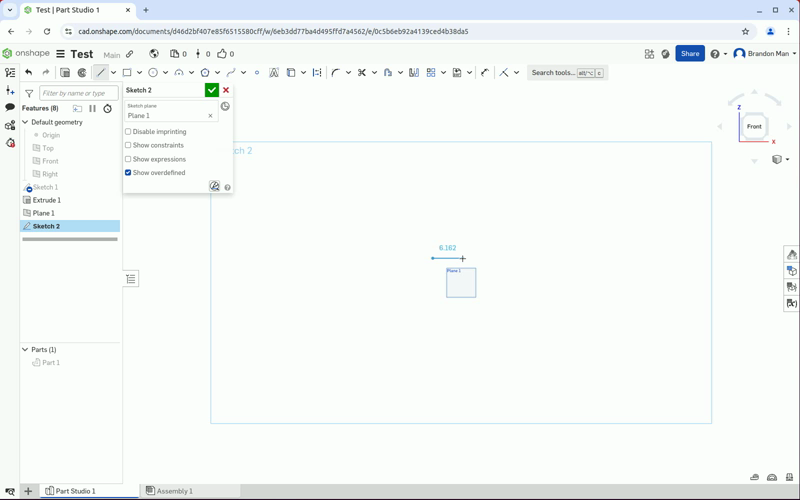
mouse_move(489, 258)
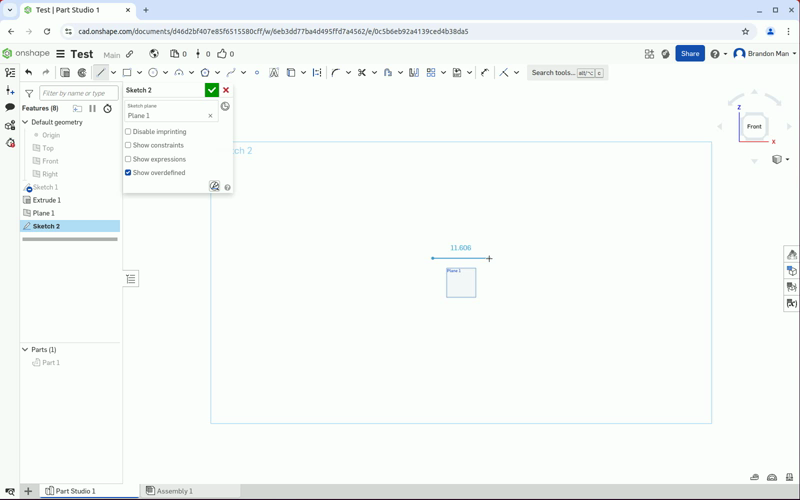
click(489, 258)
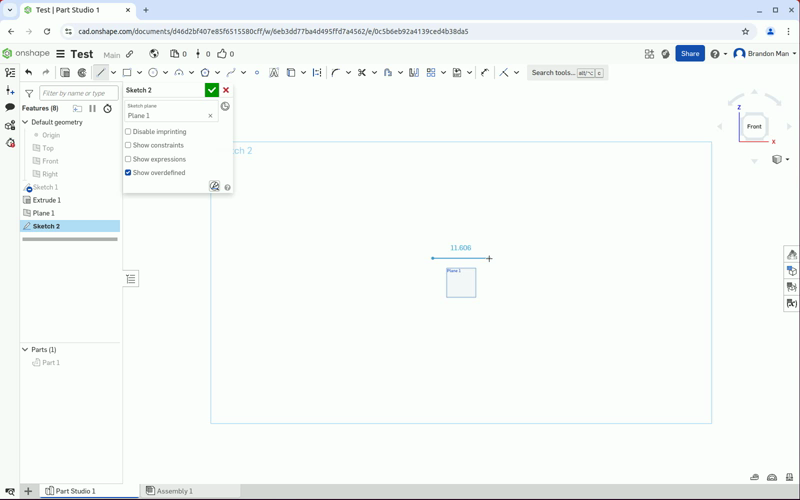
key_up(shift)
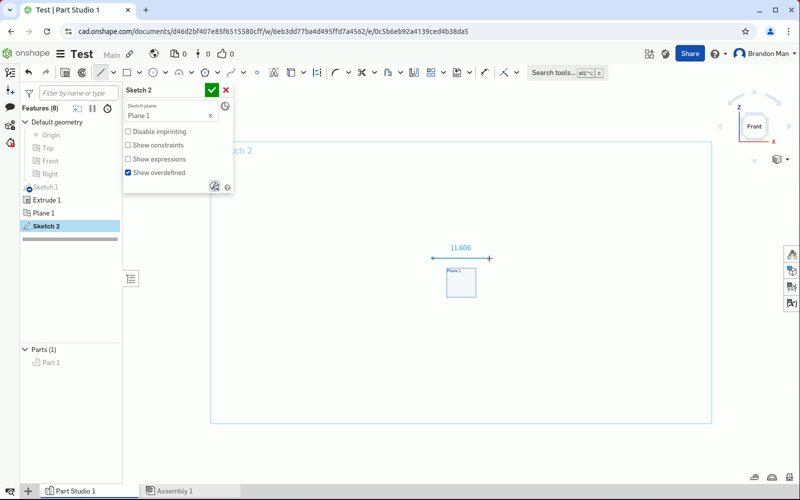
key_down(shift)
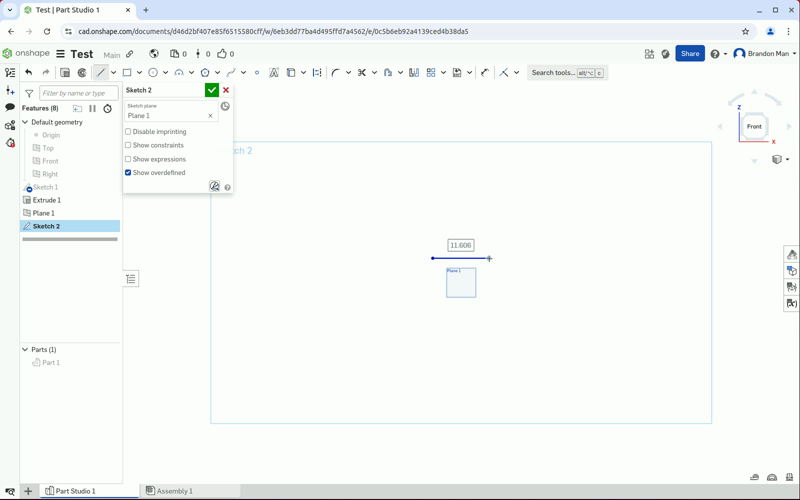
mouse_move(519, 258)
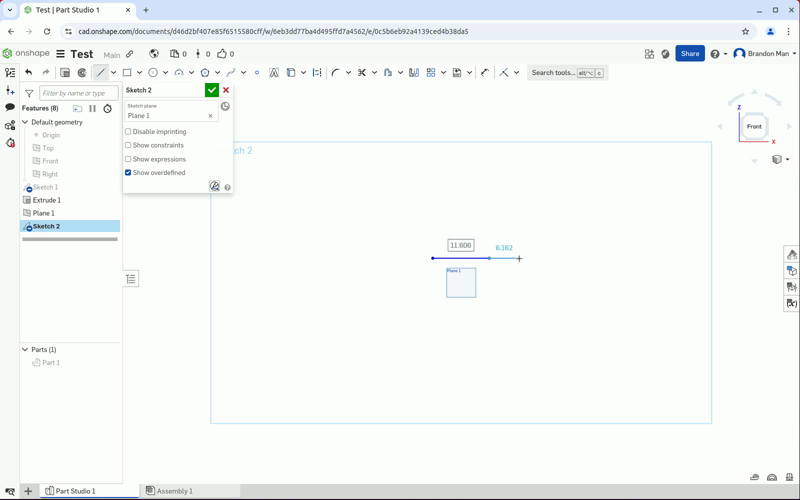
mouse_move(489, 233)
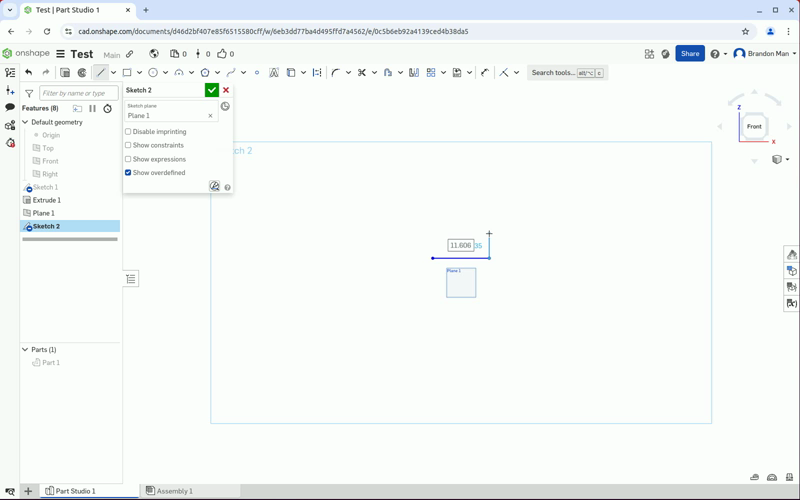
click(489, 233)
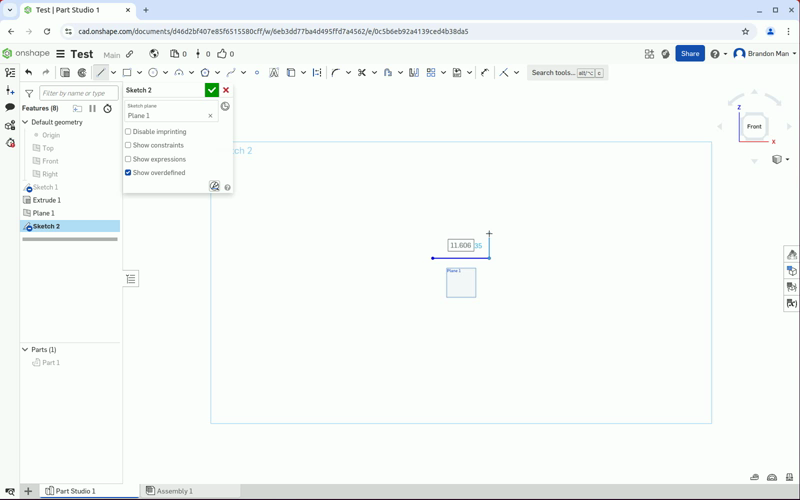
key_up(shift)
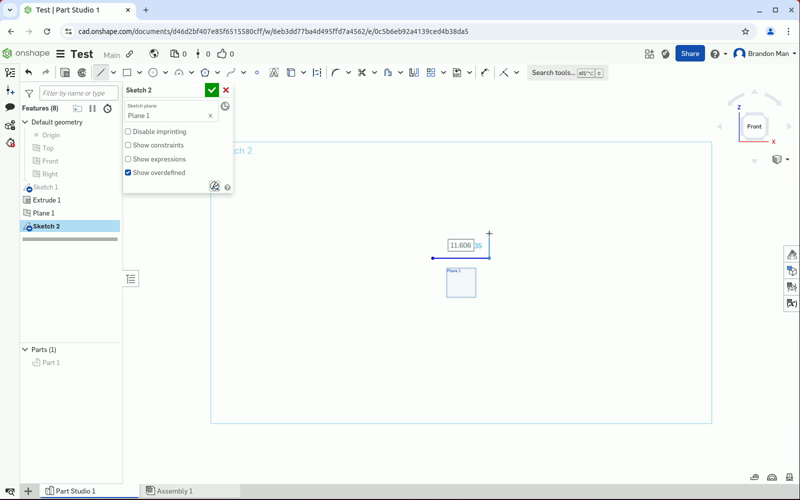
key(esc)
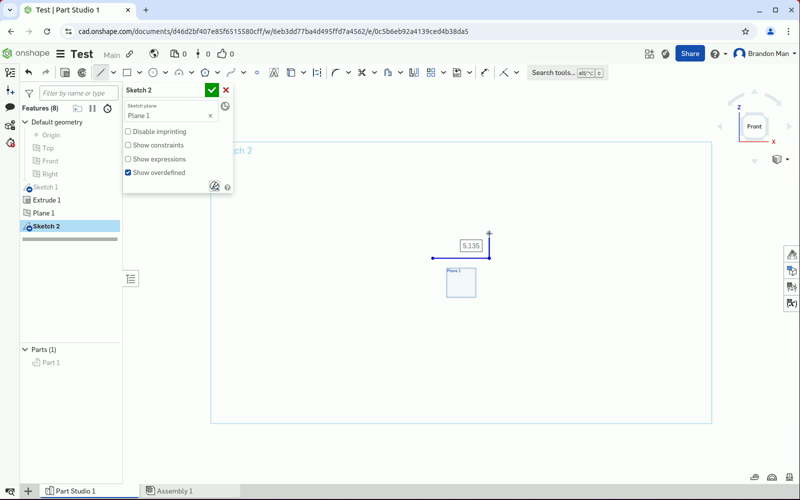
key(a)
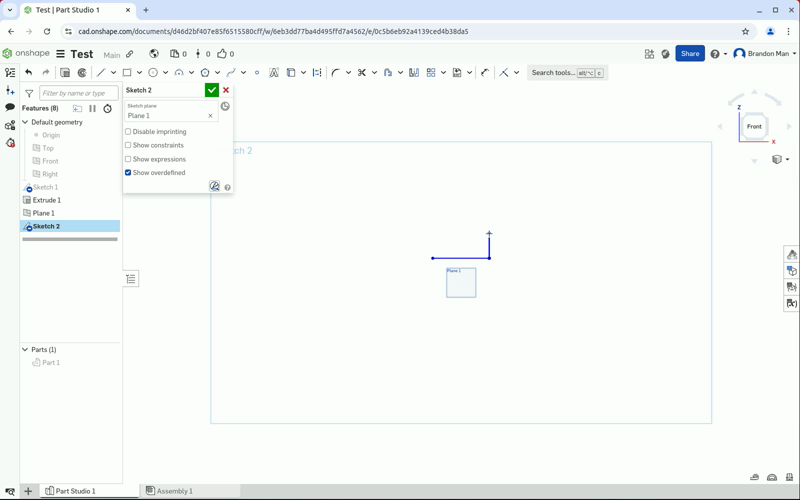
mouse_move(489, 233)
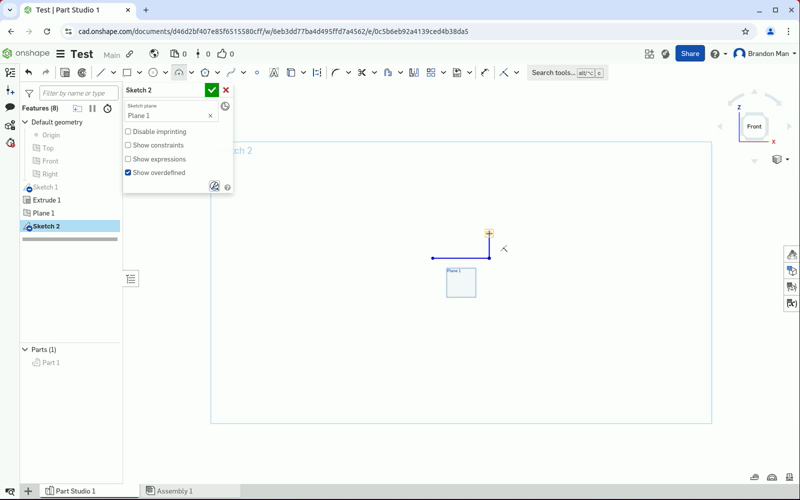
click(489, 233)
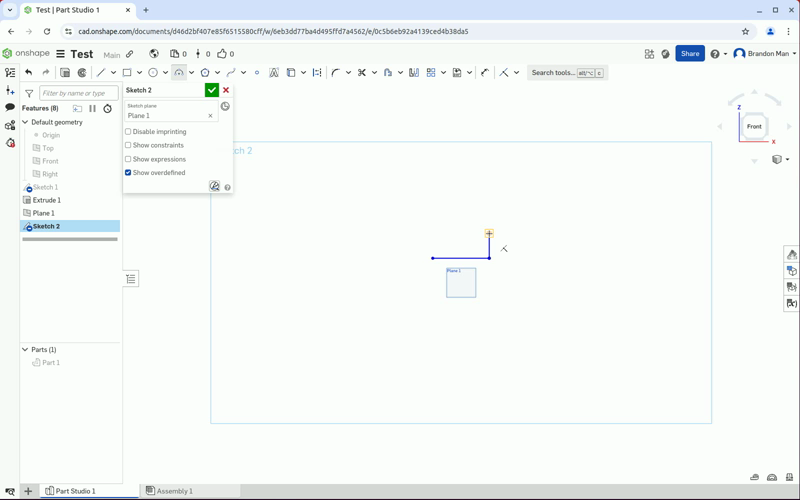
key_down(shift)
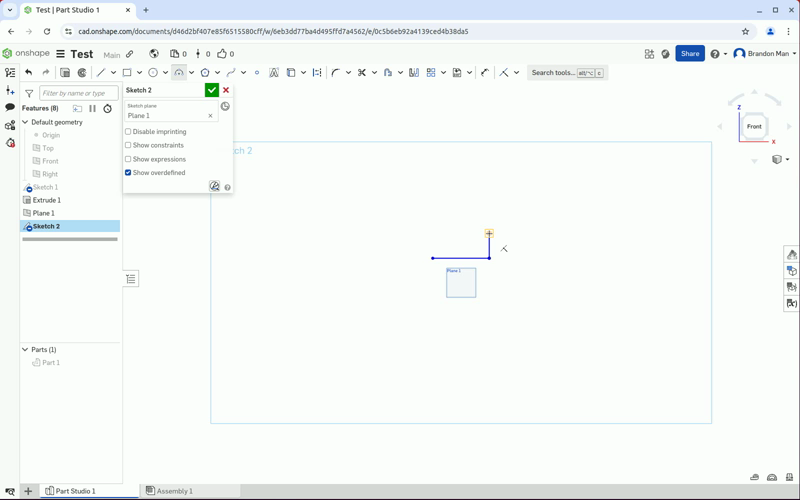
mouse_move(432, 233)
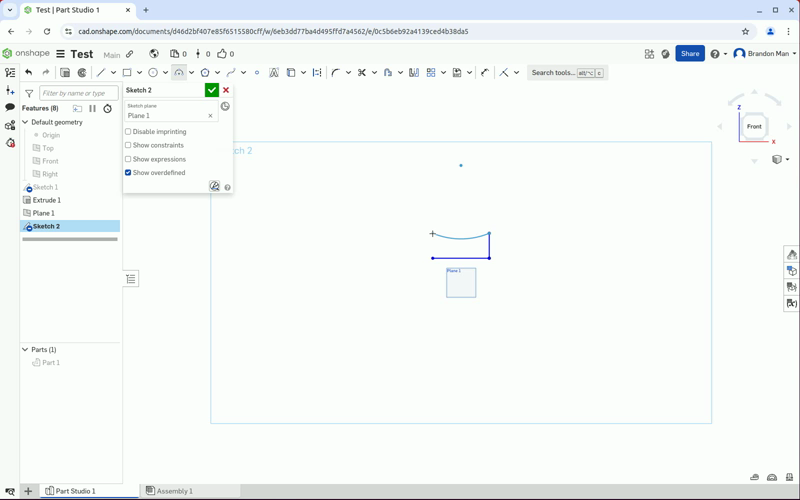
click(432, 233)
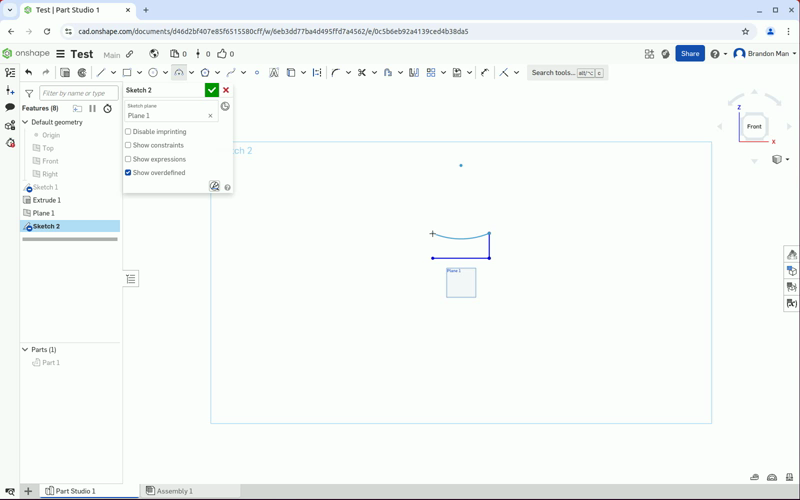
mouse_move(461, 204)
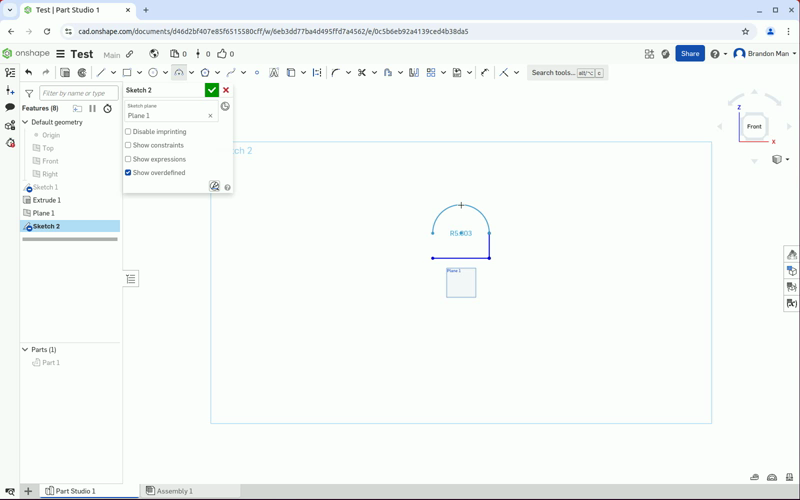
click(461, 204)
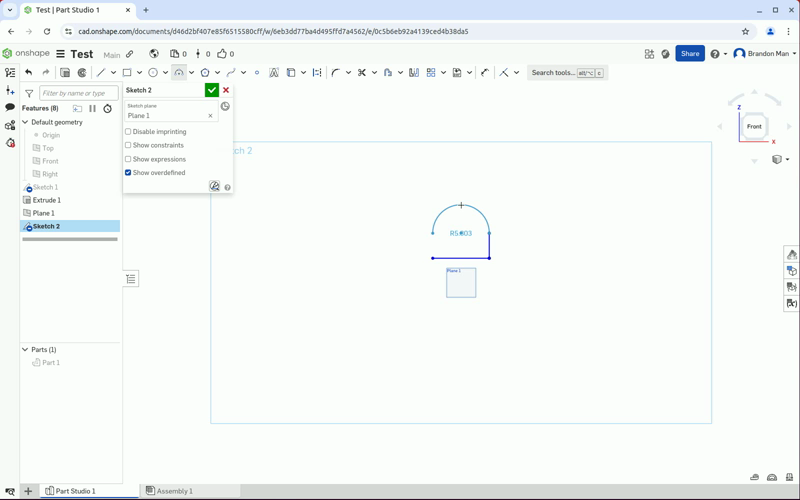
key_up(shift)
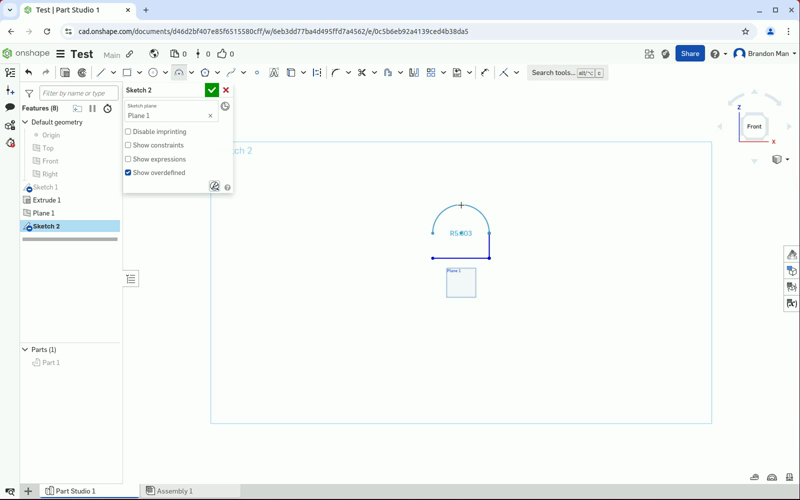
key(esc)
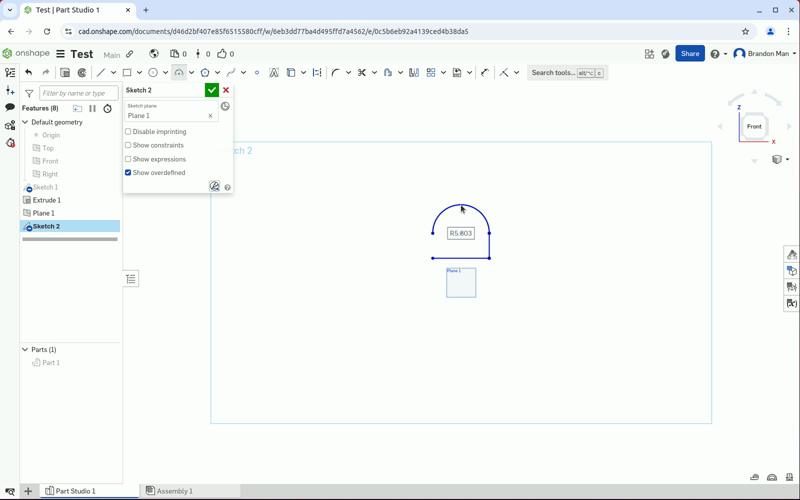
key(l)
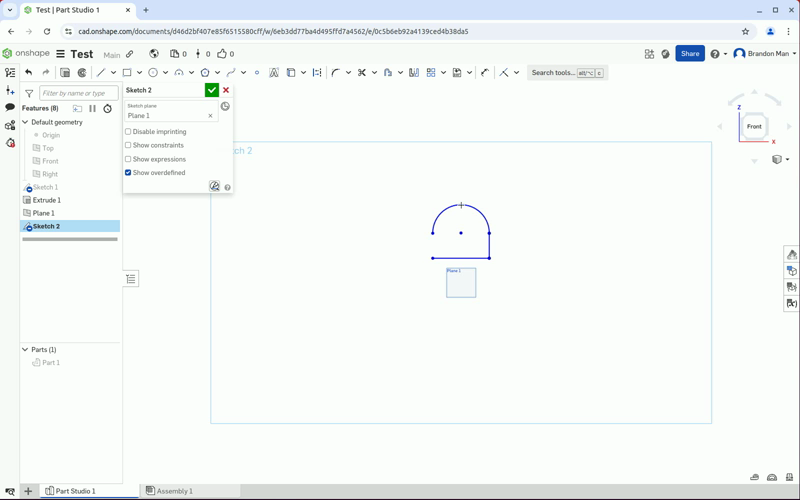
mouse_move(432, 233)
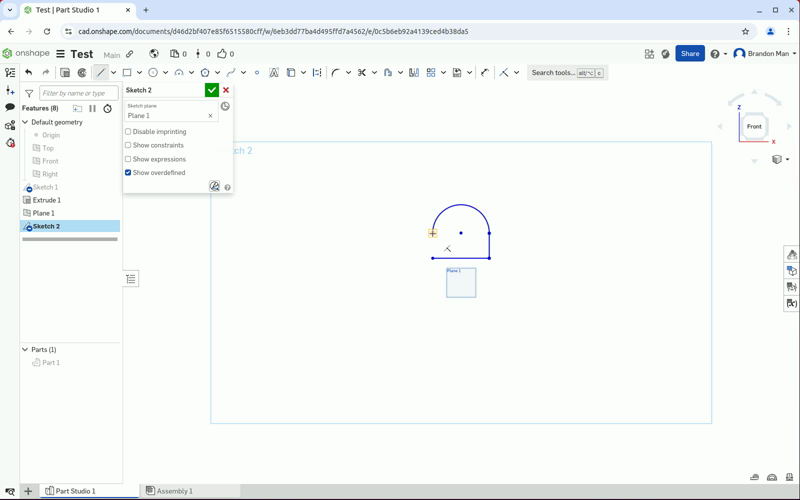
click(432, 233)
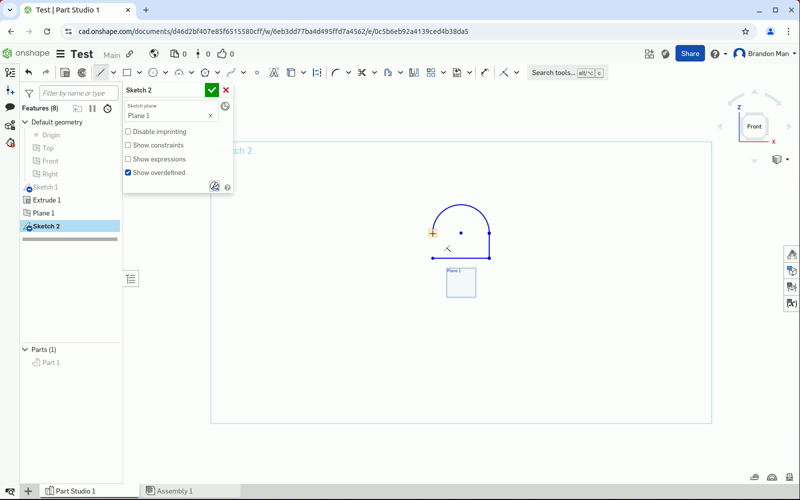
mouse_move(462, 233)
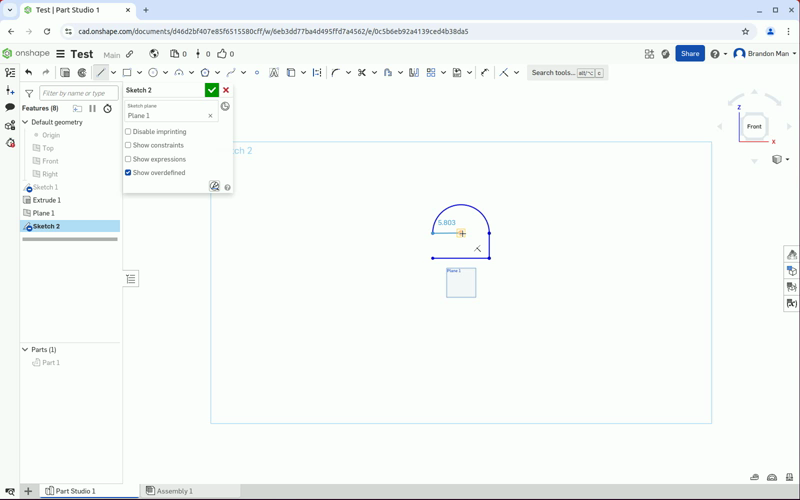
key_down(shift)
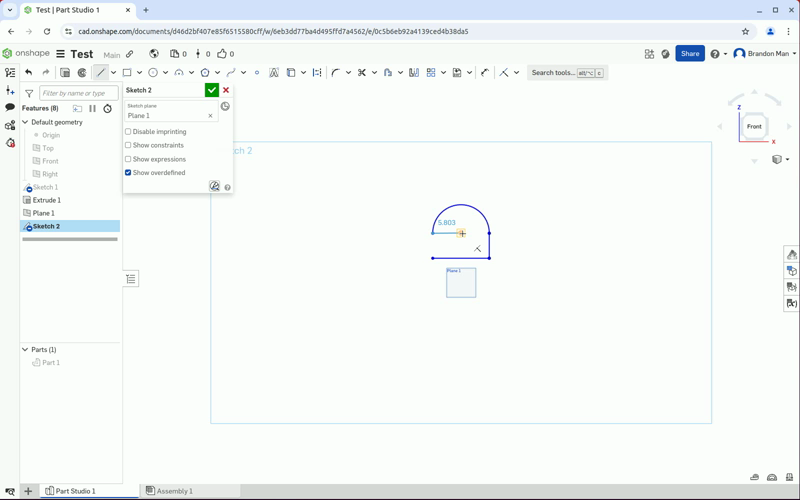
mouse_move(432, 258)
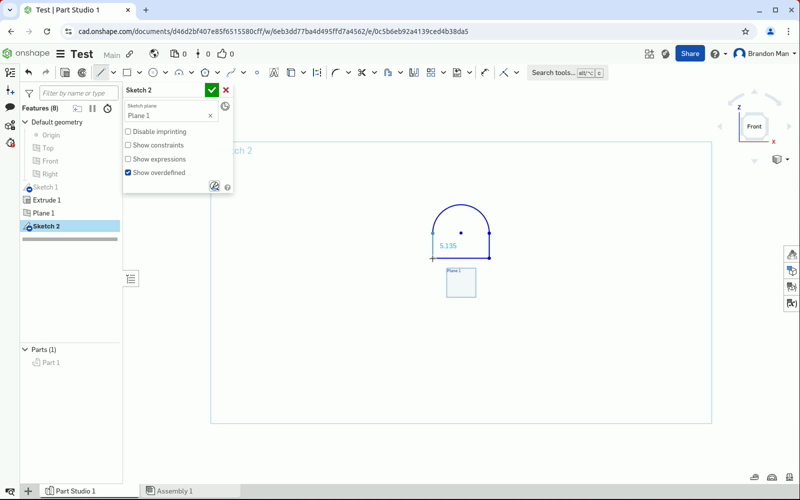
key_up(shift)
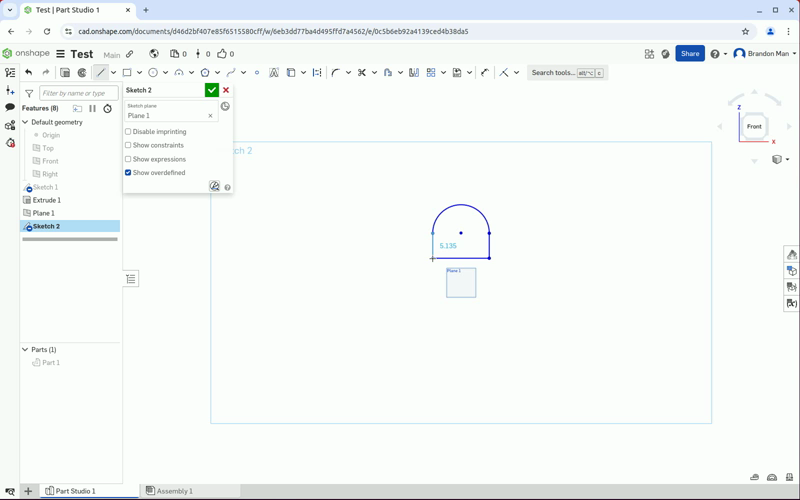
click(432, 258)
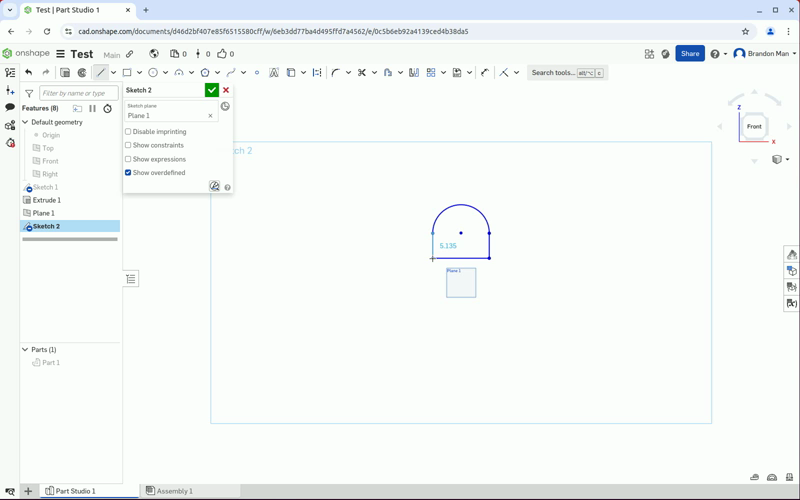
key(esc)
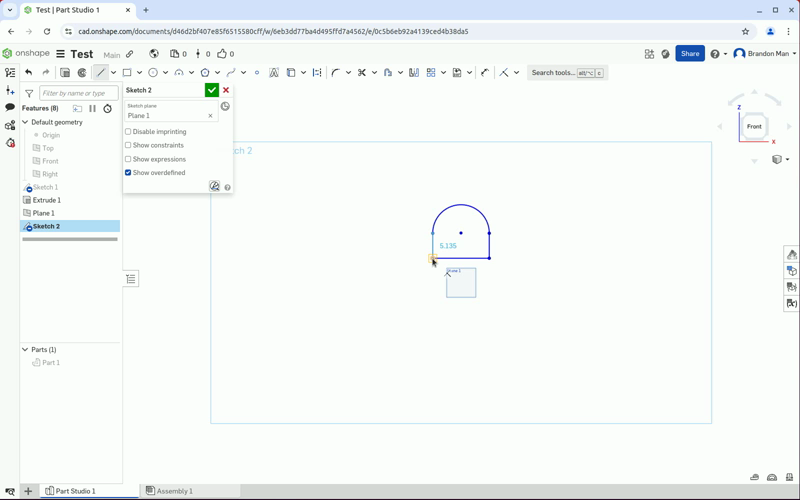
key(c)
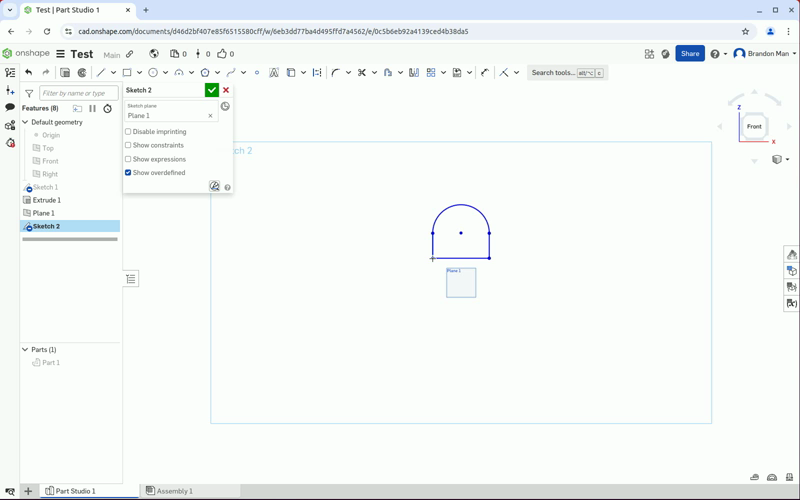
key_down(shift)
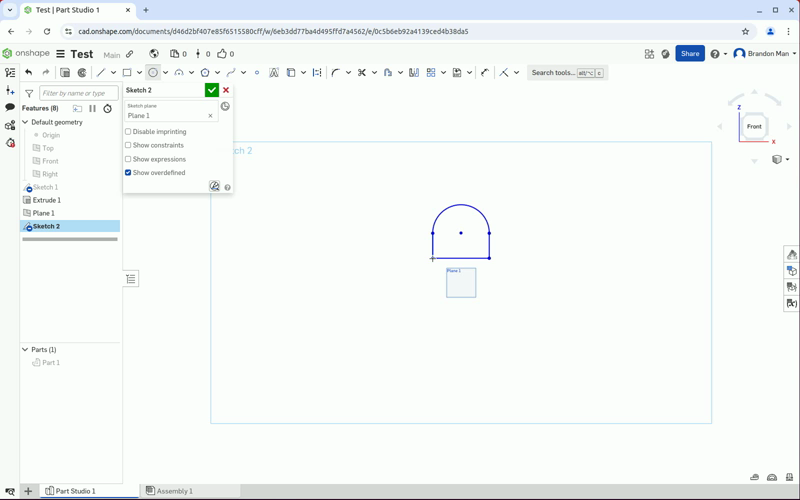
mouse_move(461, 233)
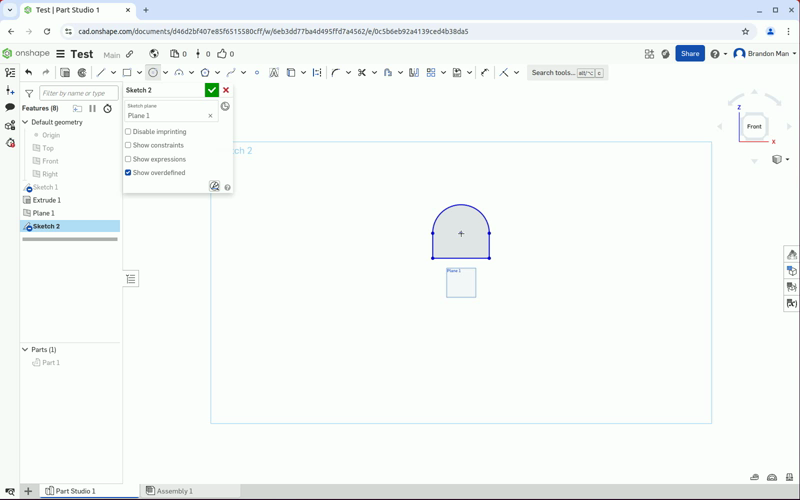
click(461, 233)
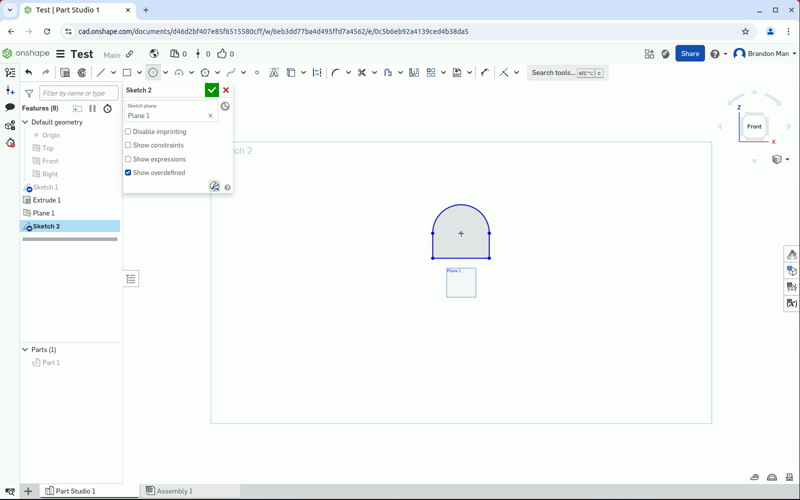
key_up(shift)
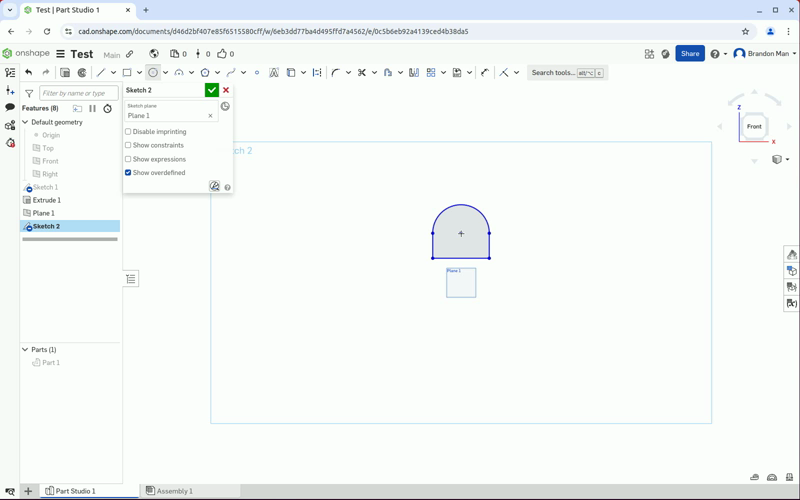
mouse_move(477, 233)
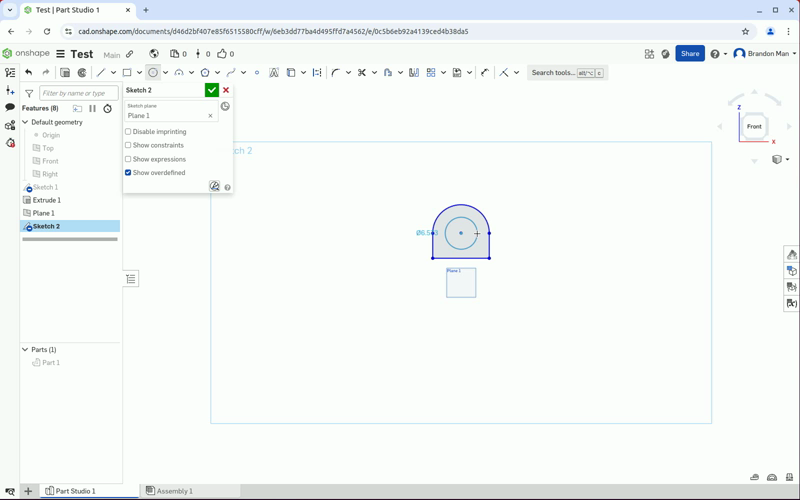
click(477, 233)
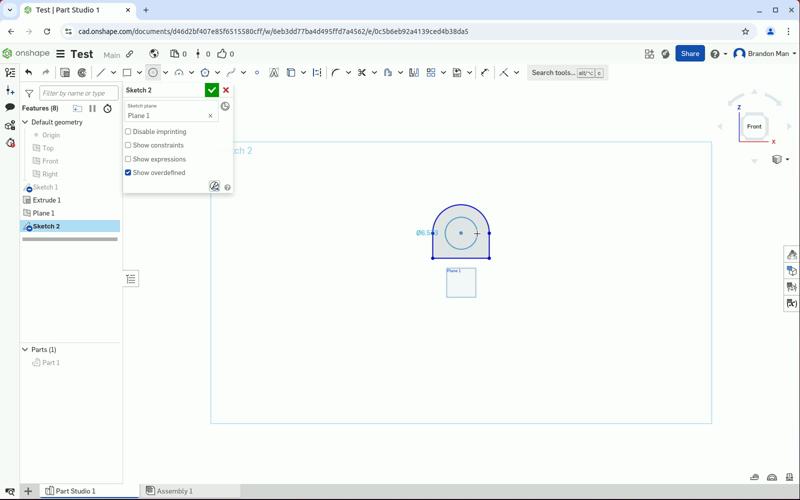
key(esc)
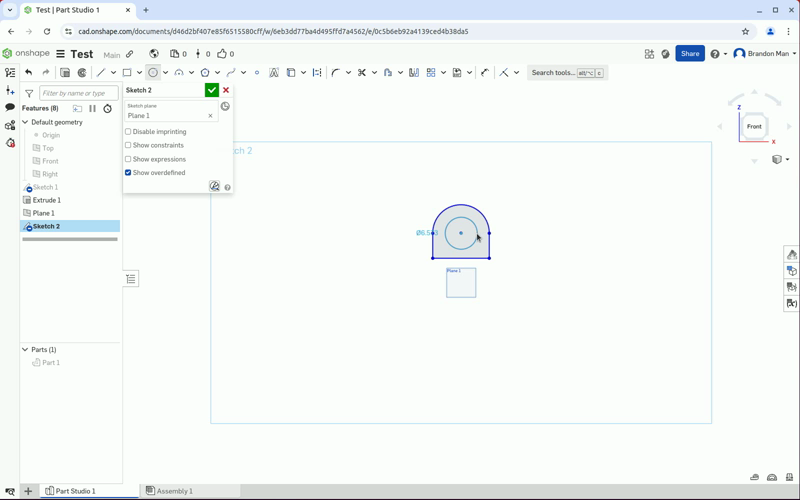
mouse_move(443, 234)
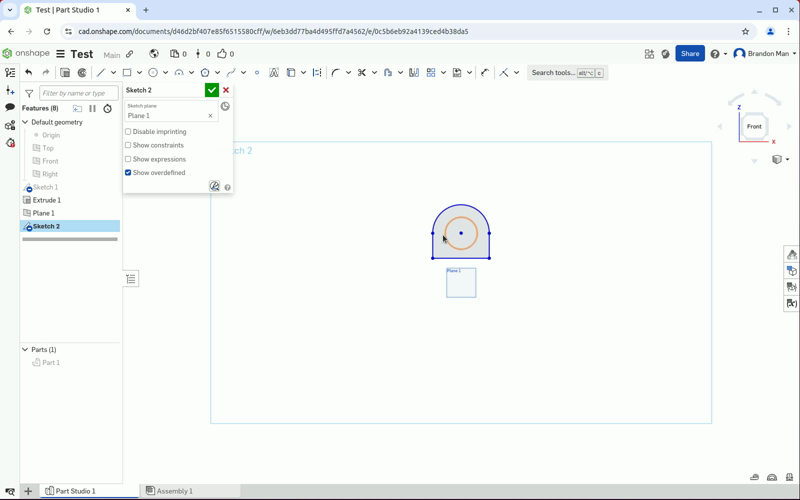
click(443, 234)
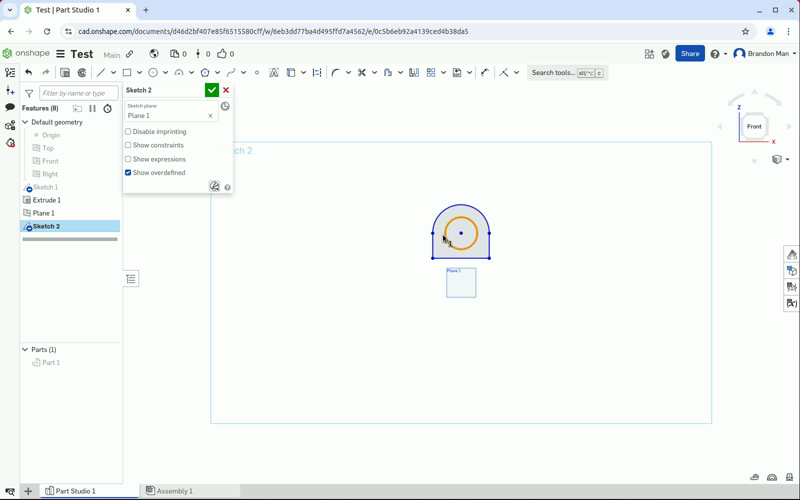
mouse_move(73, 352)
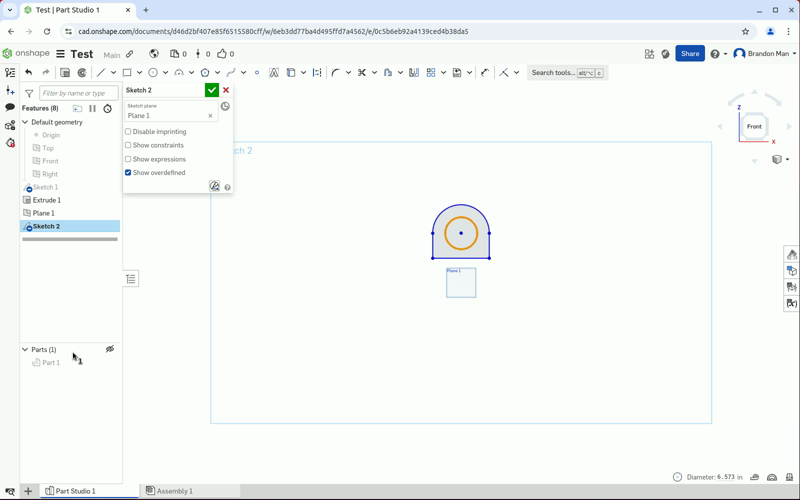
key(shift+y)
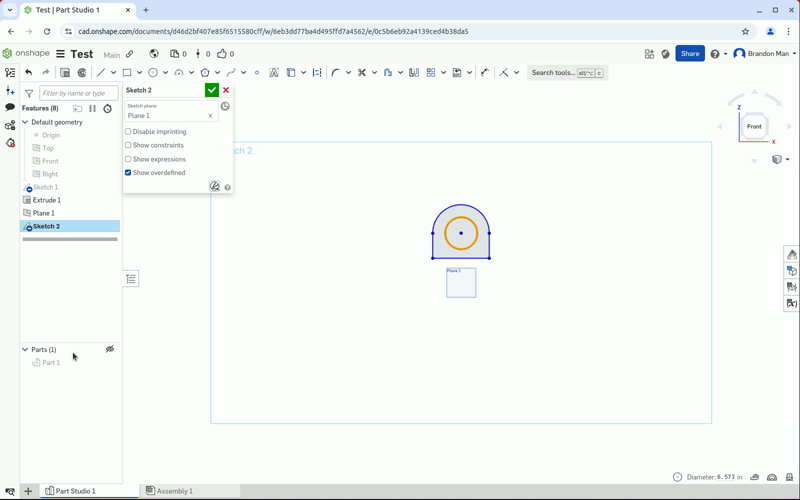
key(shift+e)
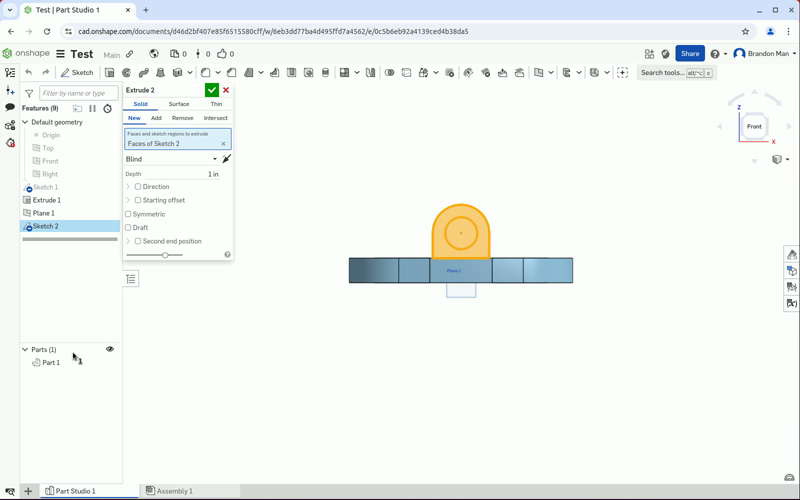
mouse_move(143, 106)
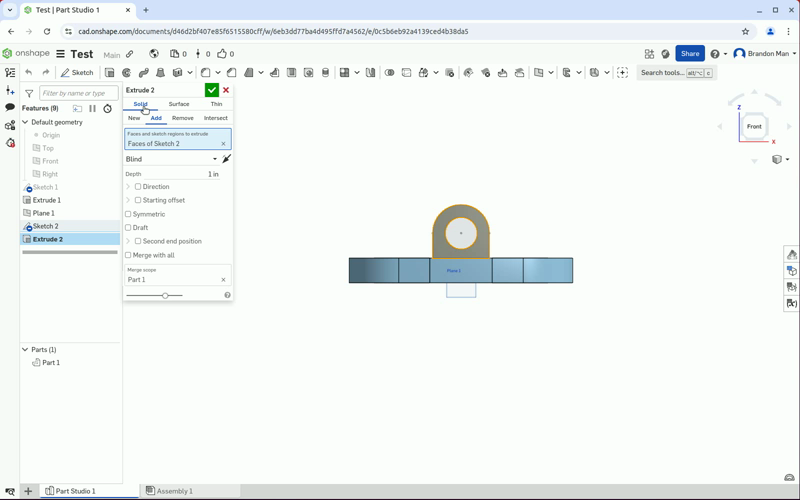
click(143, 106)
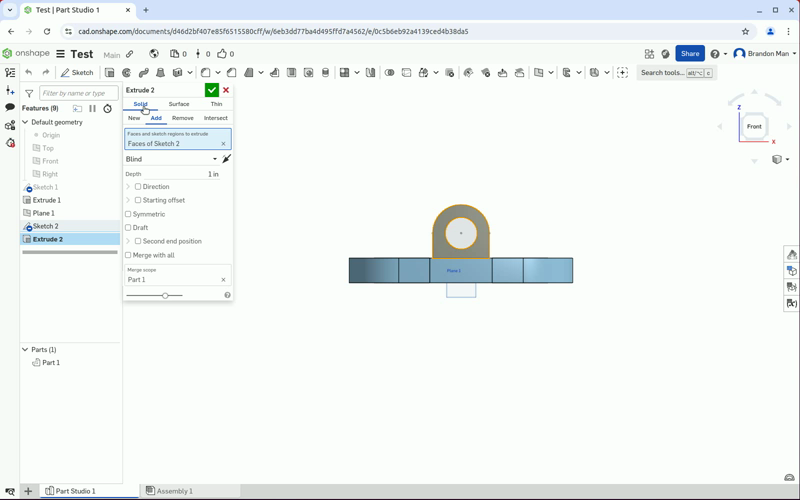
mouse_move(137, 120)
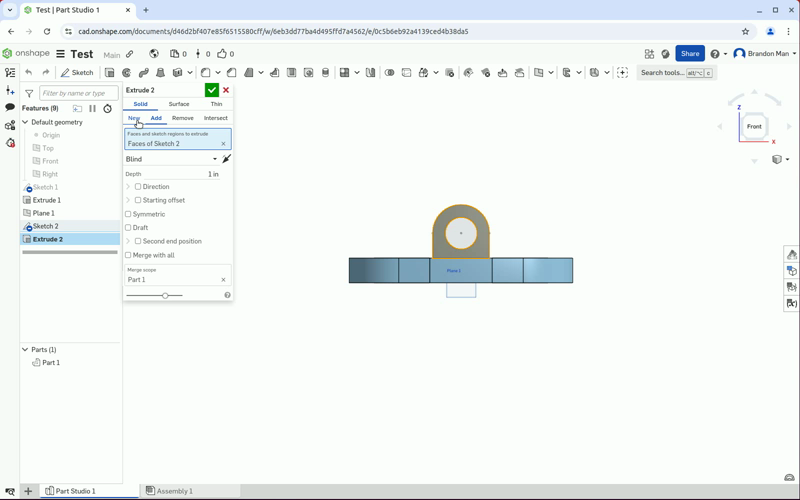
click(137, 120)
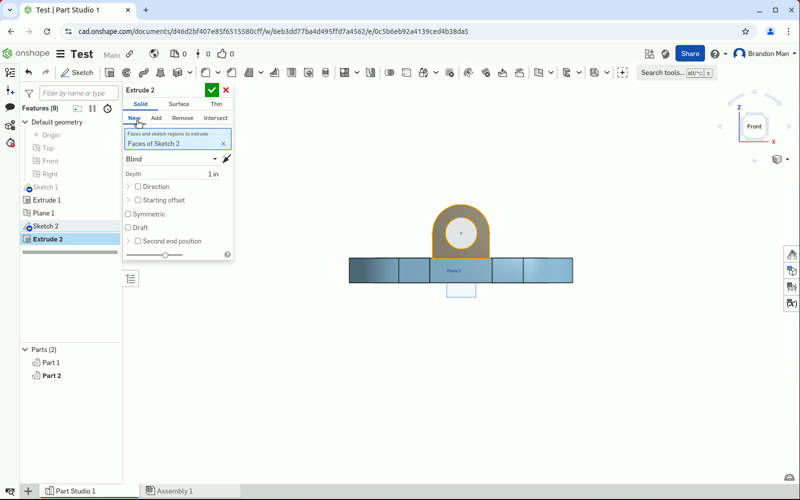
key(tab, 4)
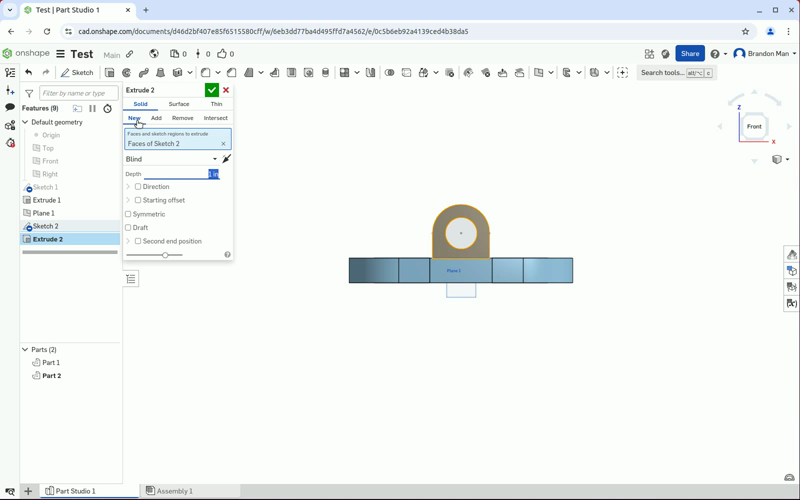
text(-5.055)
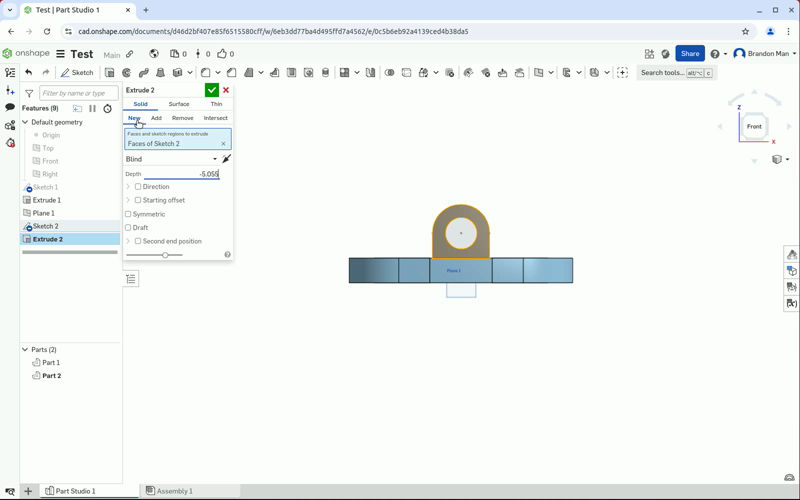
key(enter)
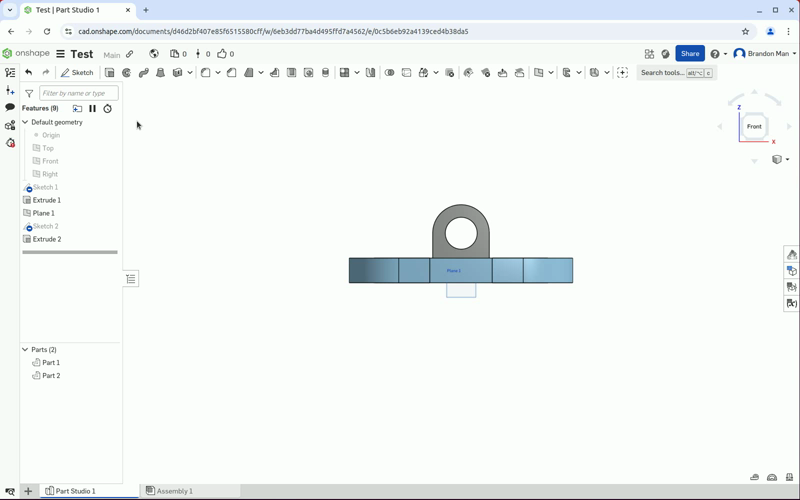
key(shift+h)
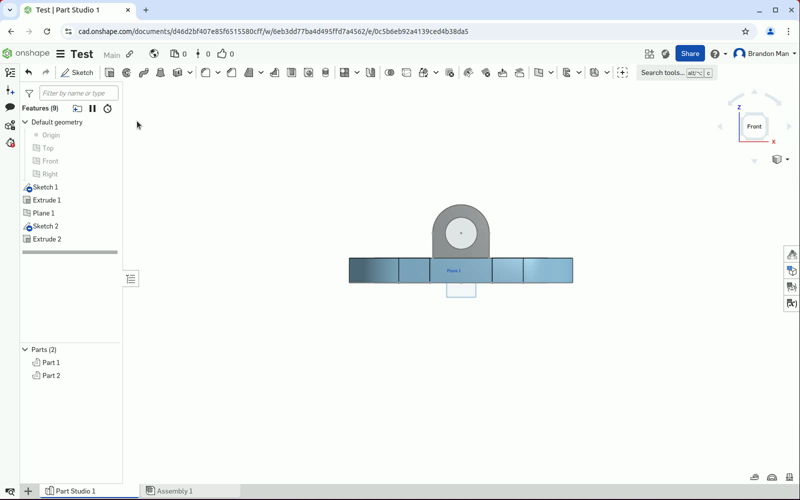
key(shift+h)
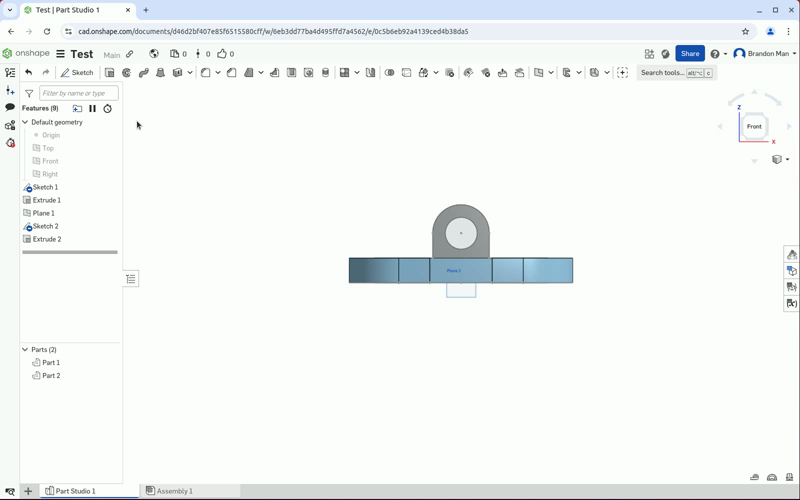
key(shift+7)
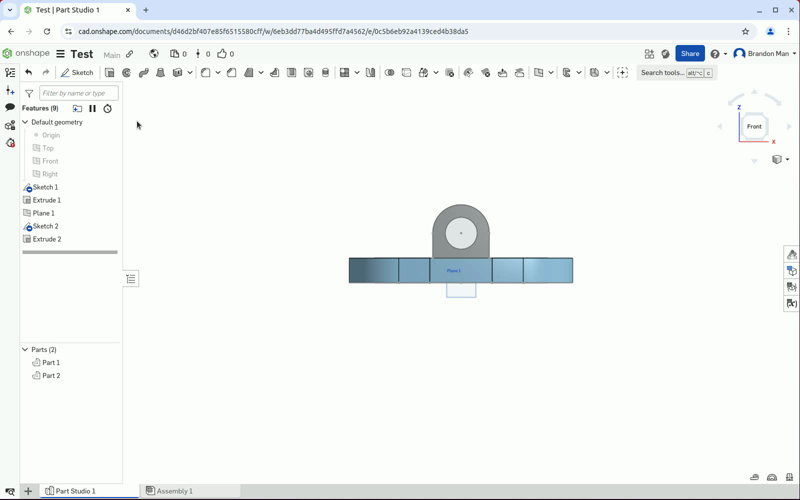
key(left, 2)
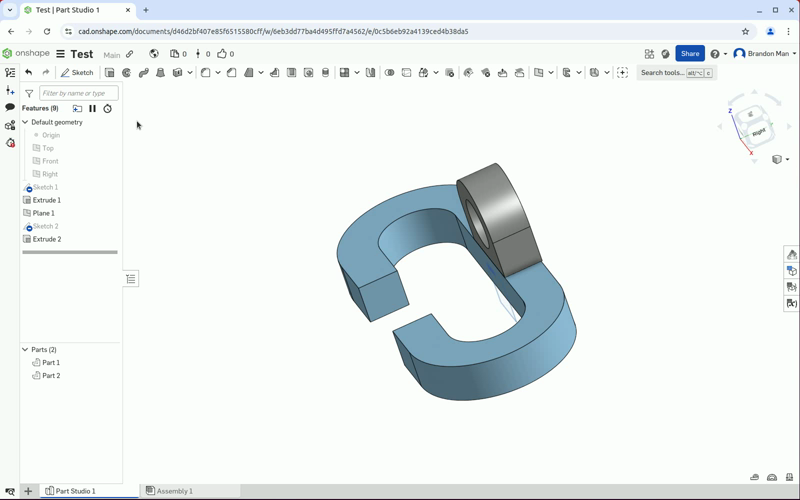
key(down, 2)
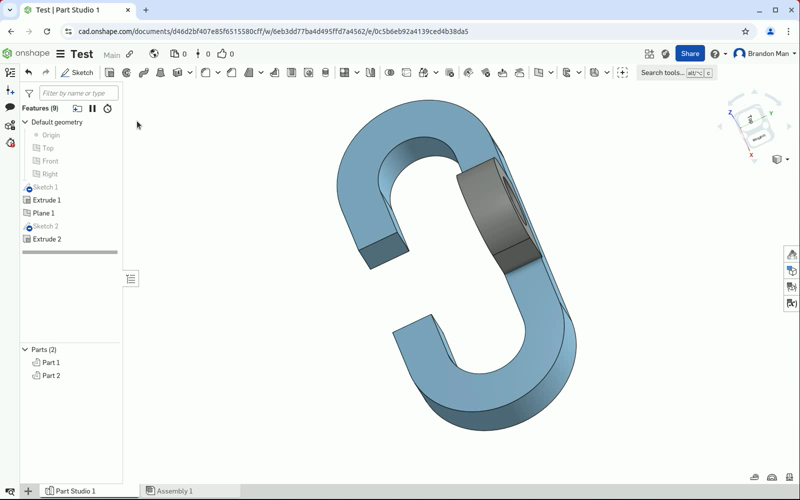
key(up, 2)
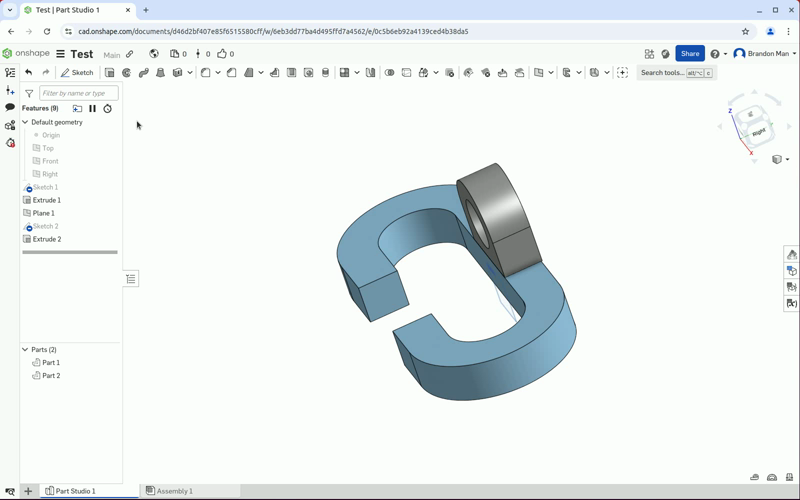
key(right, 2)
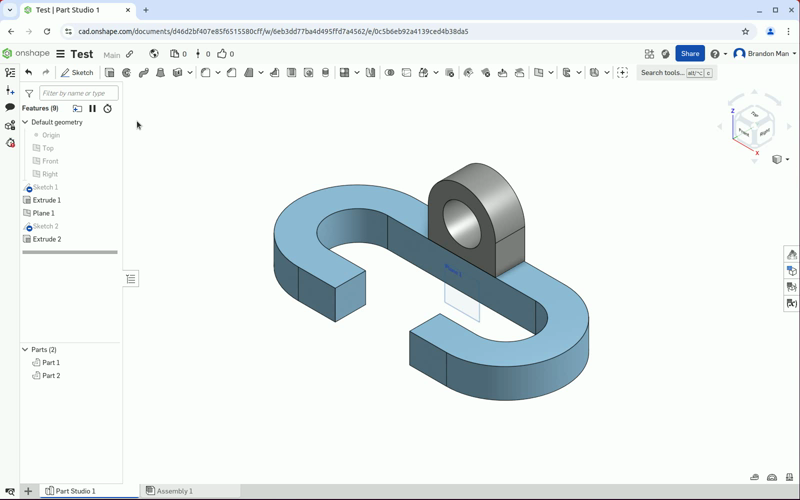
mouse_move(73, 189)
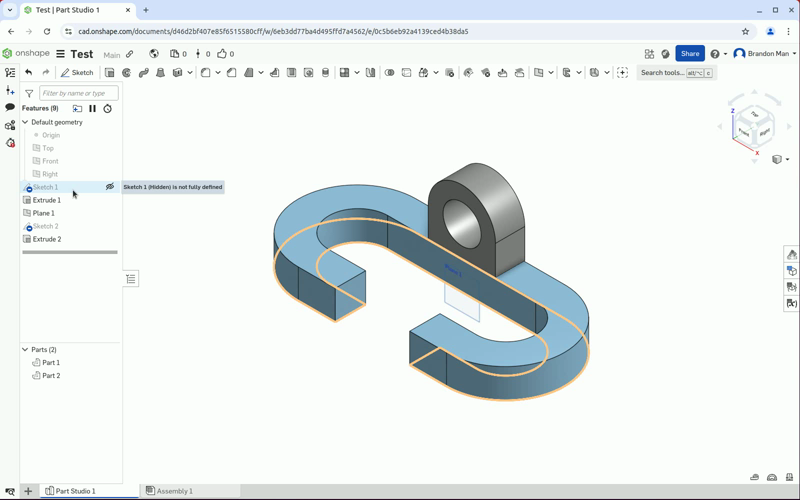
click(73, 189)